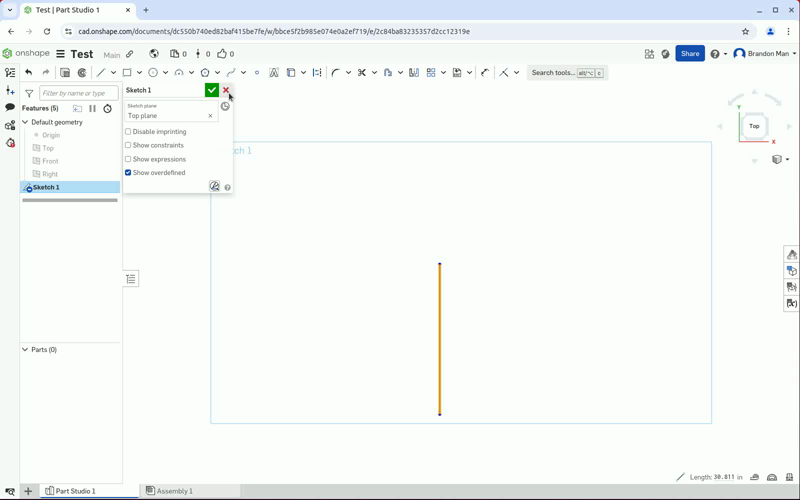
key(shift+h)
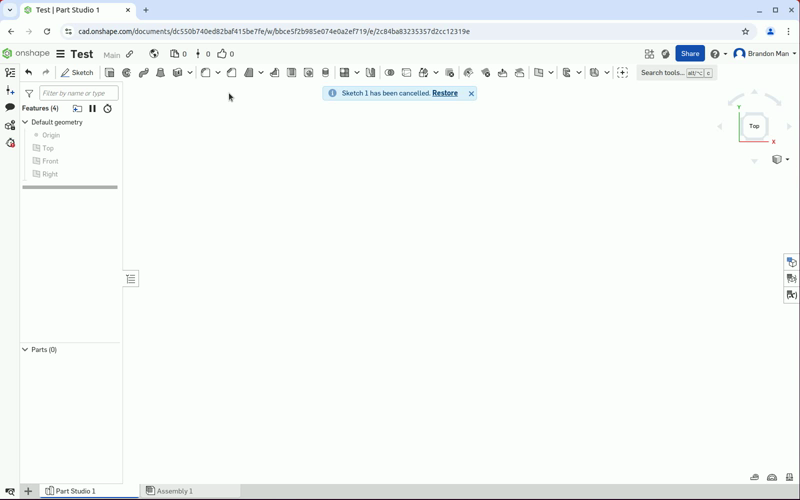
mouse_move(73, 352)
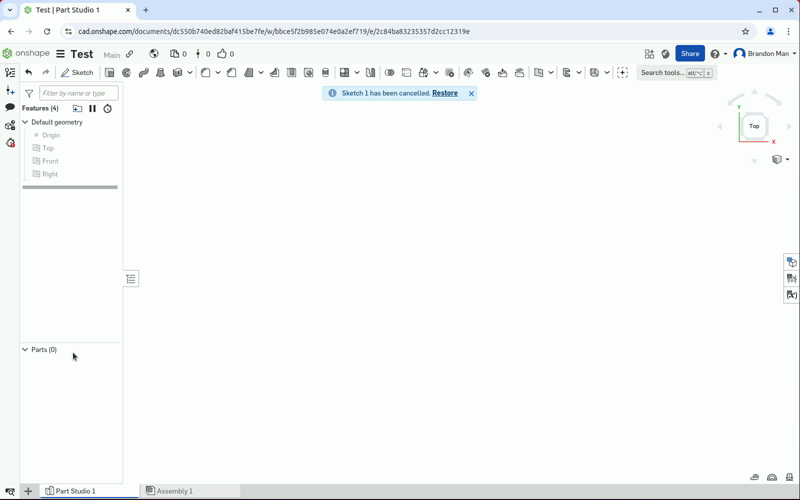
key(y)
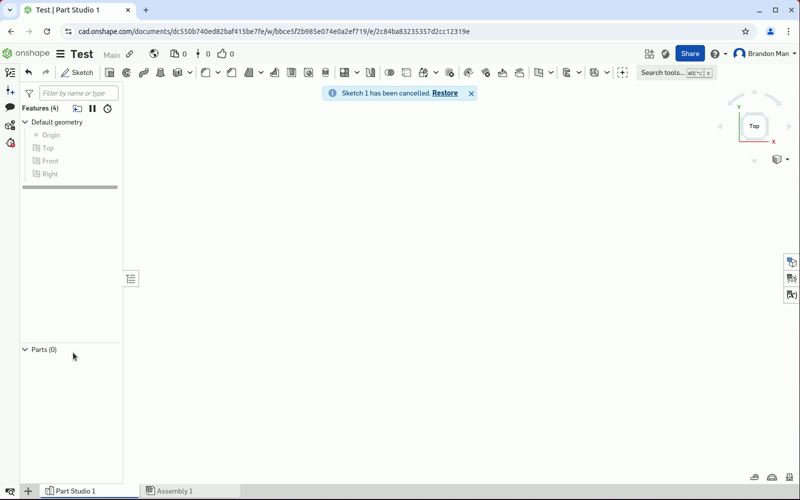
key(shift+p)
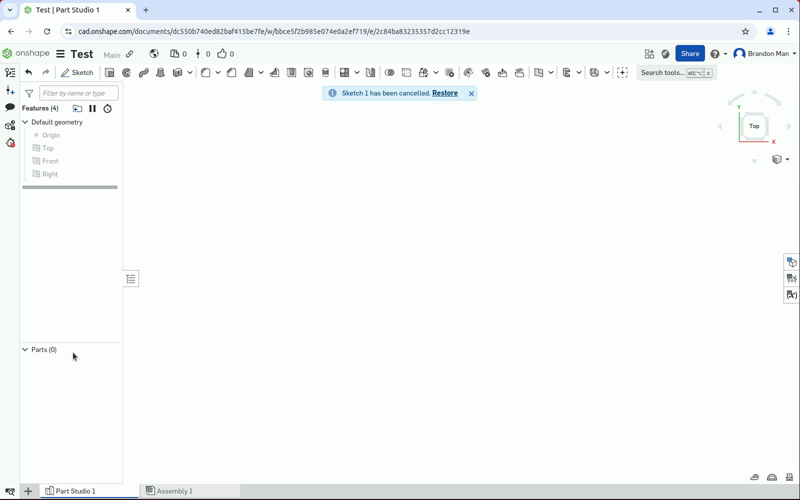
key(space)
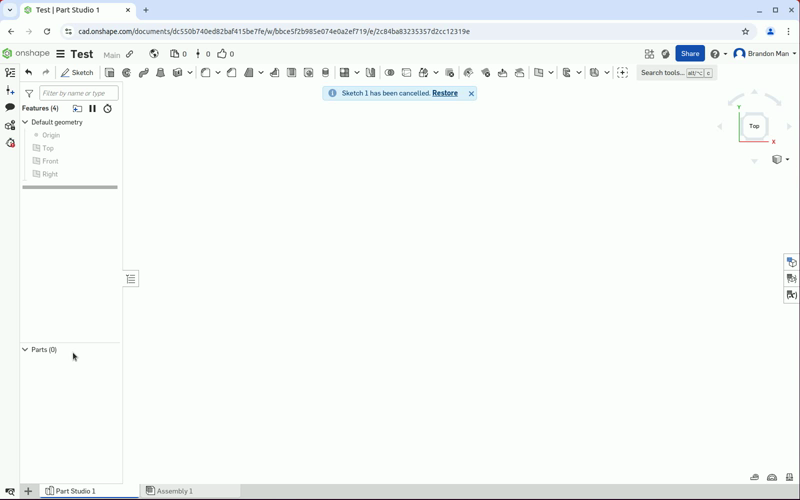
key_down(shift)
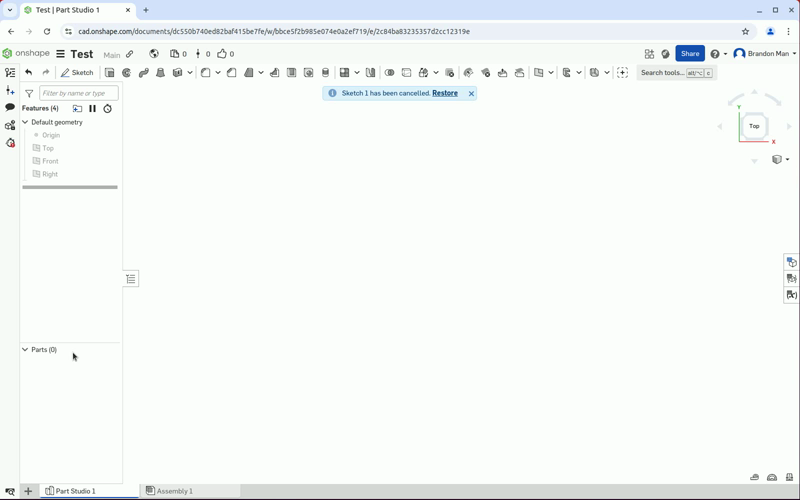
key(up)
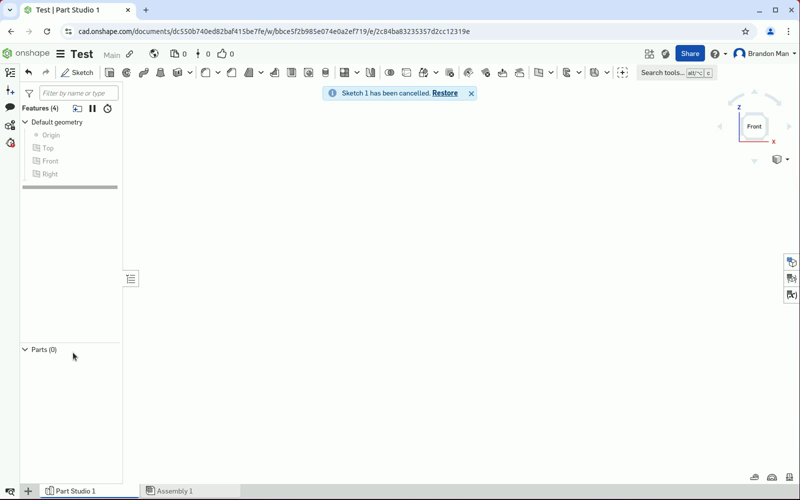
key_up(shift)
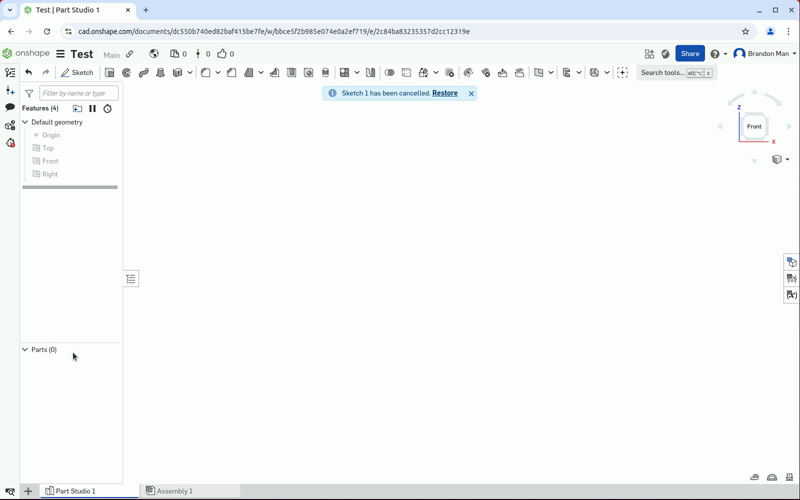
mouse_move(73, 352)
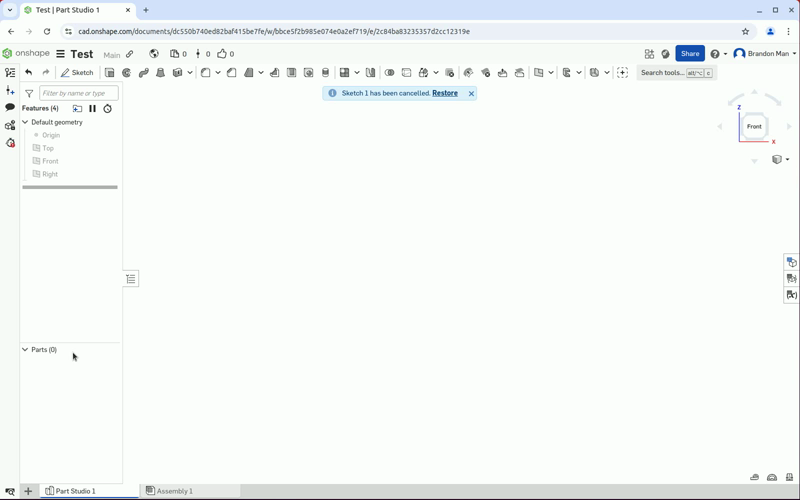
key(shift+y)
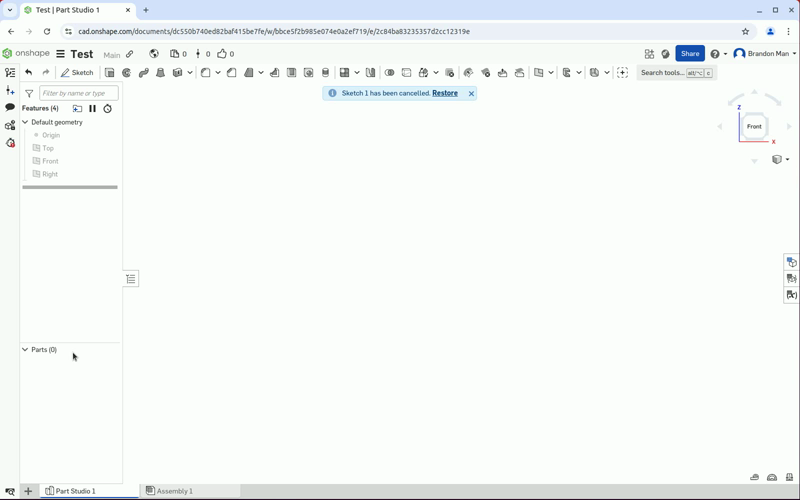
key(shift+s)
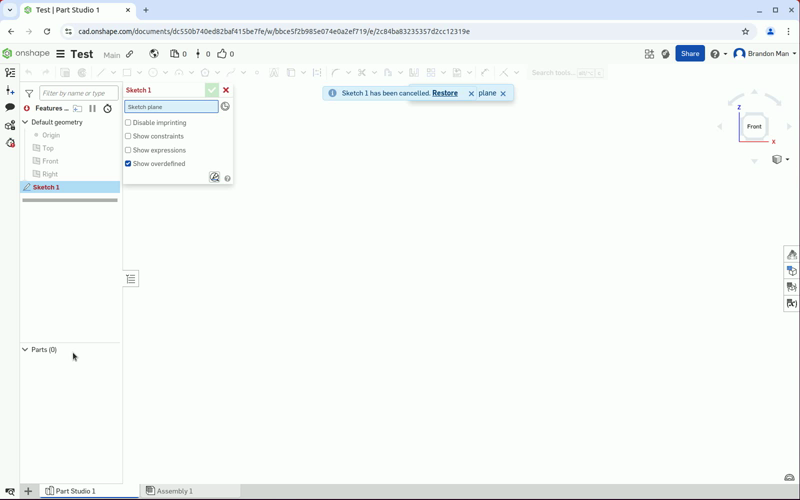
mouse_move(73, 163)
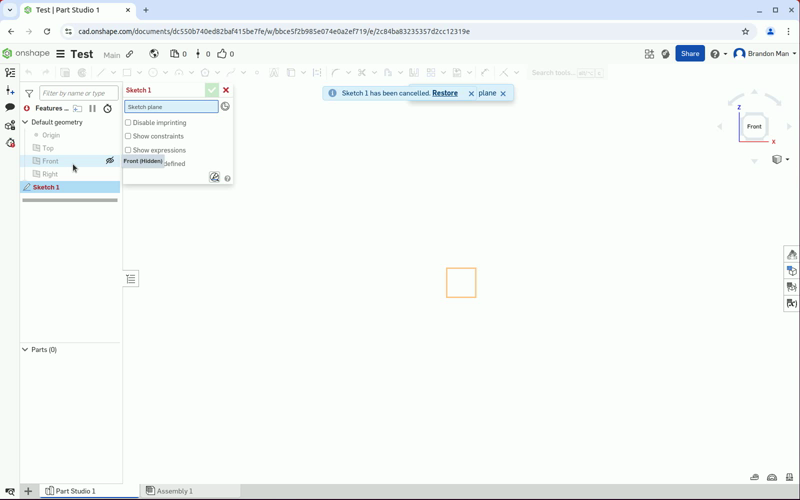
click(73, 163)
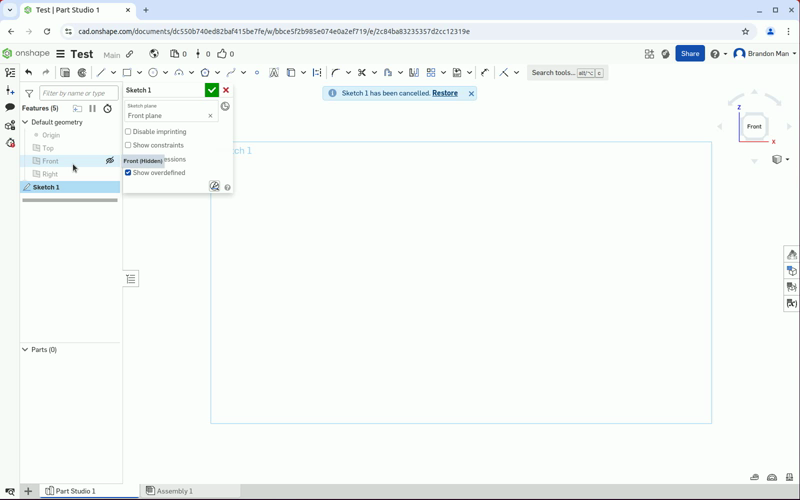
mouse_move(73, 352)
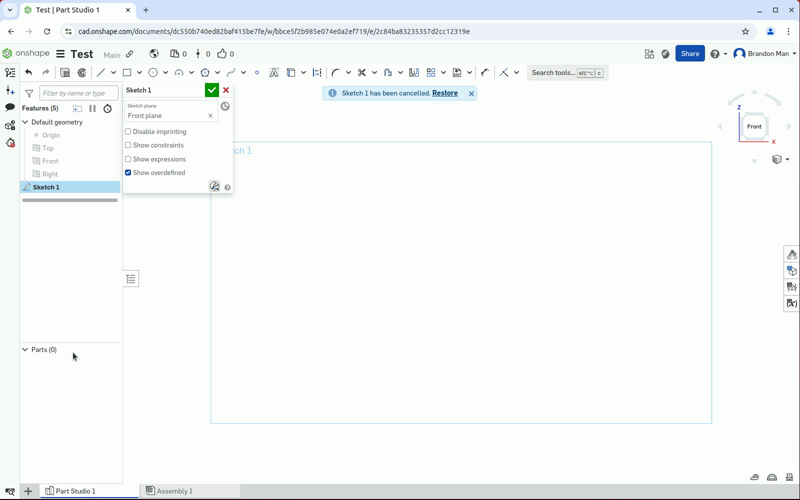
key(y)
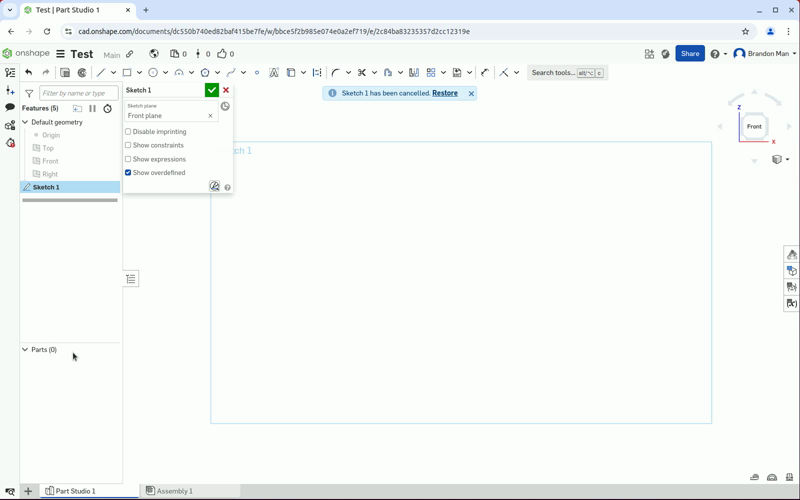
key(c)
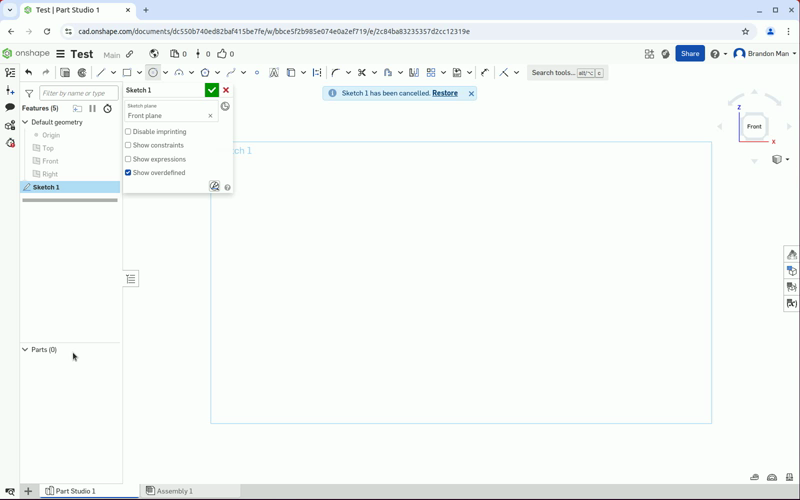
key_down(shift)
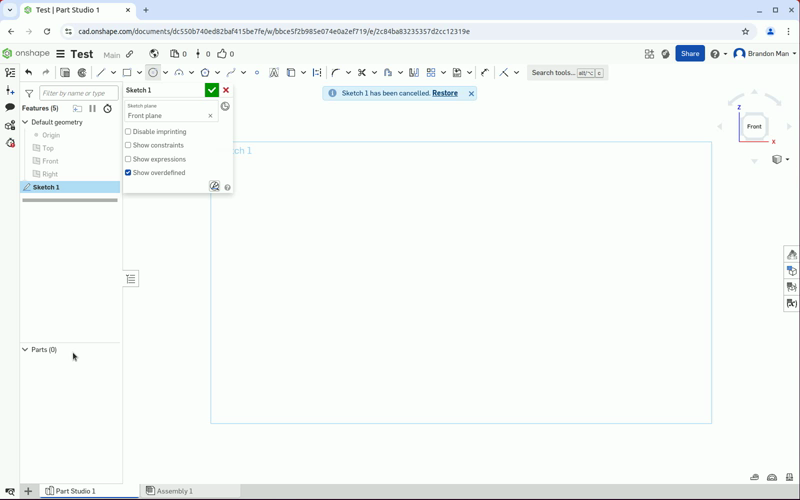
mouse_move(461, 282)
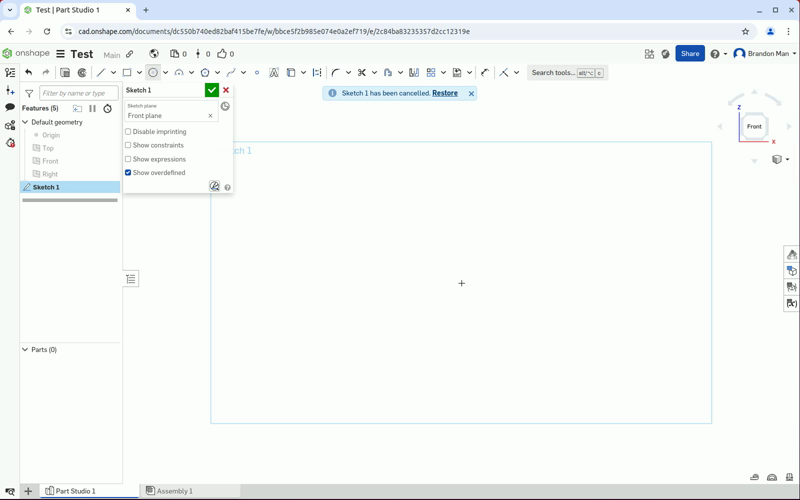
click(461, 282)
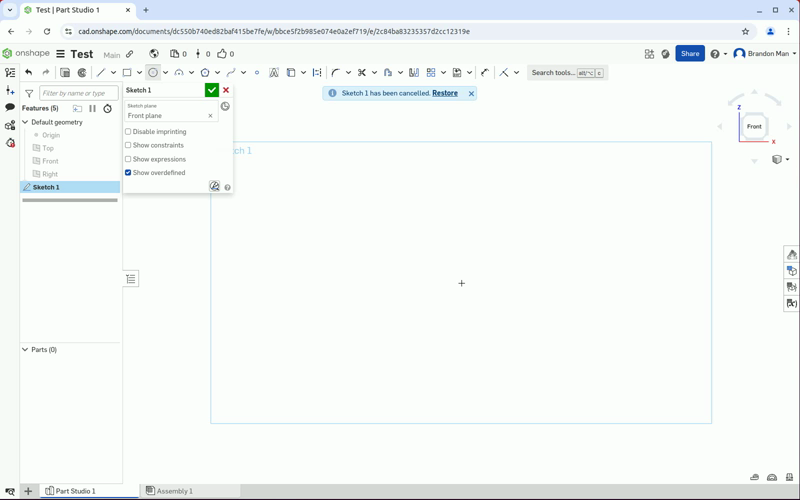
key_up(shift)
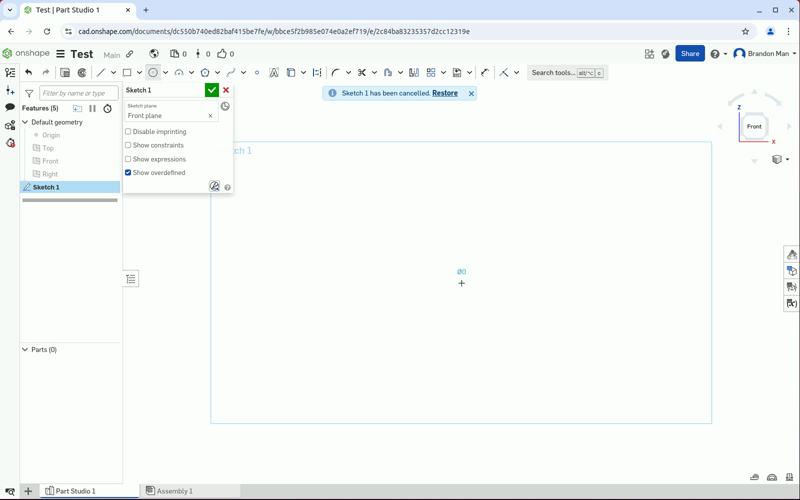
mouse_move(466, 282)
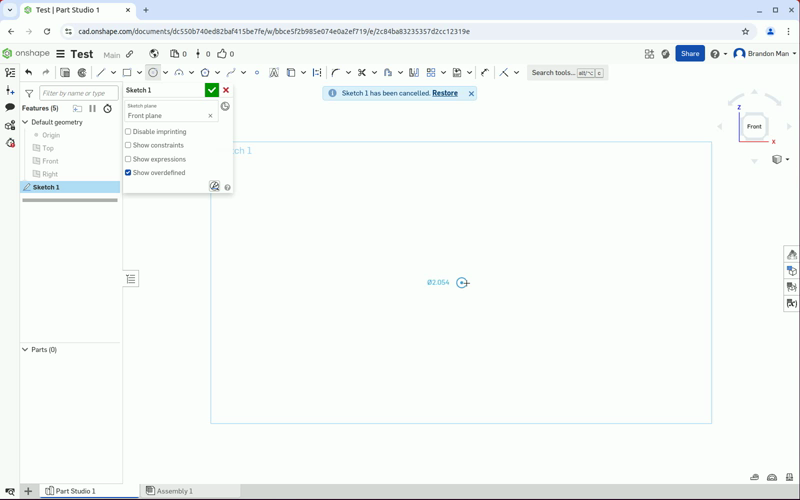
click(466, 282)
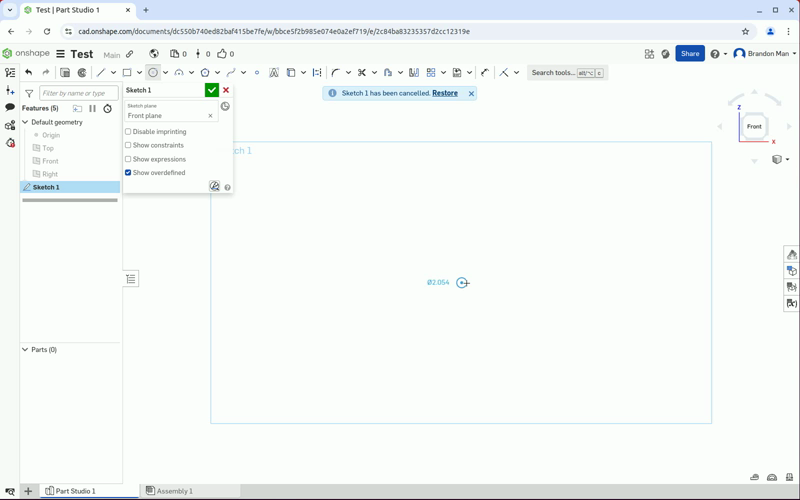
key(esc)
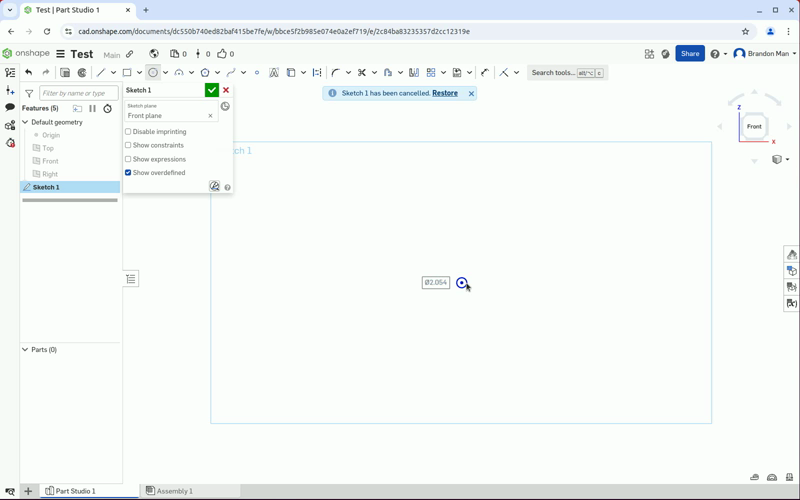
key(c)
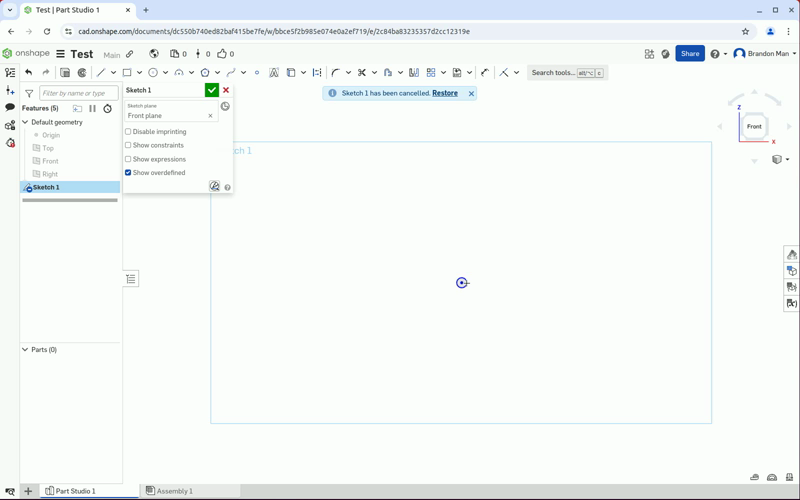
key_down(shift)
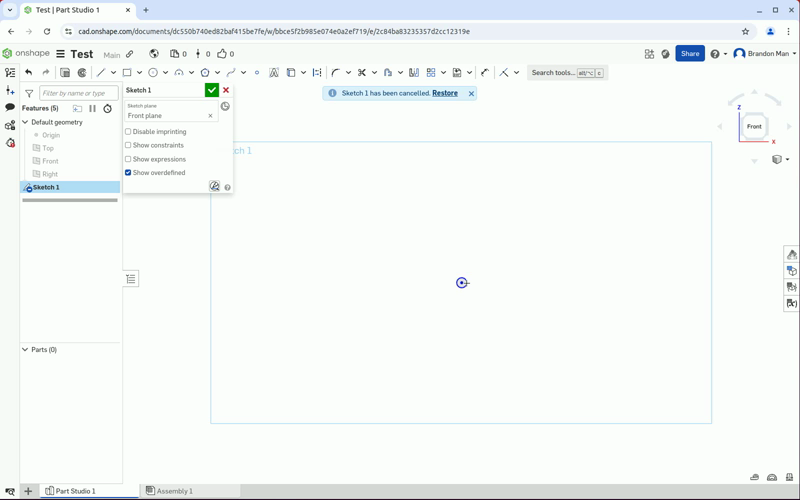
mouse_move(461, 282)
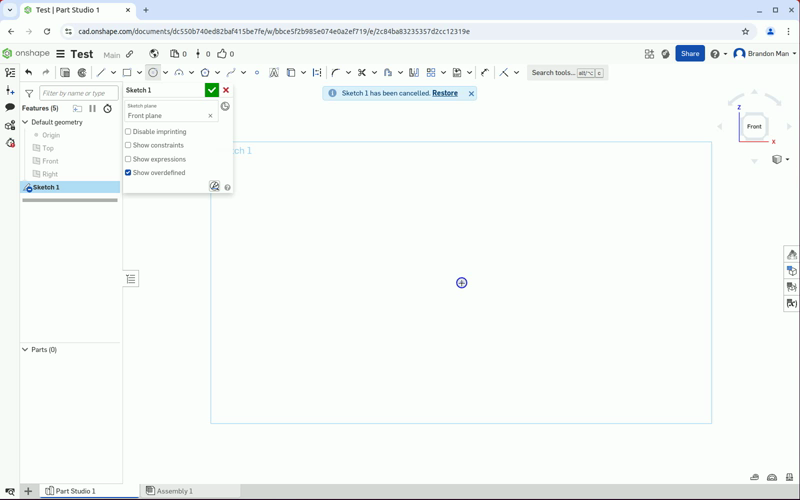
click(461, 282)
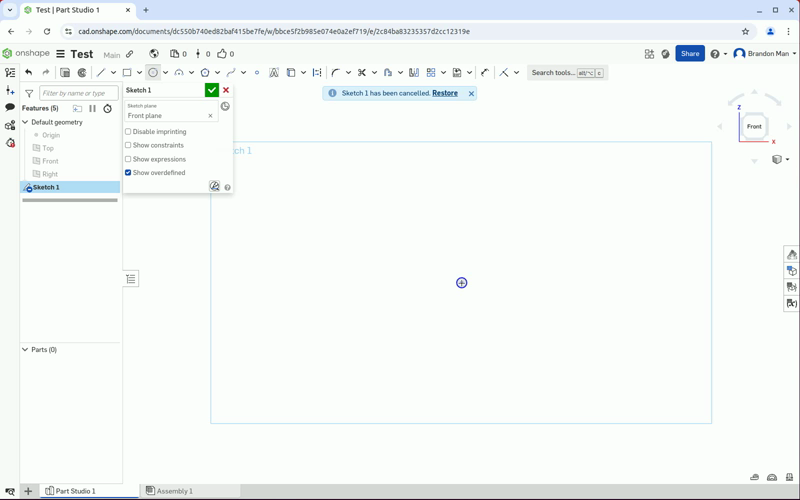
key_up(shift)
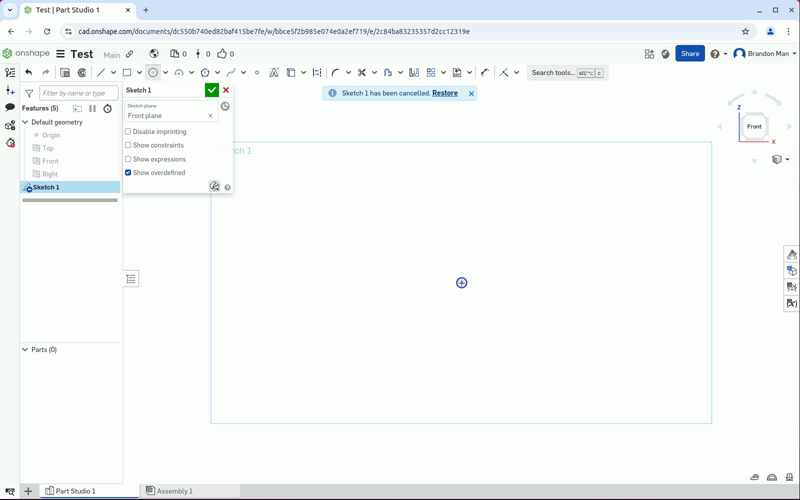
mouse_move(464, 282)
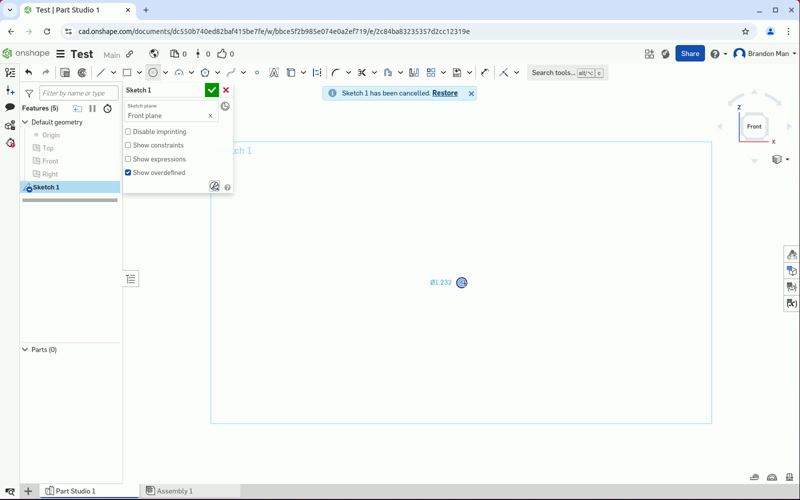
scroll(6)
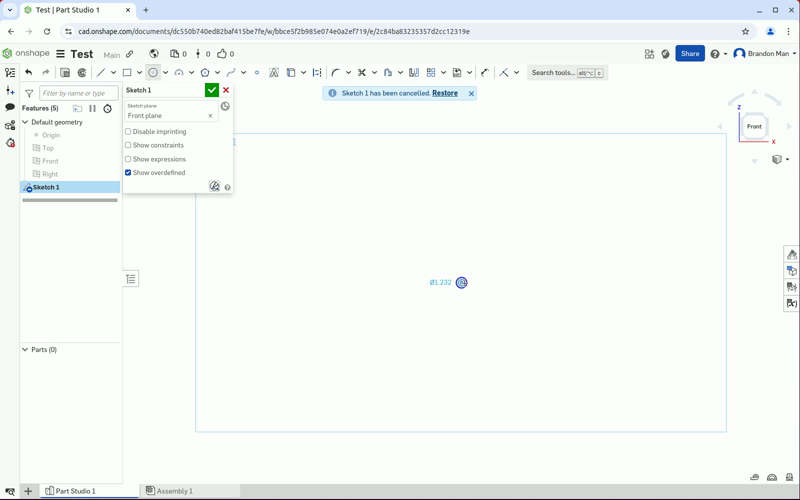
scroll(6)
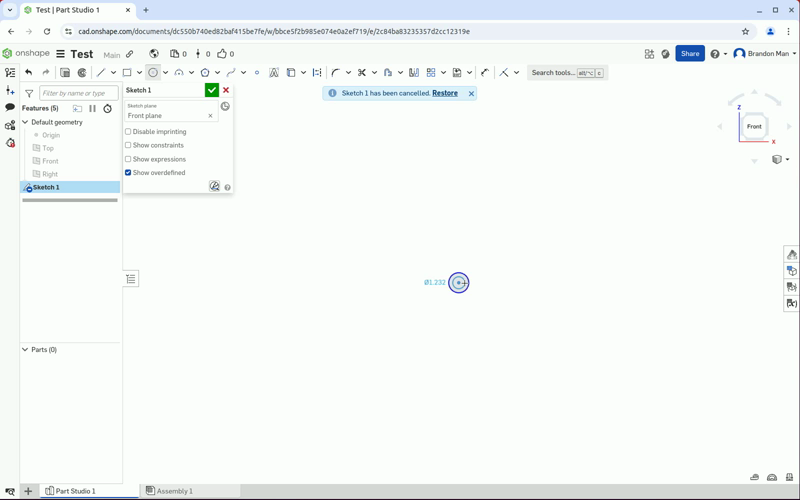
scroll(6)
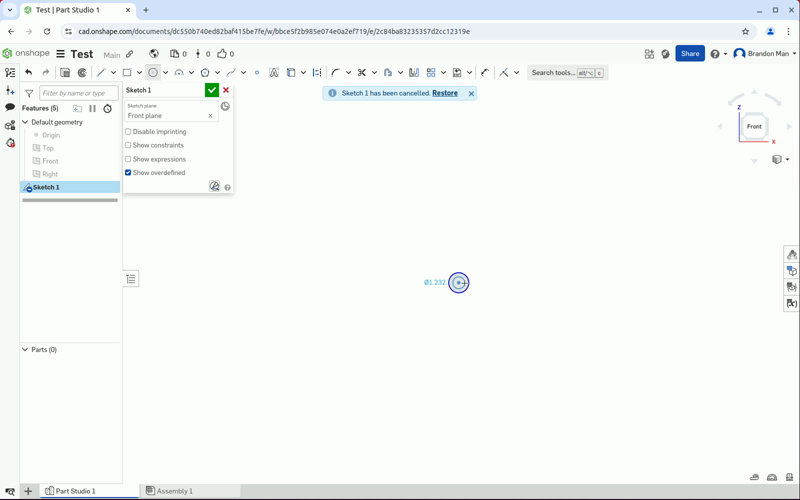
scroll(6)
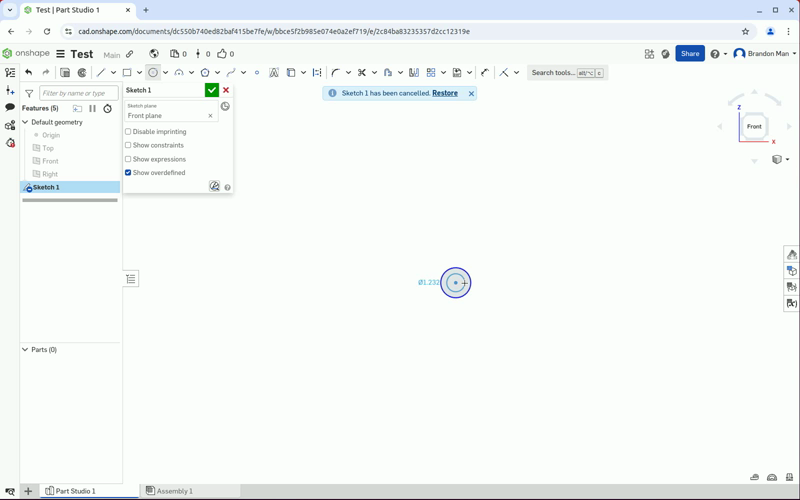
scroll(6)
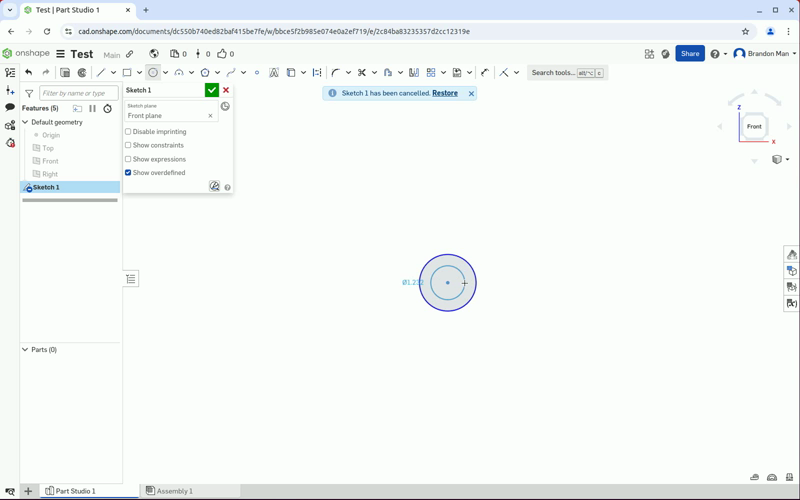
scroll(6)
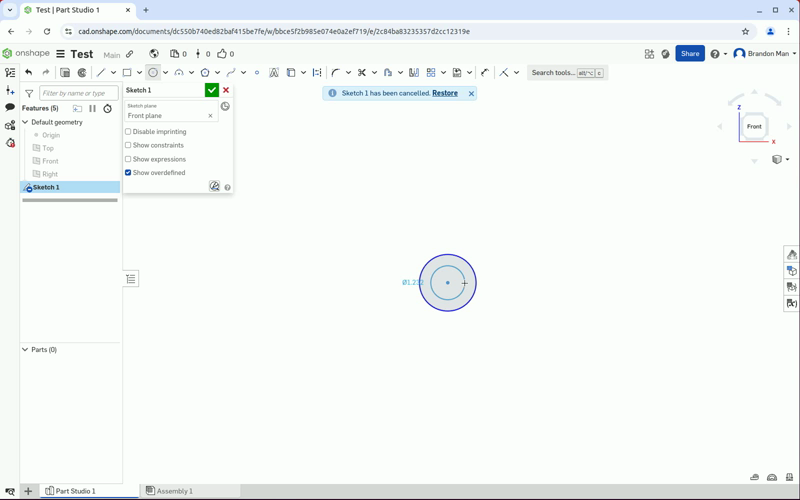
scroll(6)
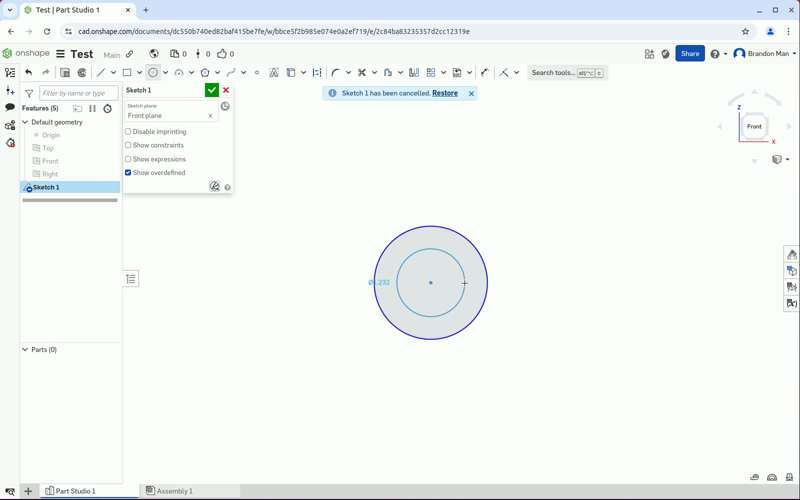
click(464, 282)
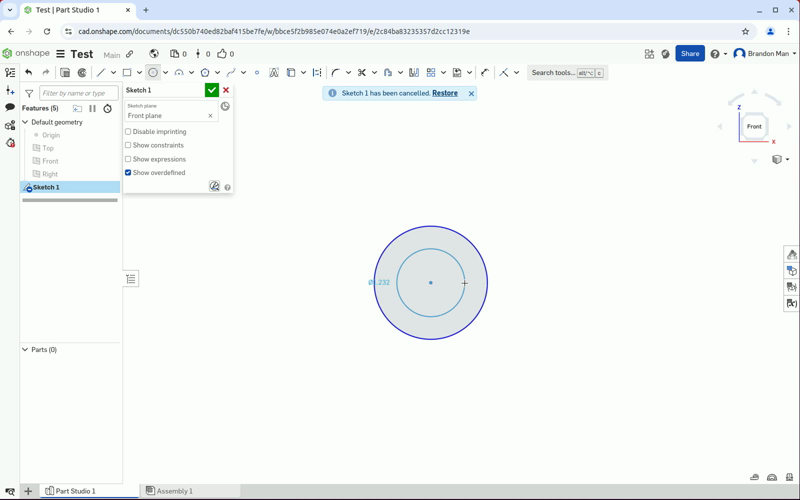
scroll(-6)
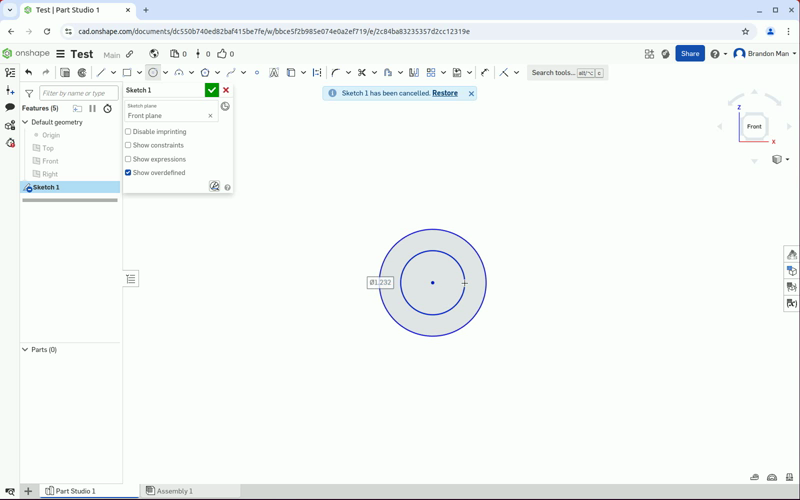
scroll(-6)
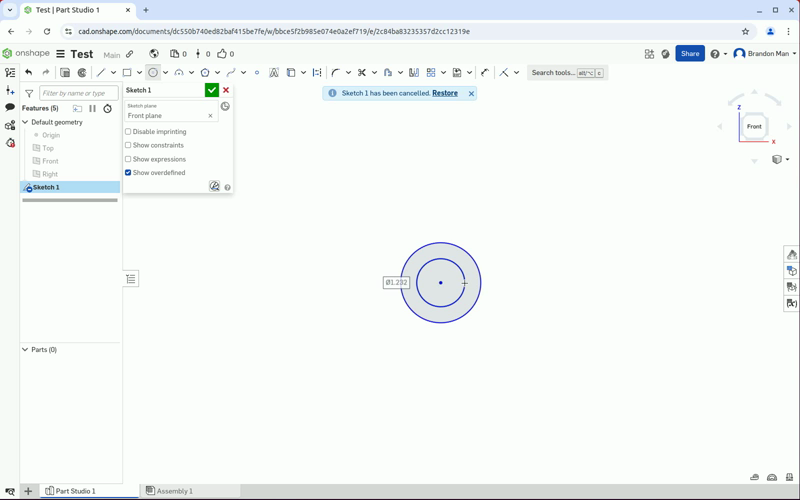
scroll(-6)
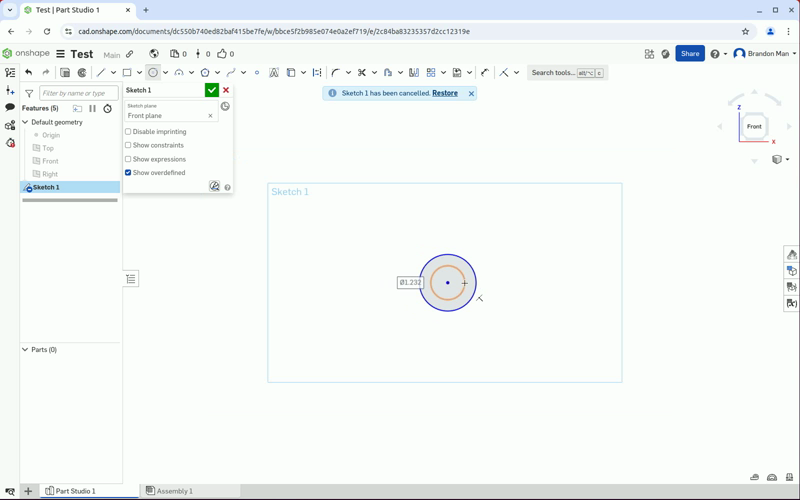
scroll(-6)
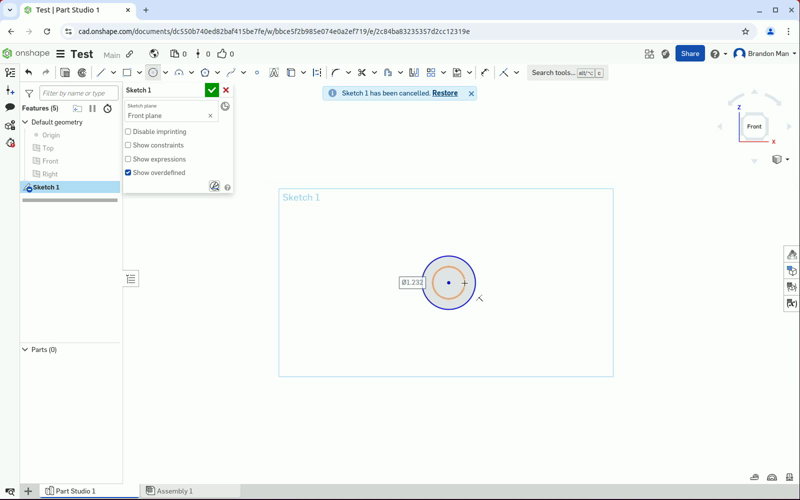
scroll(-6)
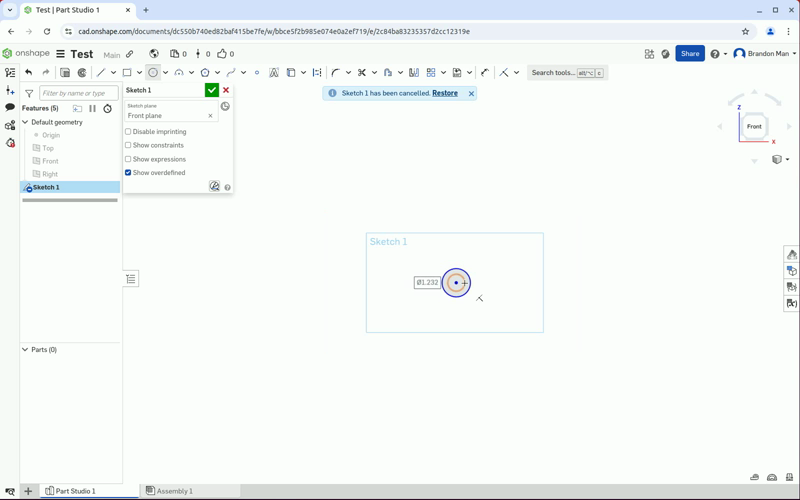
scroll(-6)
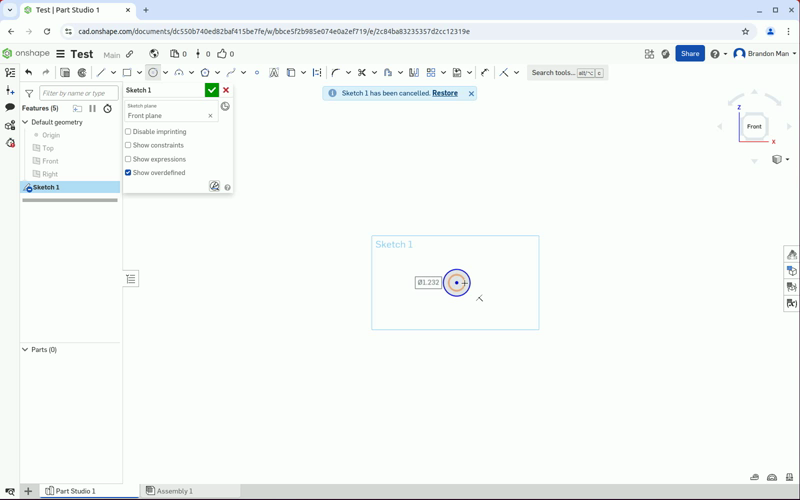
scroll(-6)
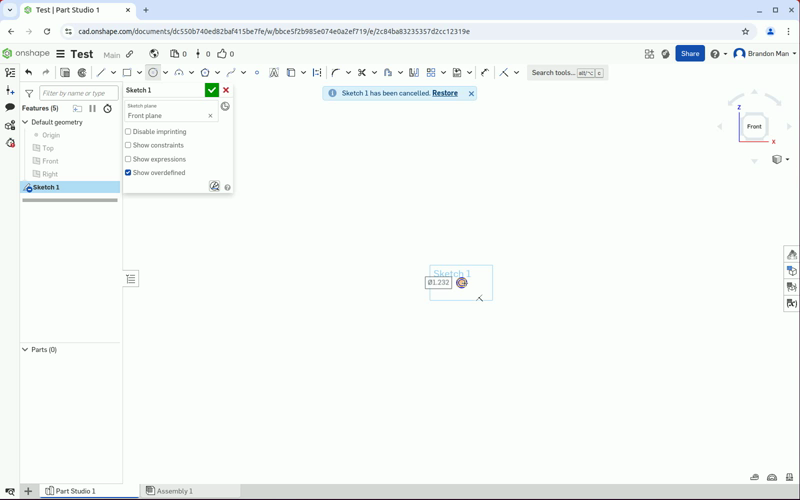
key(esc)
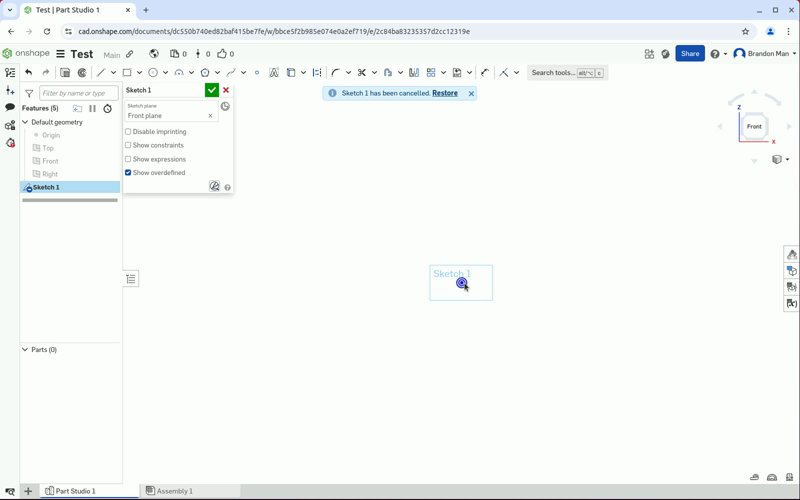
mouse_move(457, 282)
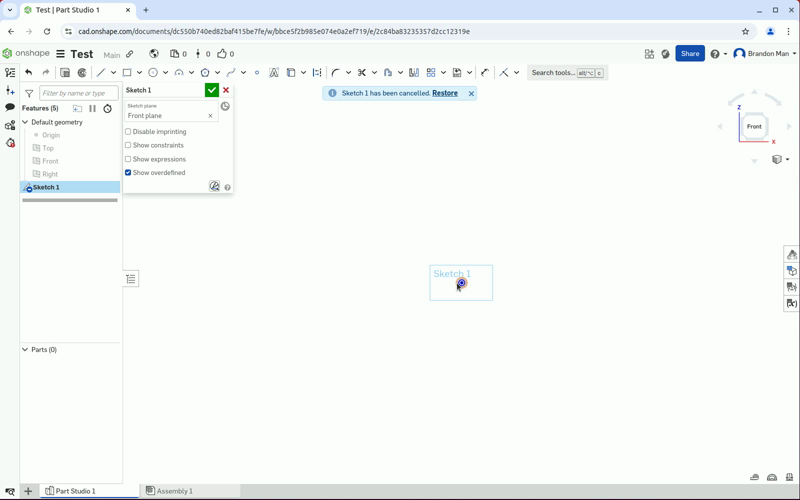
scroll(6)
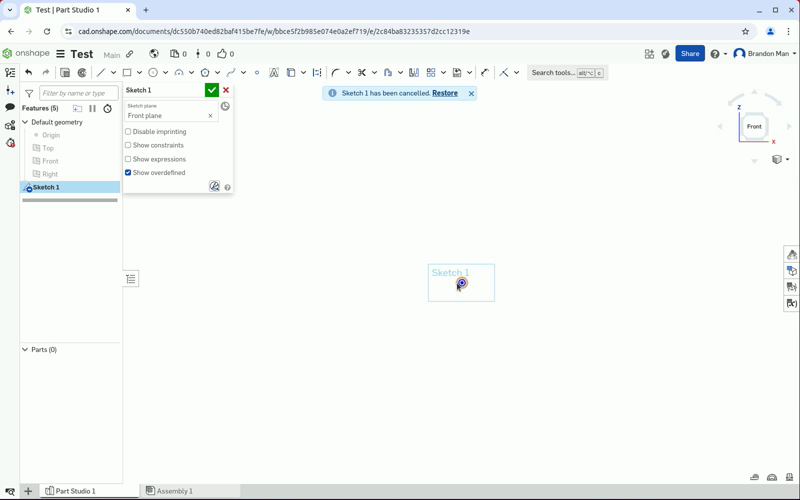
scroll(6)
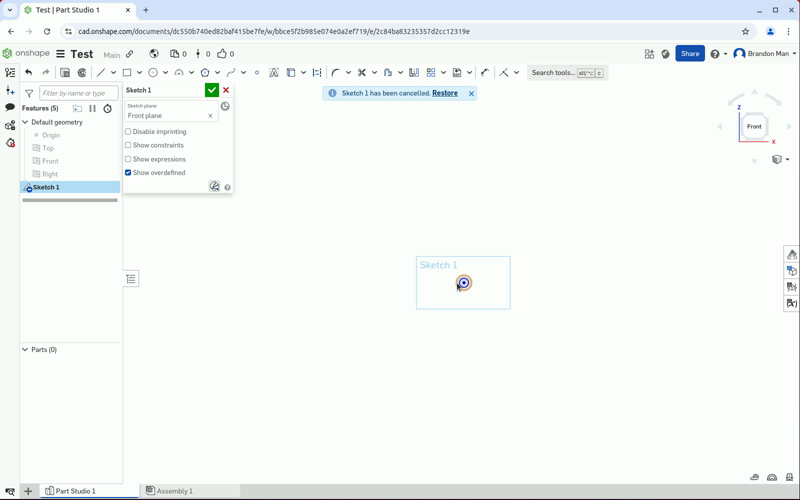
scroll(6)
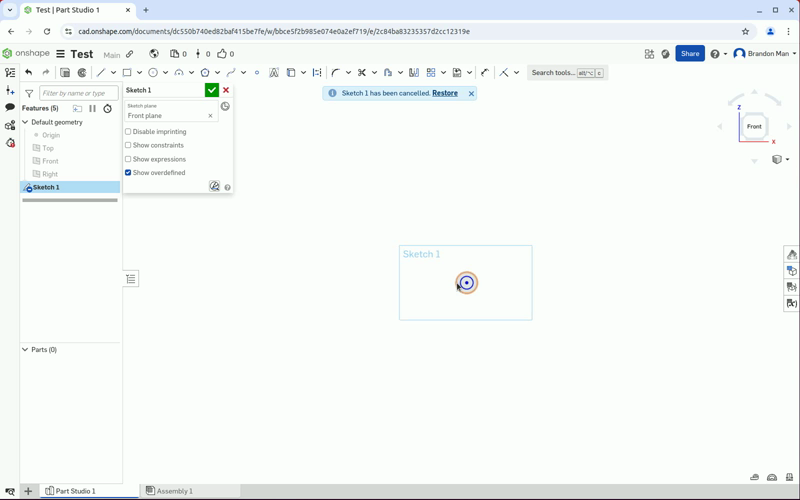
scroll(6)
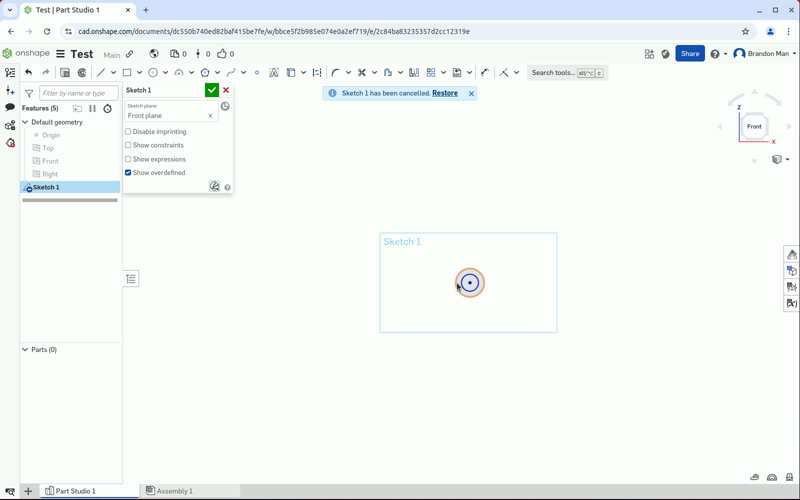
scroll(6)
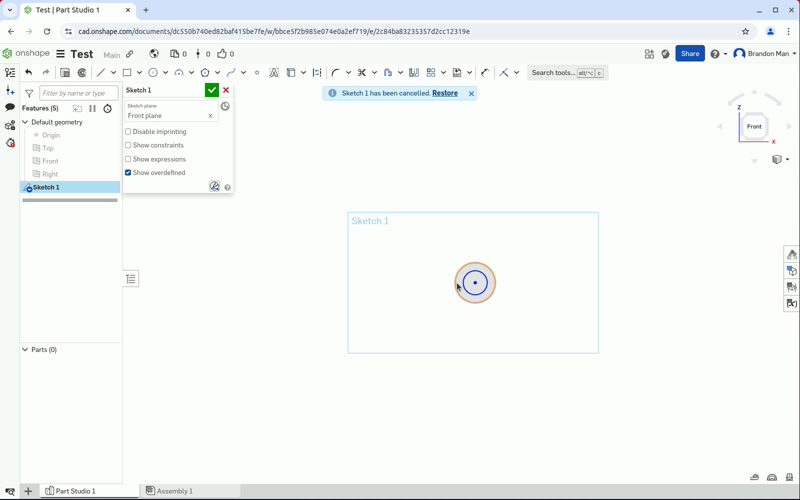
scroll(6)
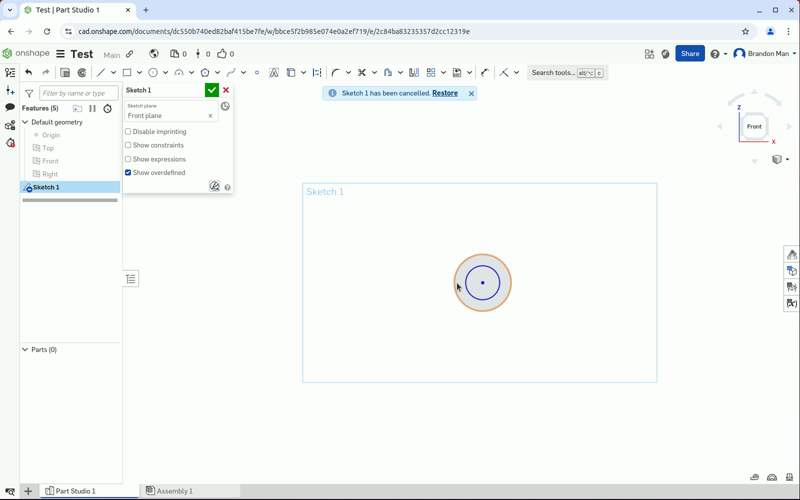
scroll(6)
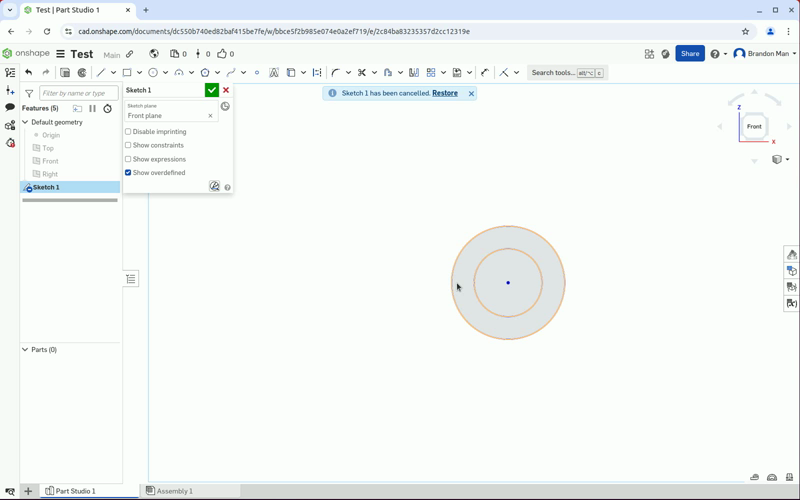
click(457, 282)
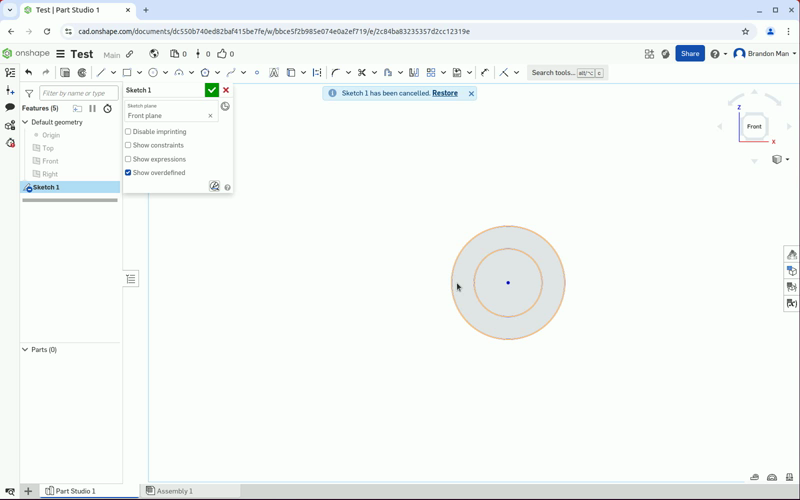
scroll(-6)
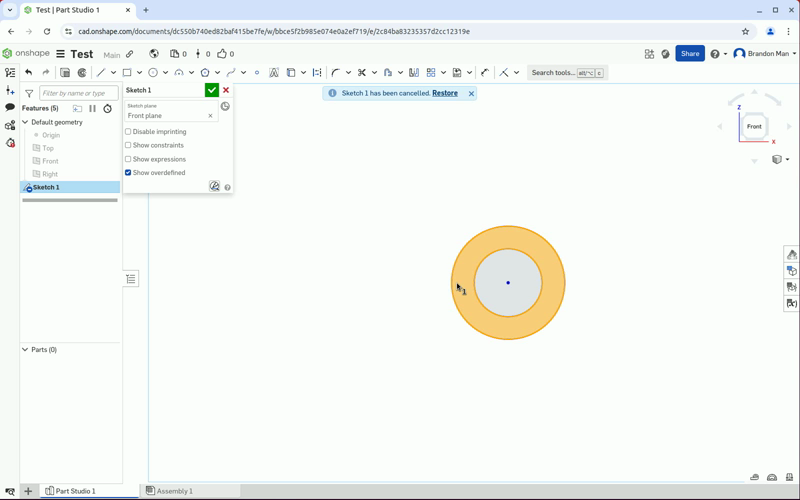
scroll(-6)
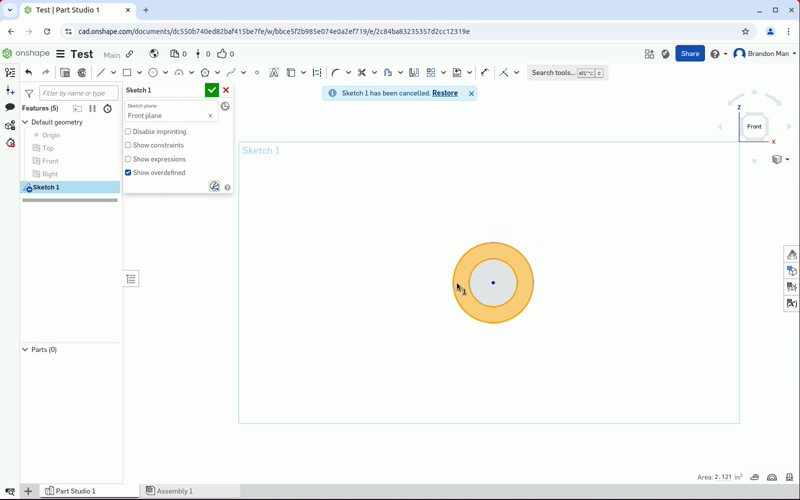
scroll(-6)
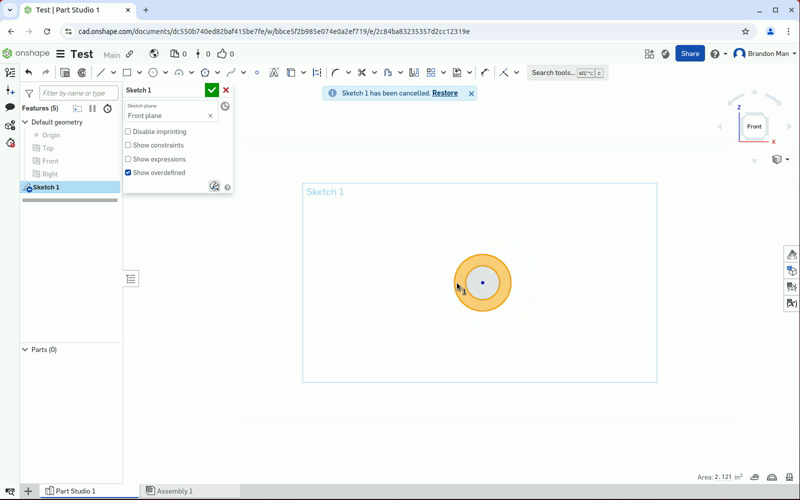
scroll(-6)
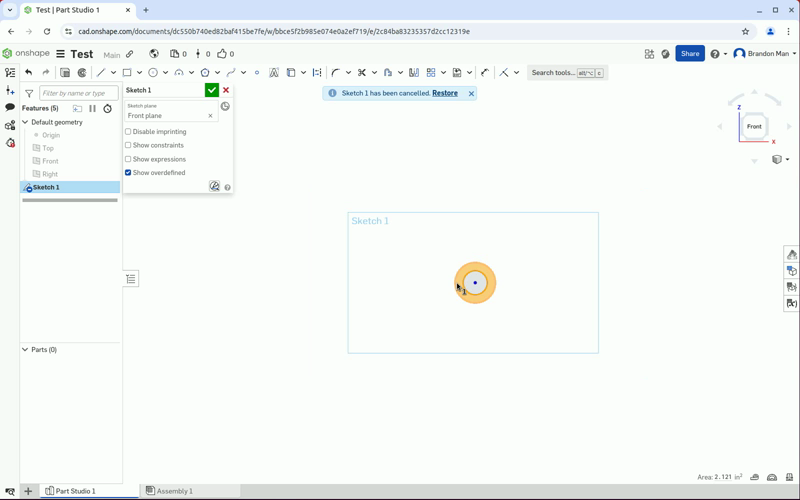
scroll(-6)
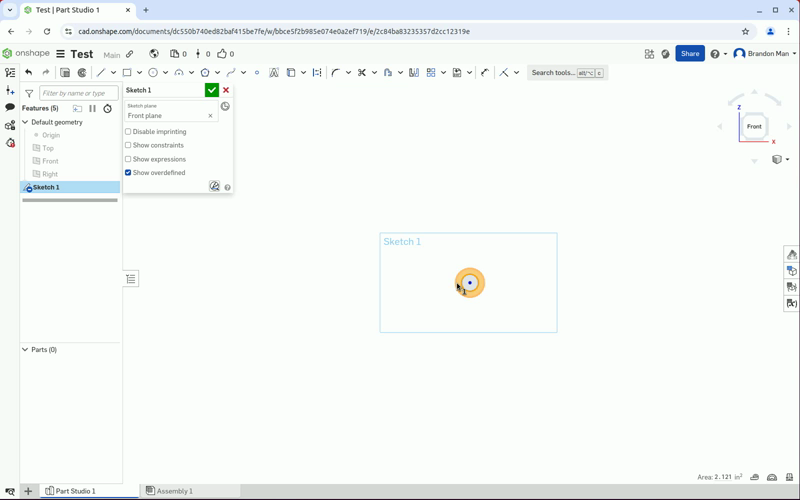
scroll(-6)
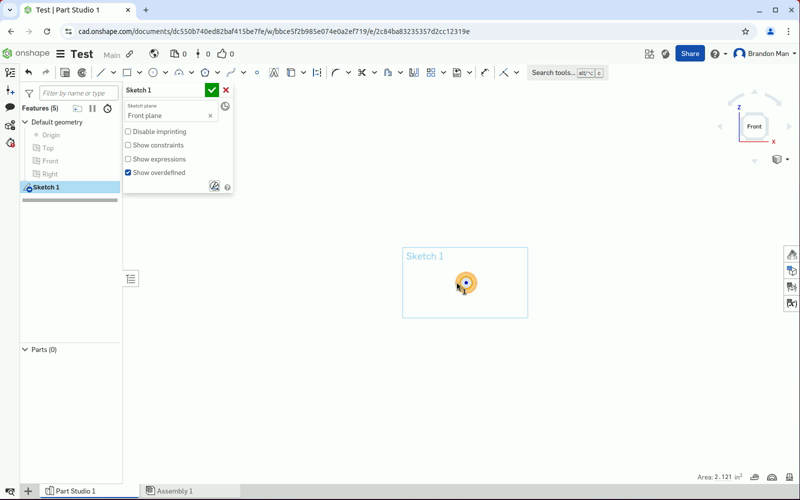
scroll(-6)
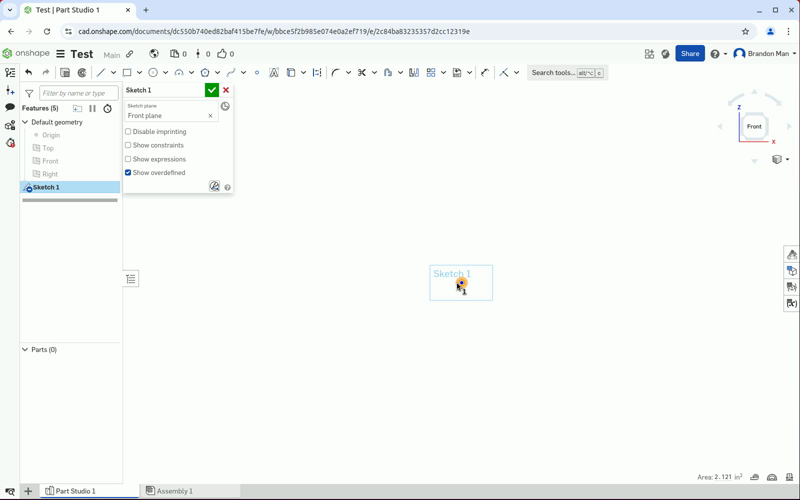
mouse_move(73, 352)
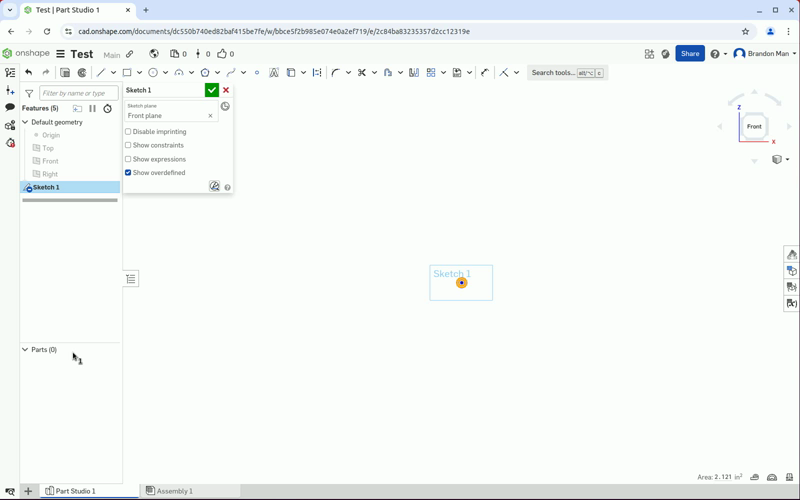
key(shift+y)
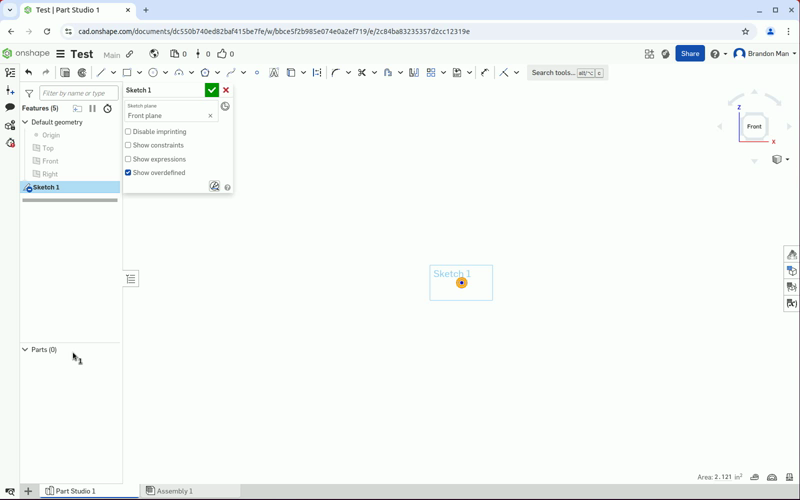
key(shift+e)
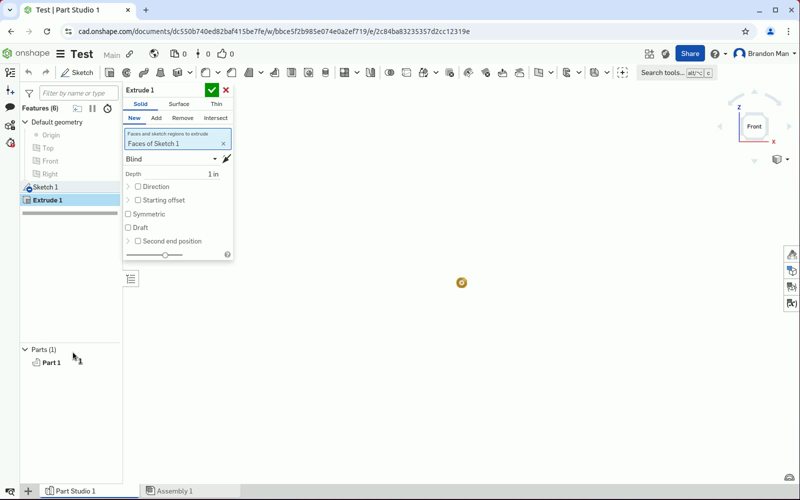
mouse_move(143, 106)
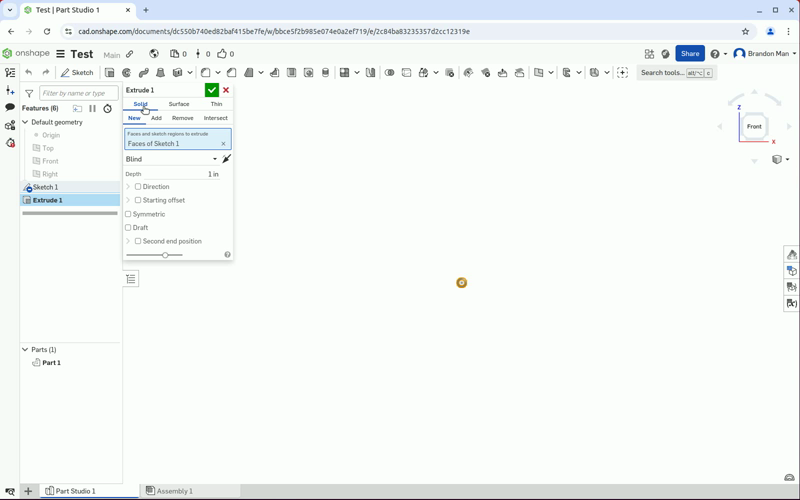
click(143, 106)
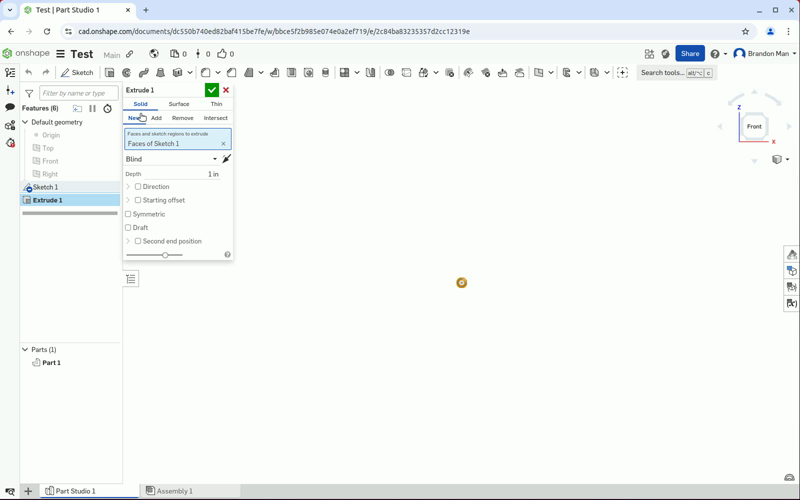
mouse_move(137, 120)
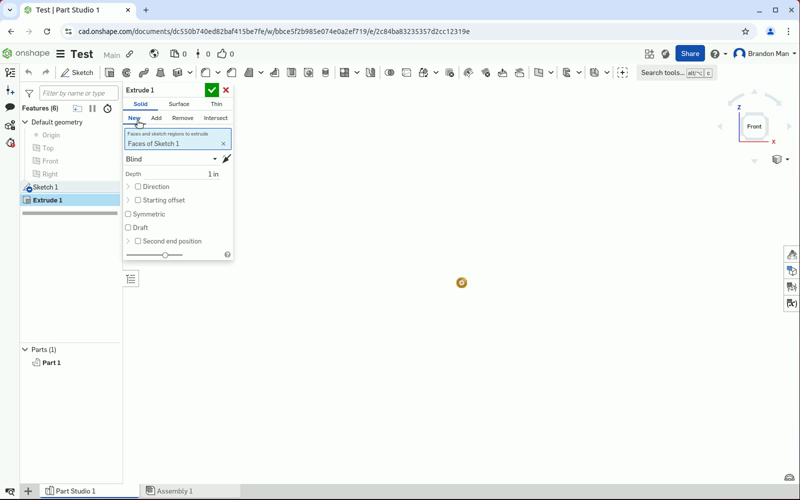
click(137, 120)
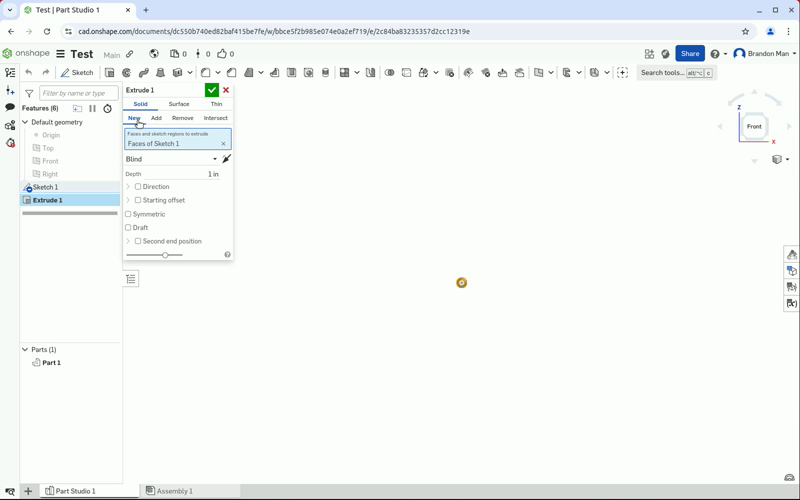
key(tab, 4)
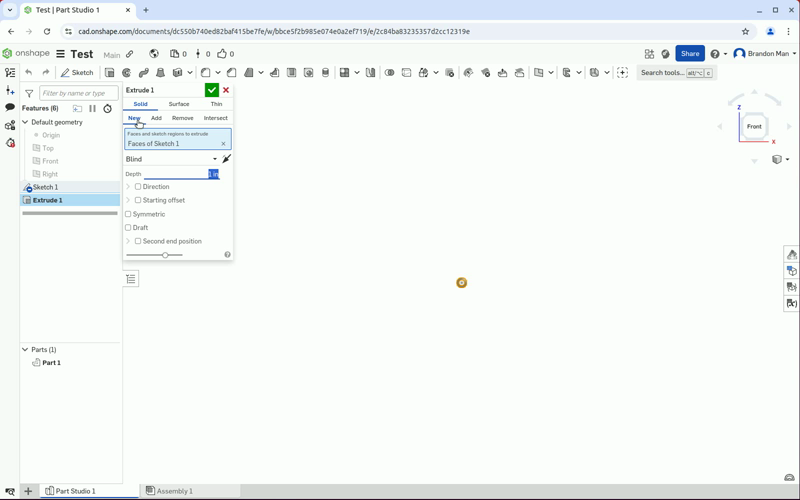
text(0.481)
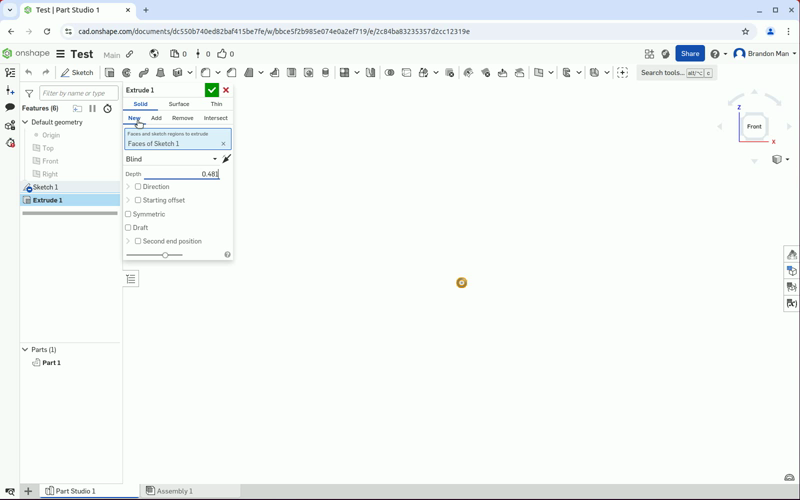
key(enter)
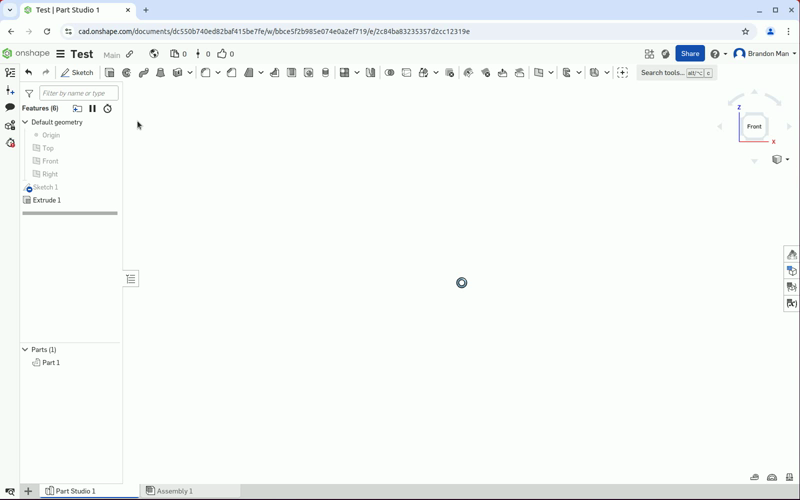
key(shift+h)
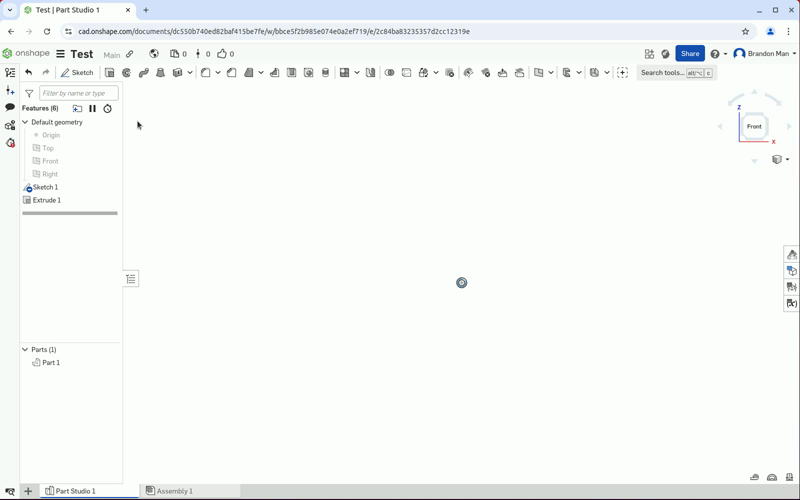
key(shift+h)
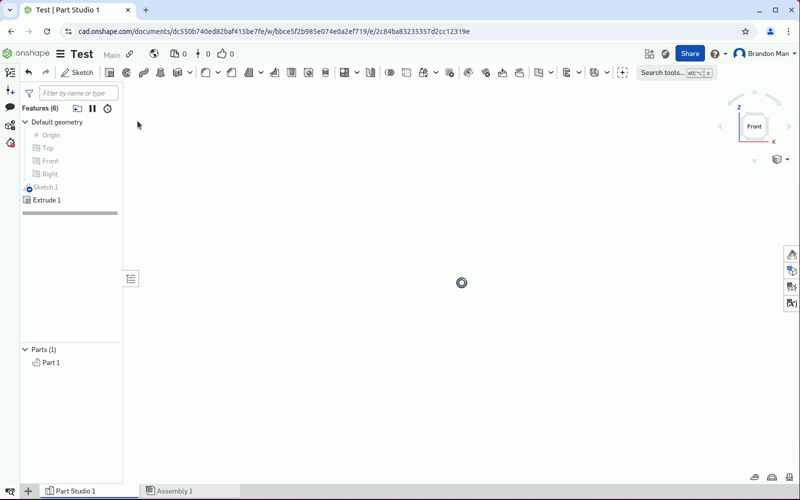
mouse_move(73, 189)
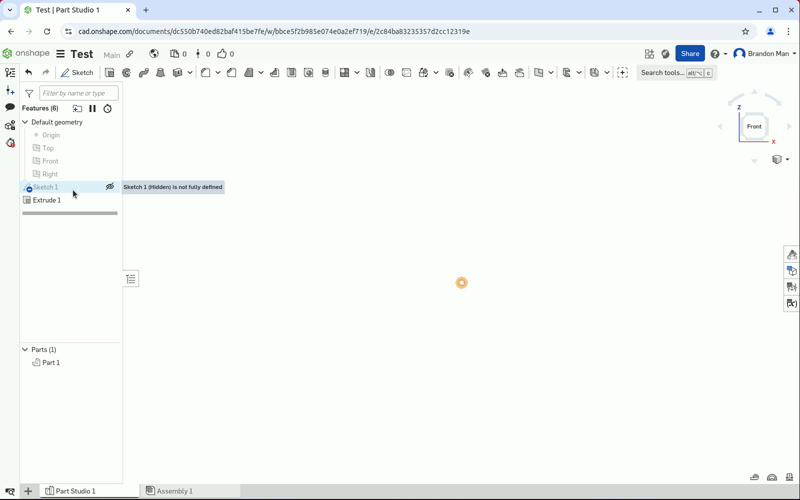
click(73, 189)
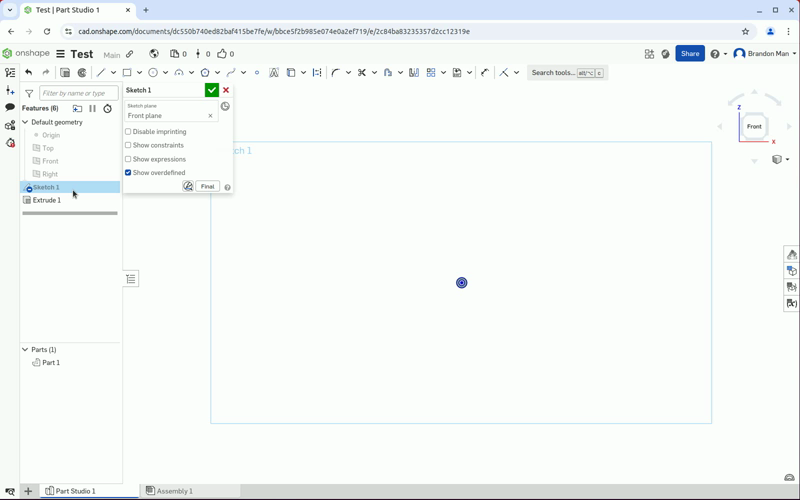
mouse_move(229, 92)
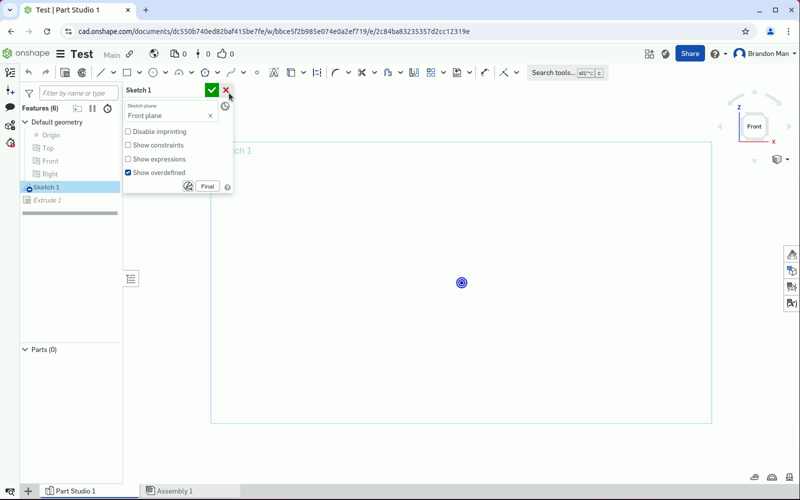
click(229, 92)
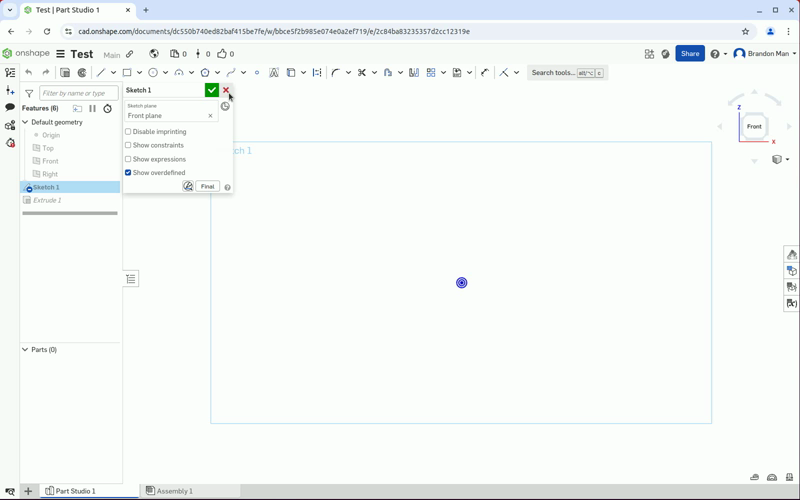
key(shift+s)
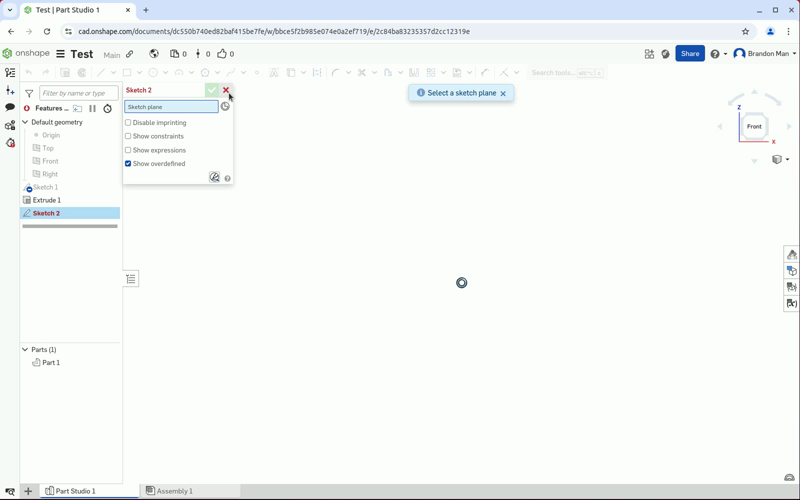
mouse_move(73, 163)
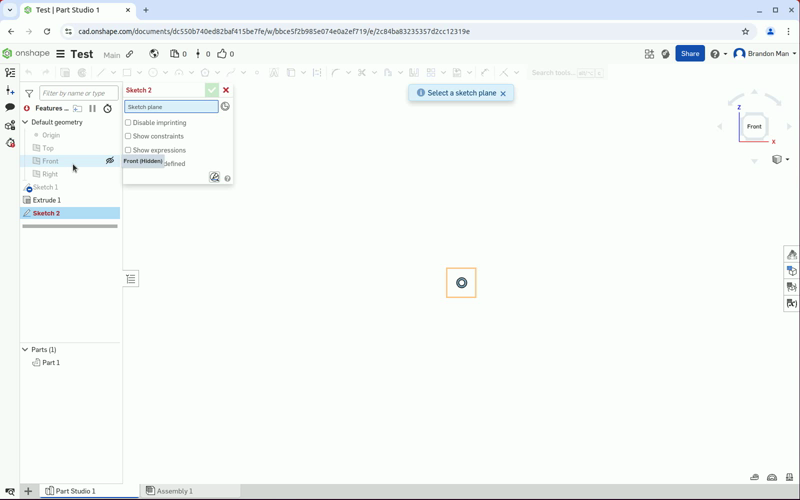
click(73, 163)
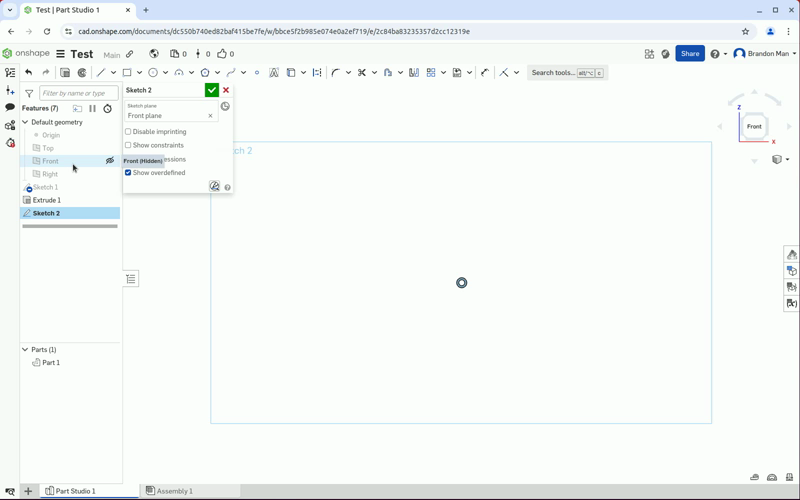
mouse_move(73, 352)
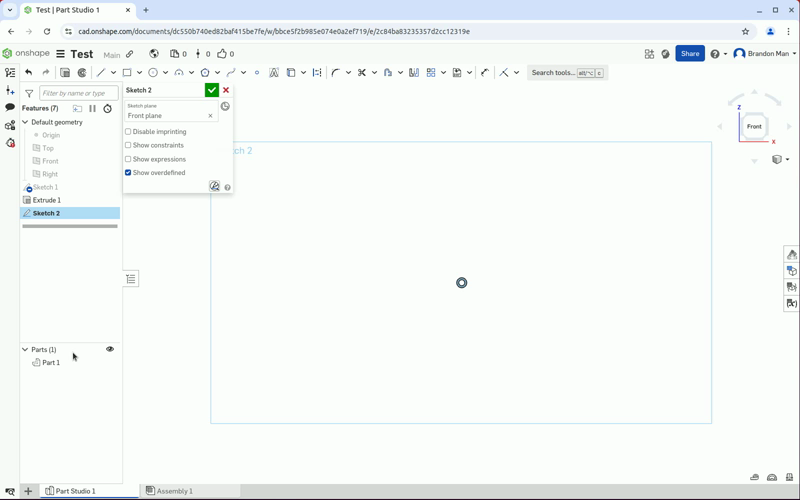
key(y)
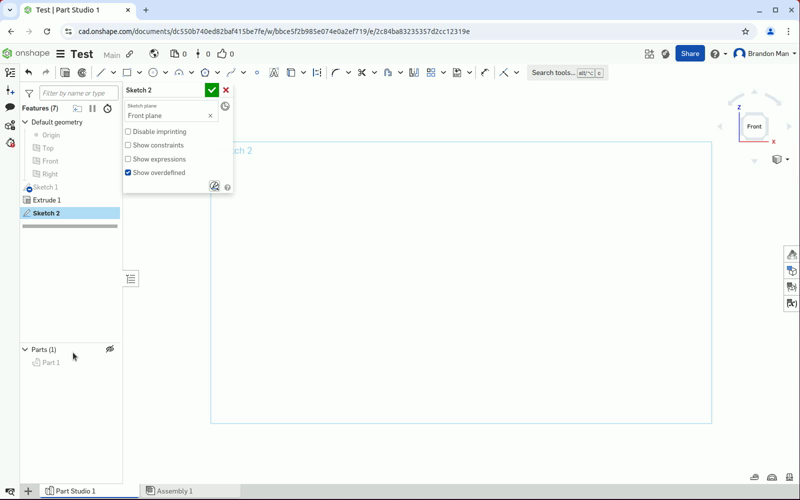
key(c)
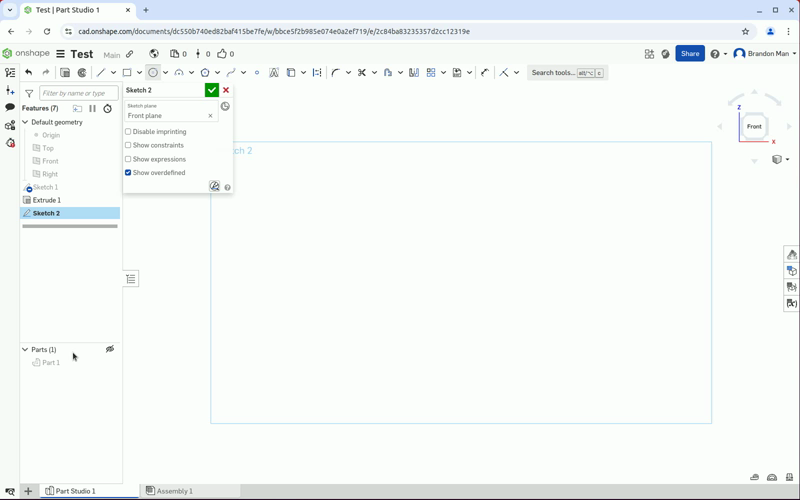
key_down(shift)
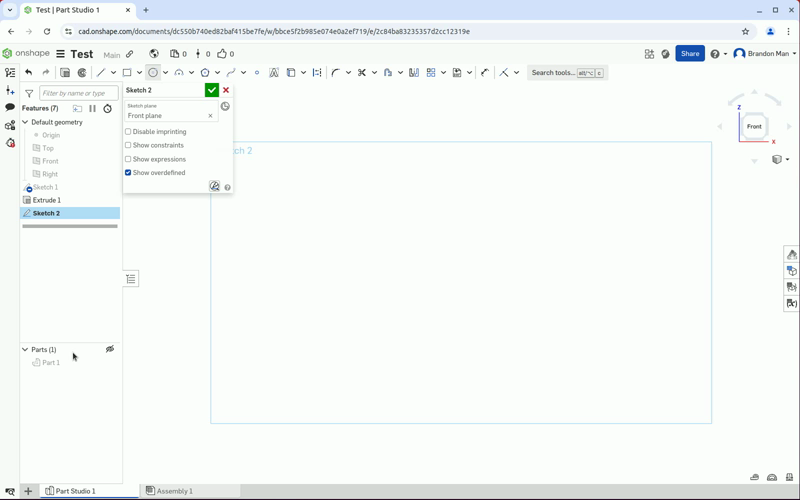
mouse_move(461, 174)
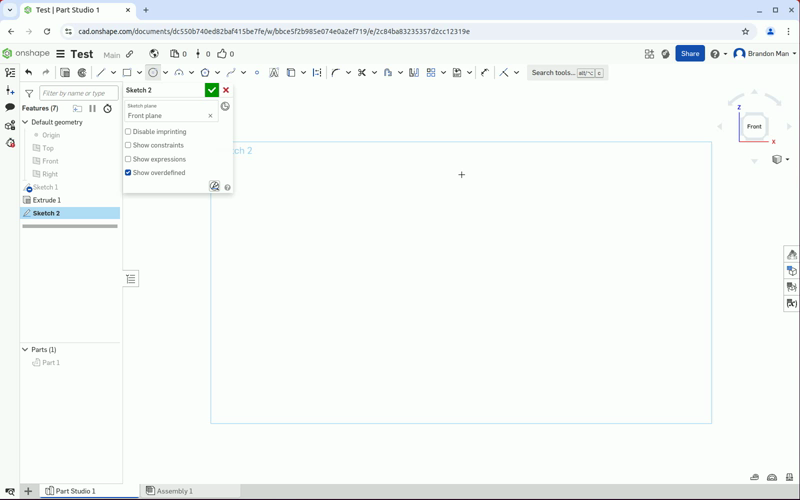
click(461, 174)
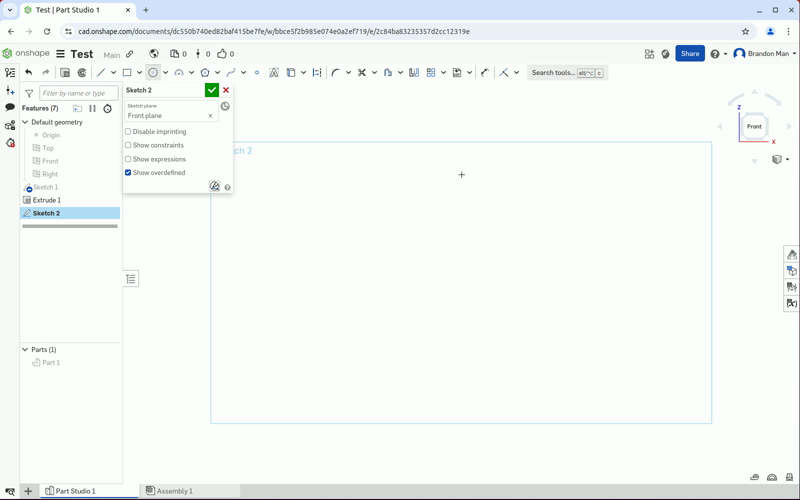
key_up(shift)
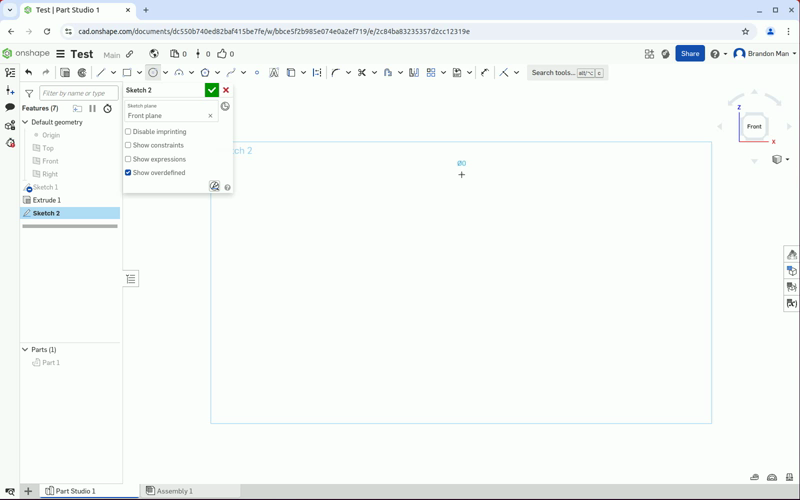
mouse_move(466, 174)
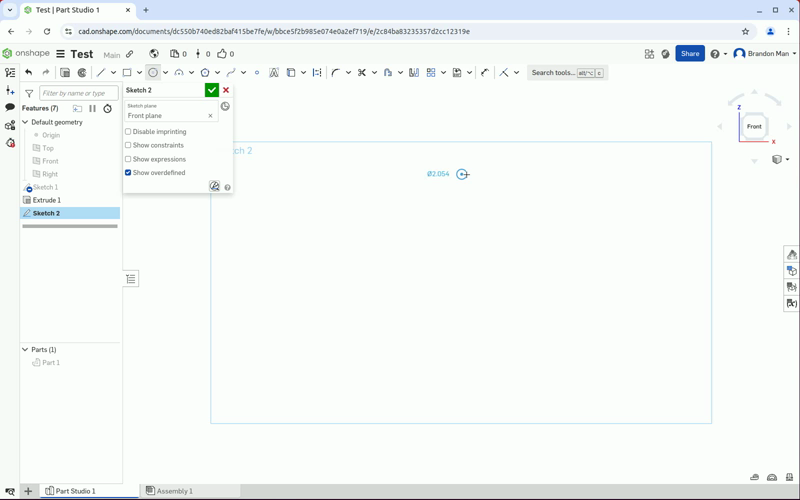
click(466, 174)
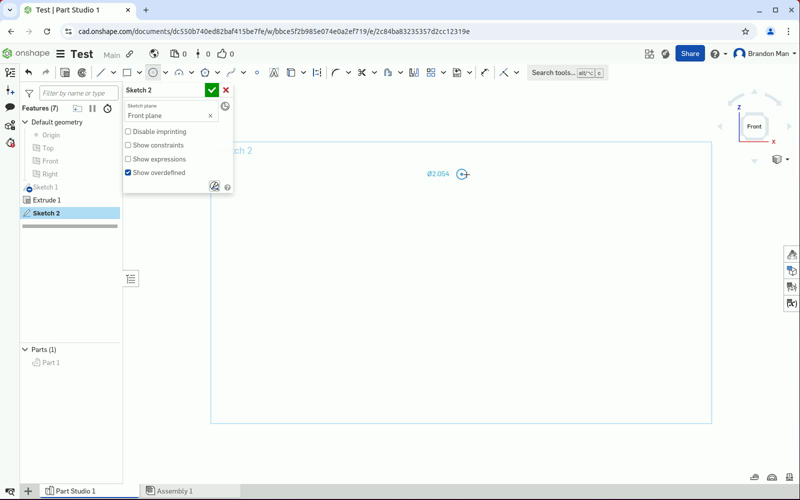
key(esc)
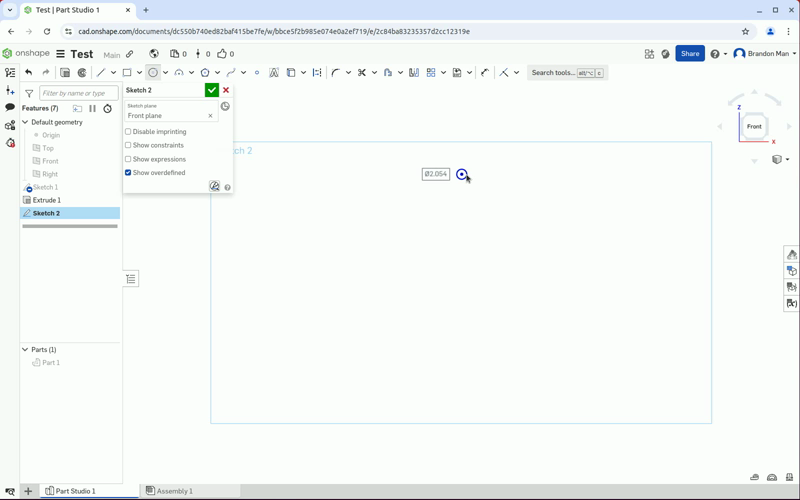
key(c)
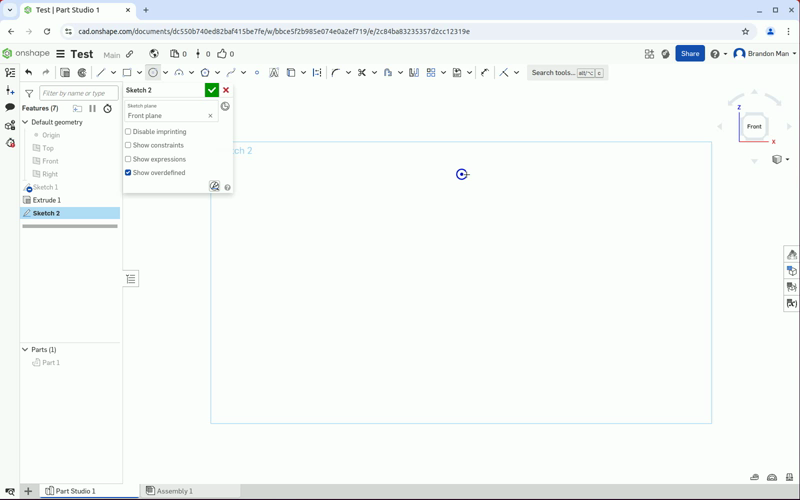
key_down(shift)
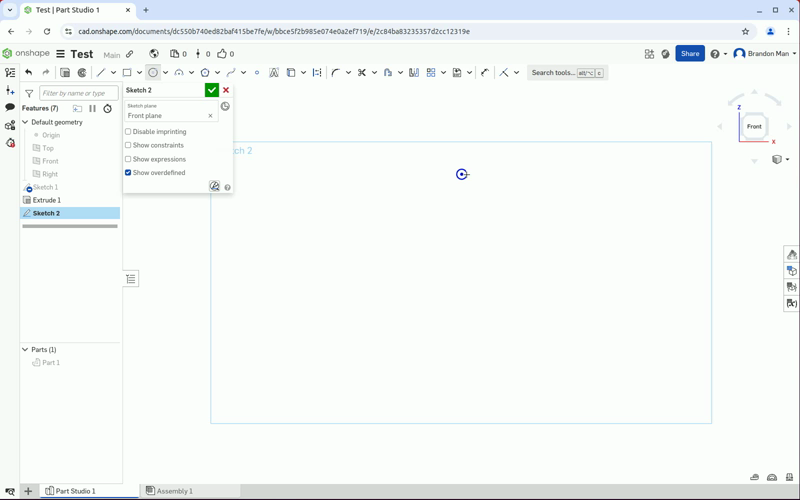
mouse_move(461, 174)
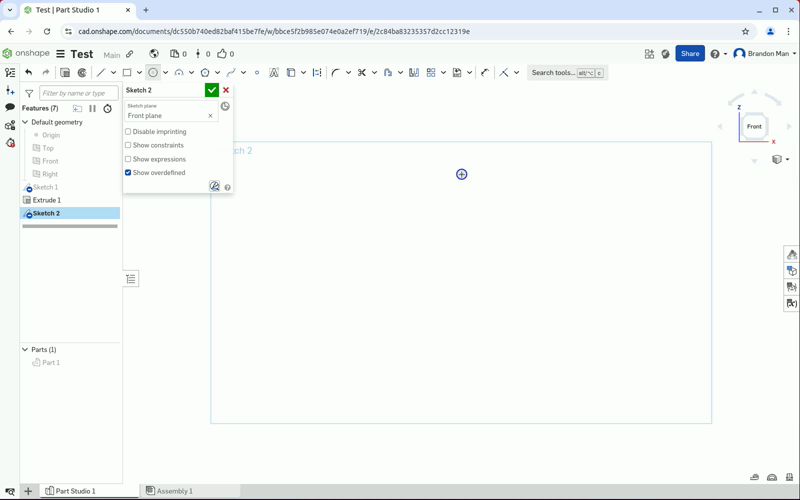
click(461, 174)
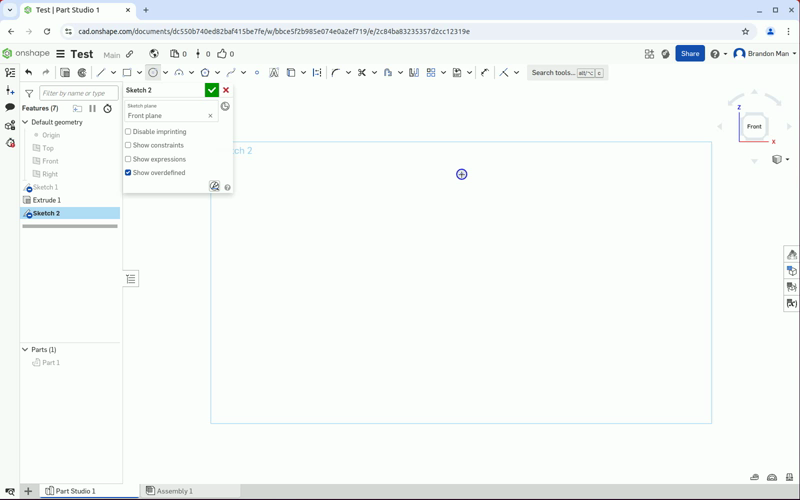
key_up(shift)
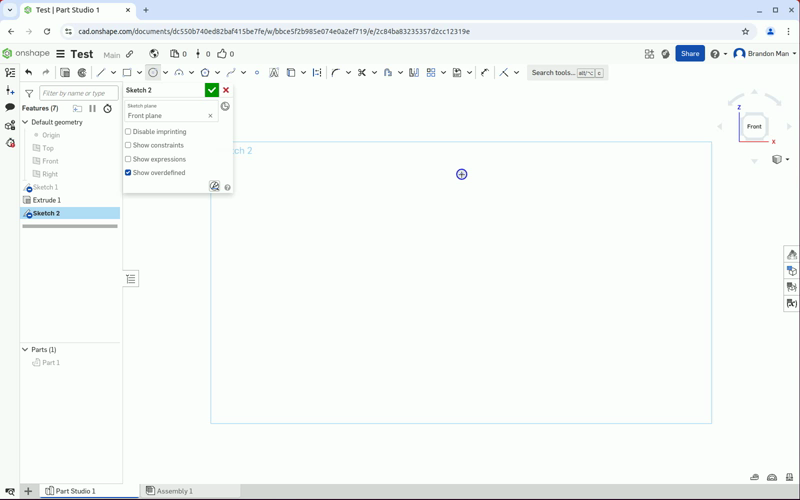
mouse_move(464, 174)
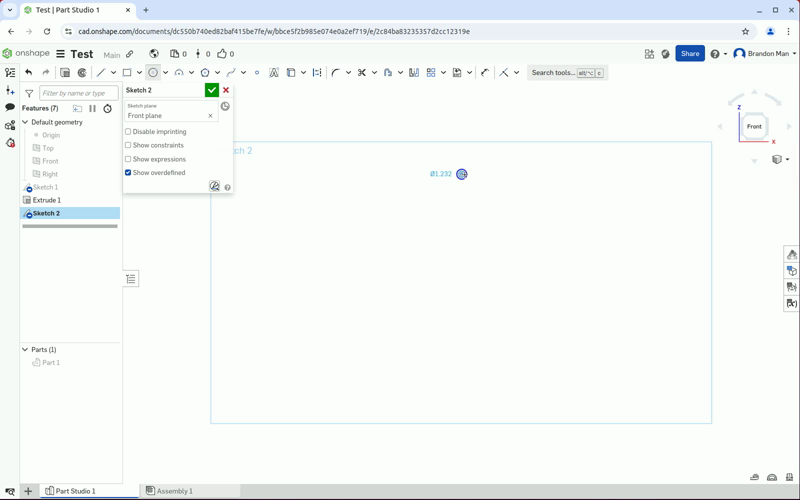
scroll(6)
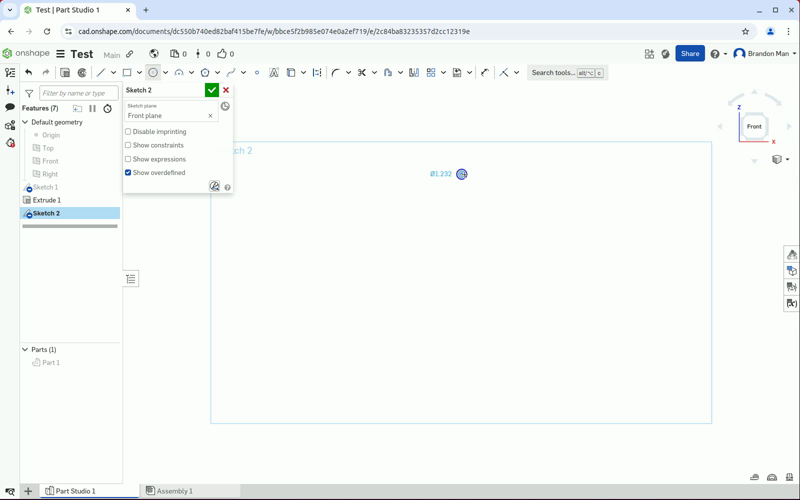
scroll(6)
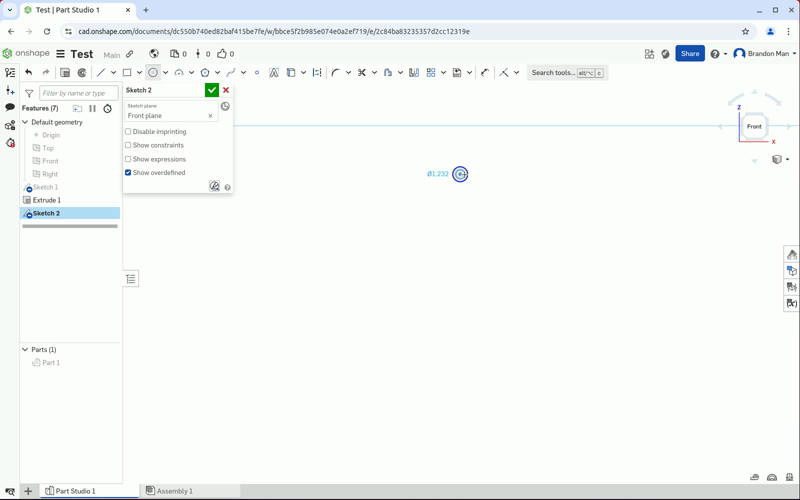
scroll(6)
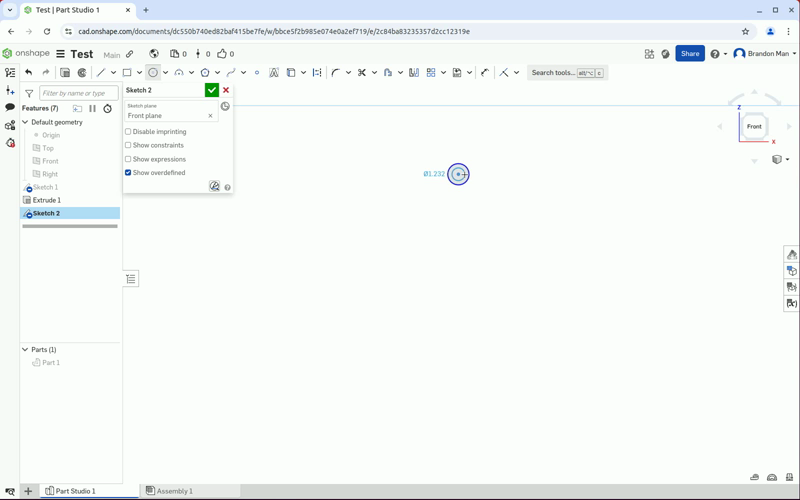
scroll(6)
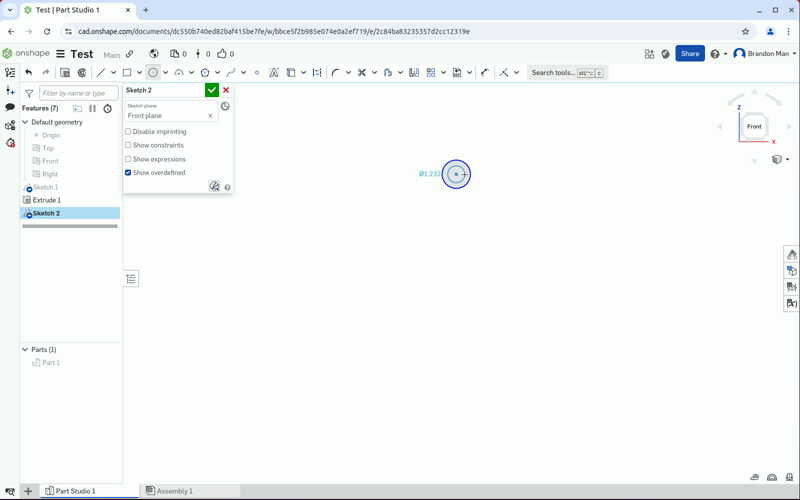
scroll(6)
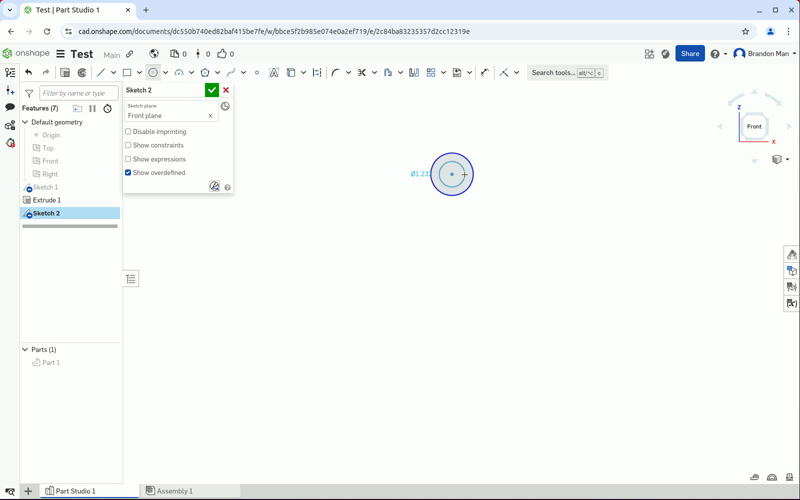
scroll(6)
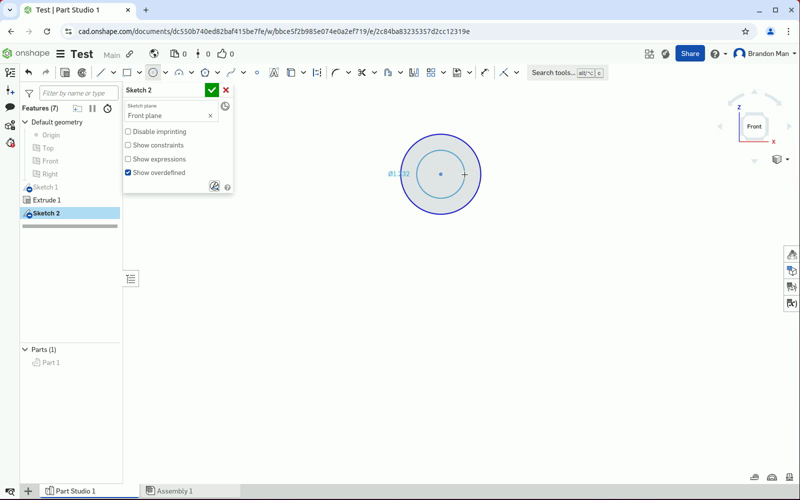
scroll(6)
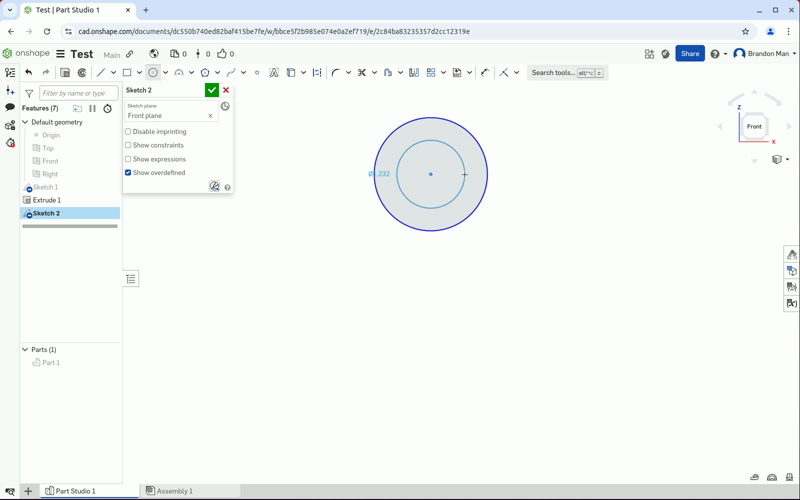
click(464, 174)
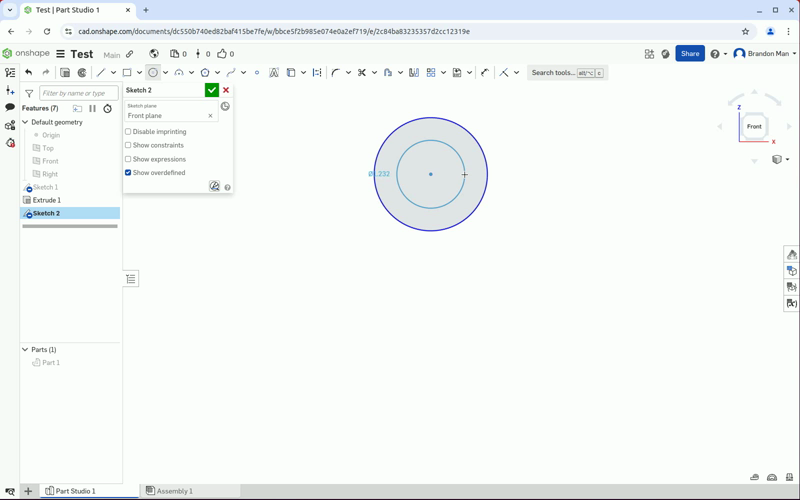
scroll(-6)
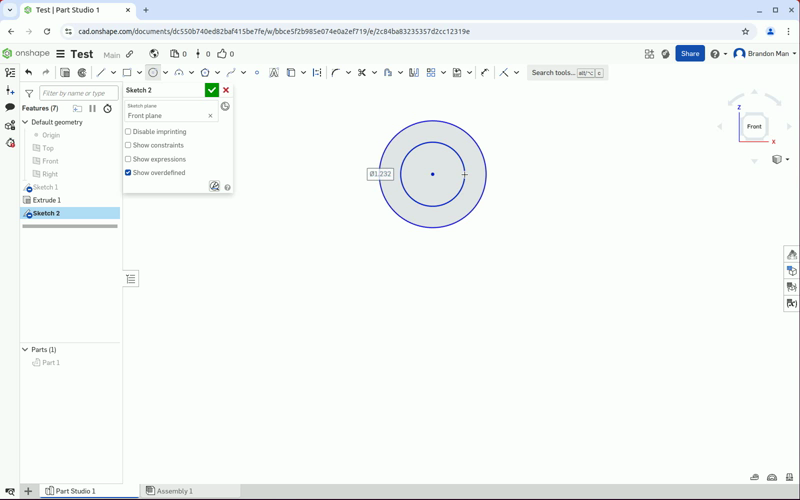
scroll(-6)
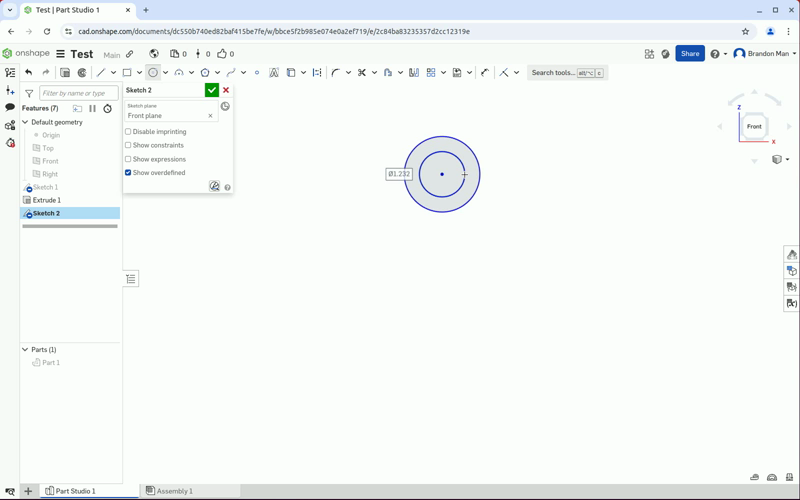
scroll(-6)
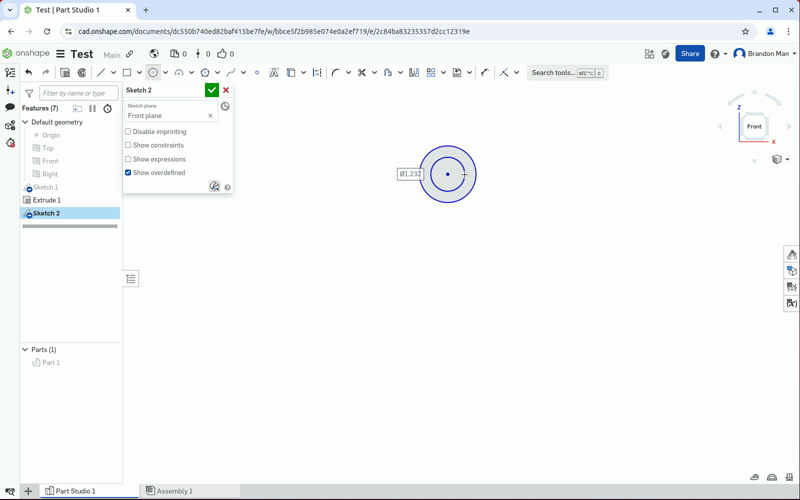
scroll(-6)
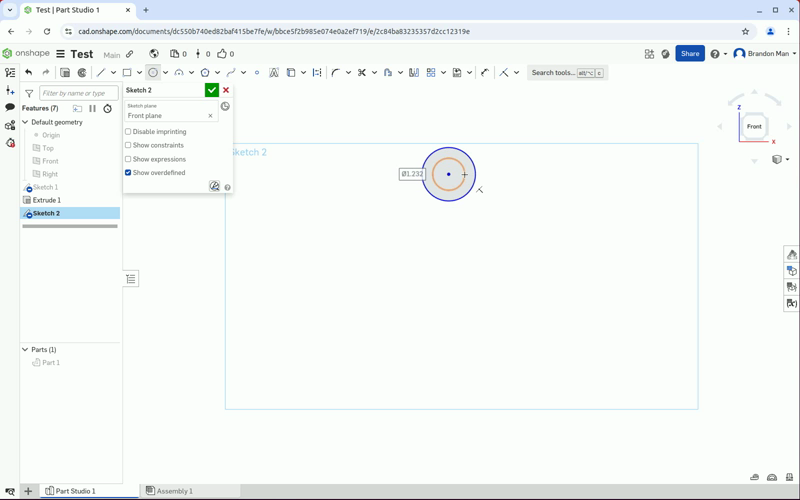
scroll(-6)
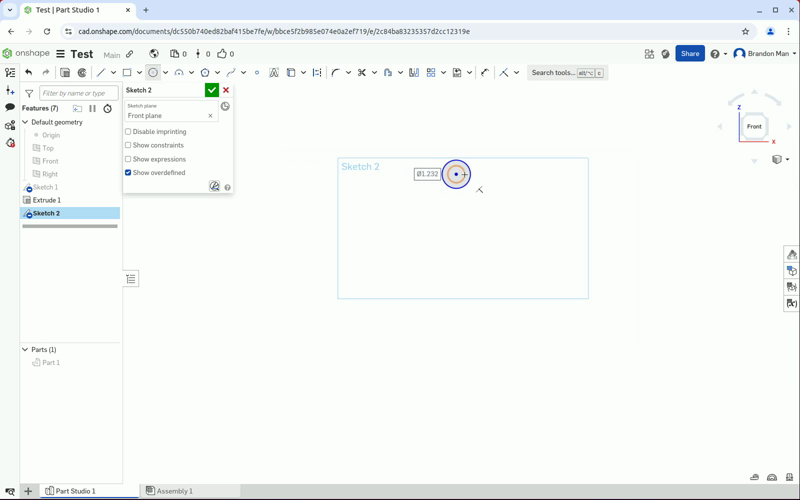
scroll(-6)
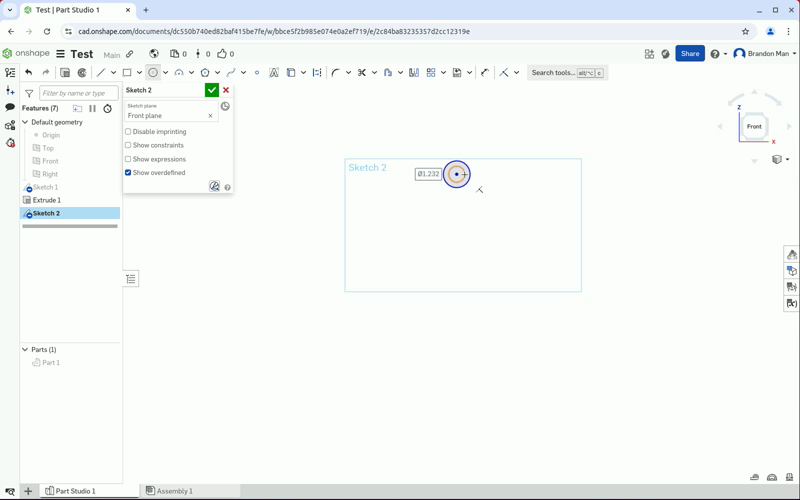
scroll(-6)
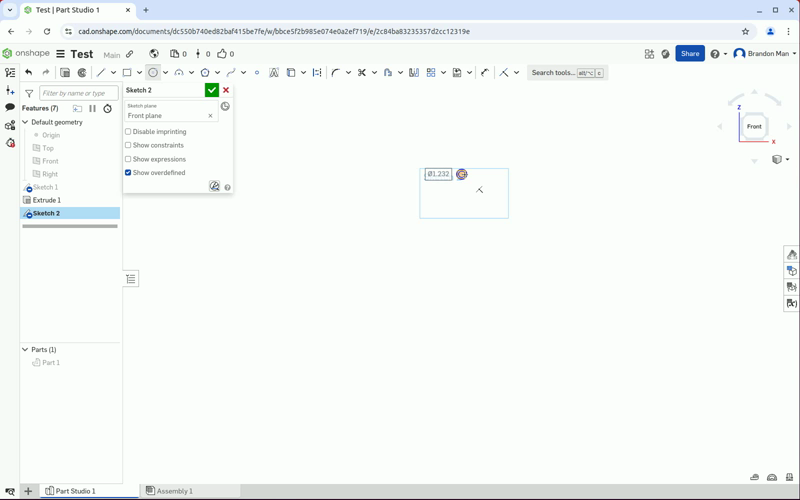
key(esc)
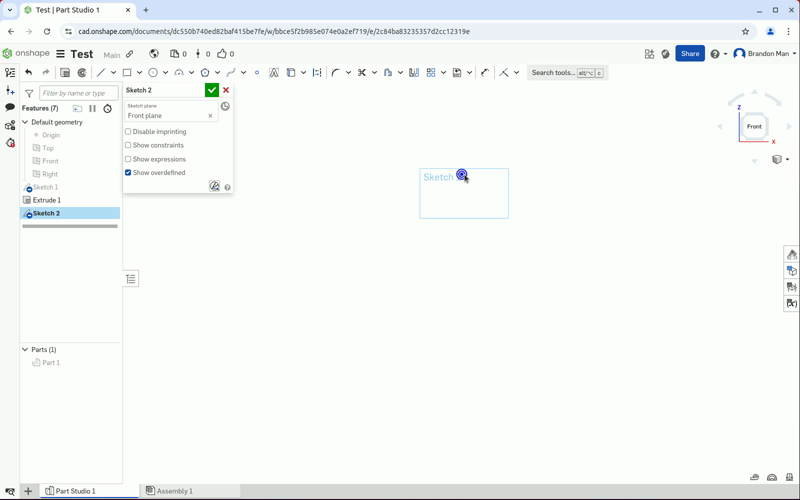
mouse_move(463, 177)
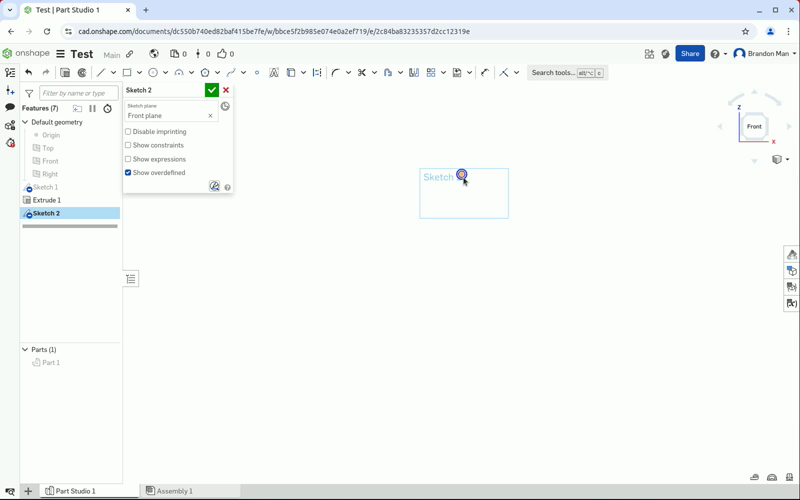
scroll(6)
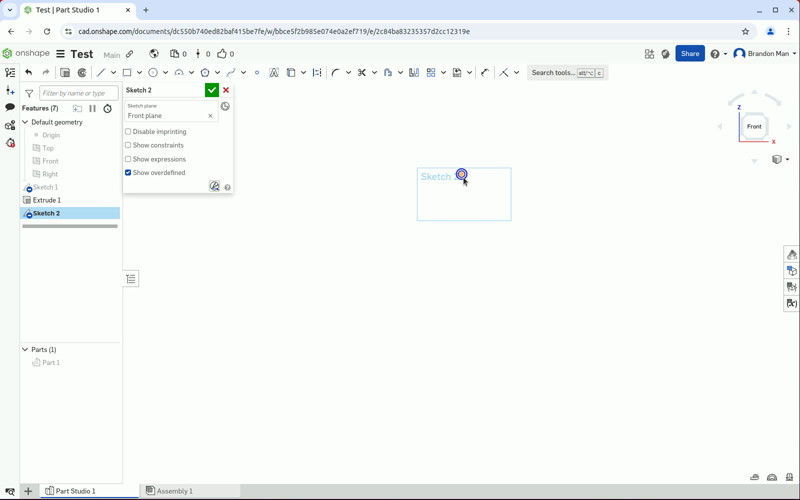
scroll(6)
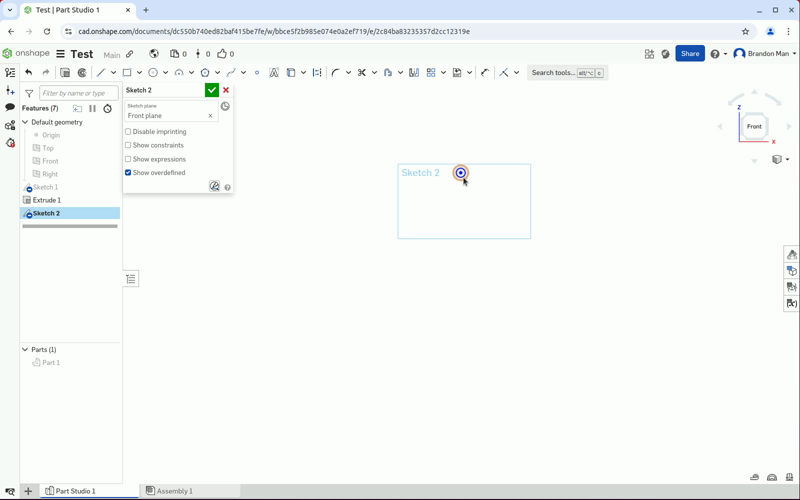
scroll(6)
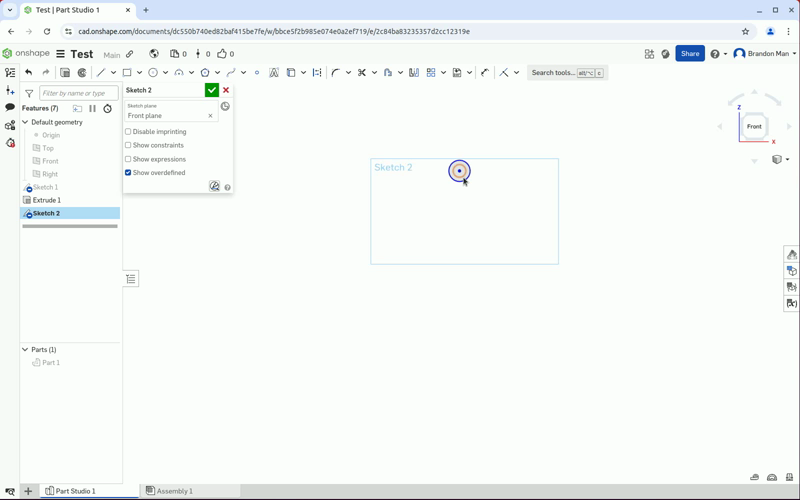
scroll(6)
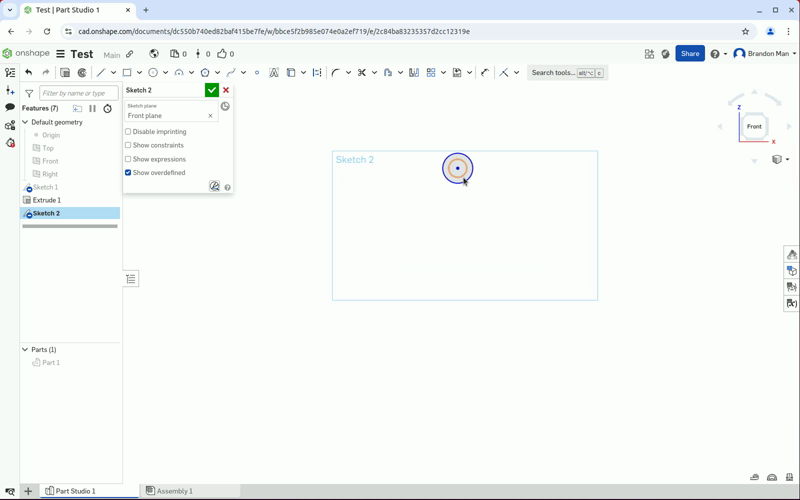
scroll(6)
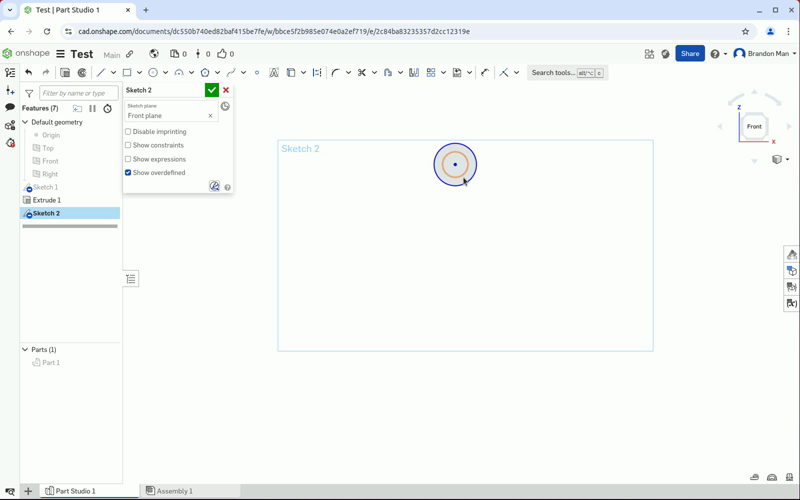
scroll(6)
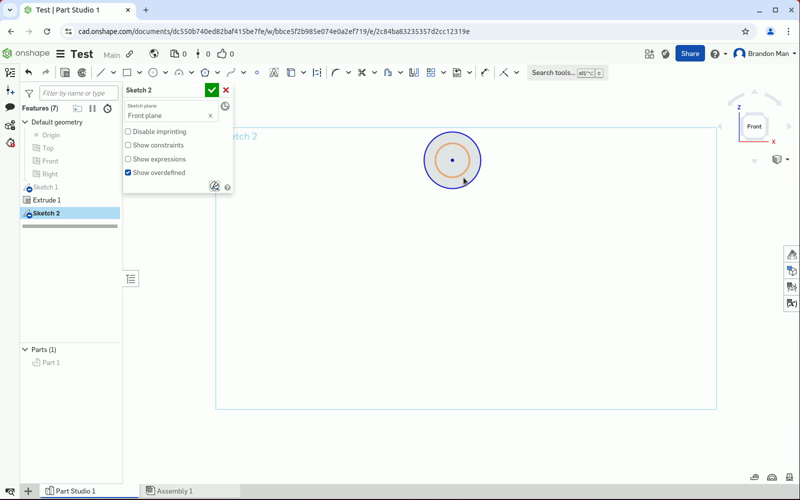
scroll(6)
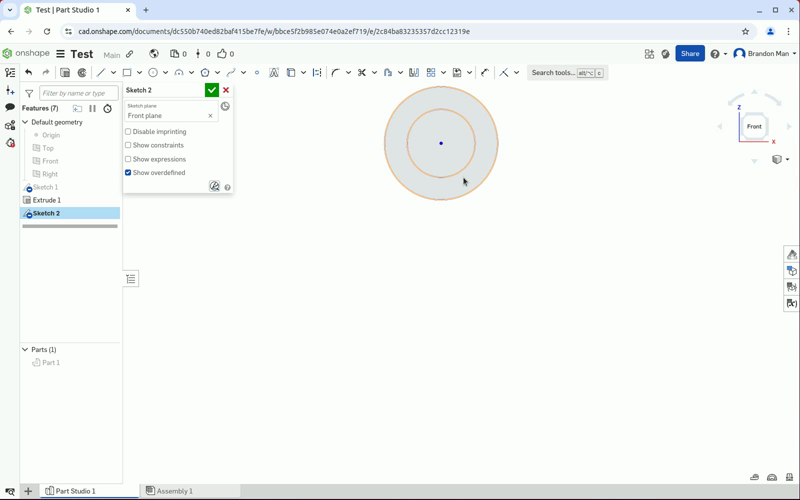
click(463, 177)
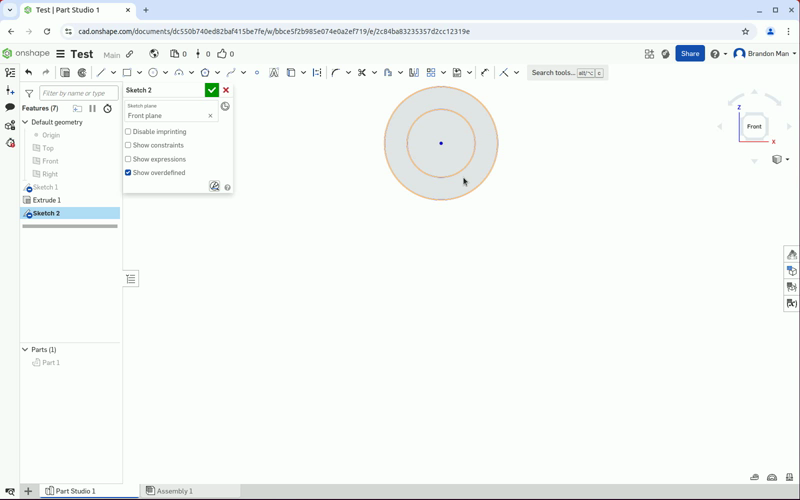
scroll(-6)
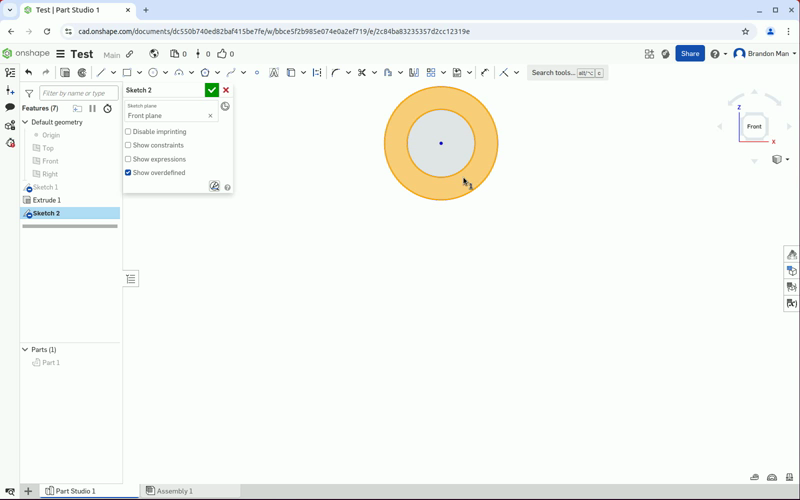
scroll(-6)
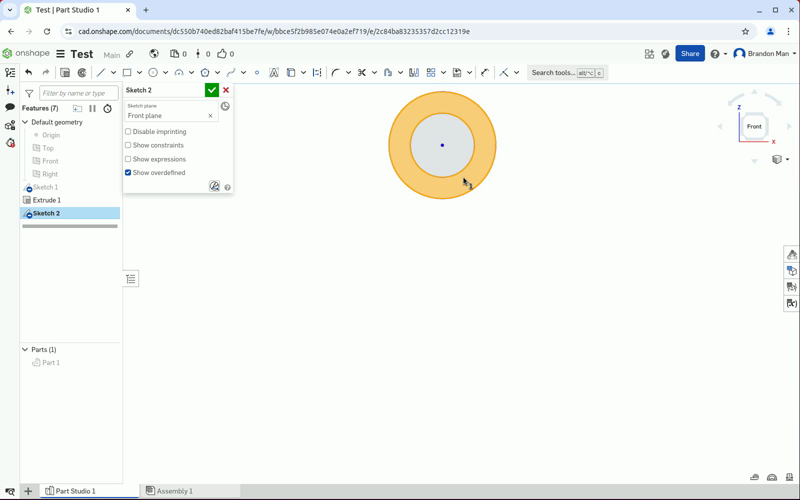
scroll(-6)
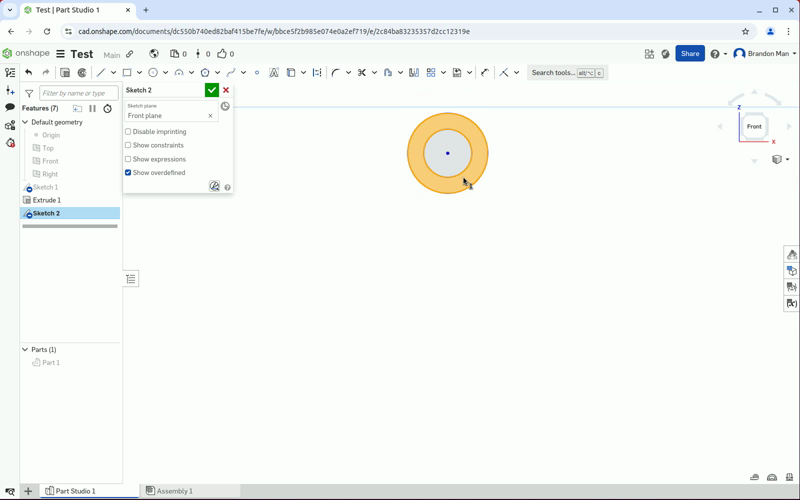
scroll(-6)
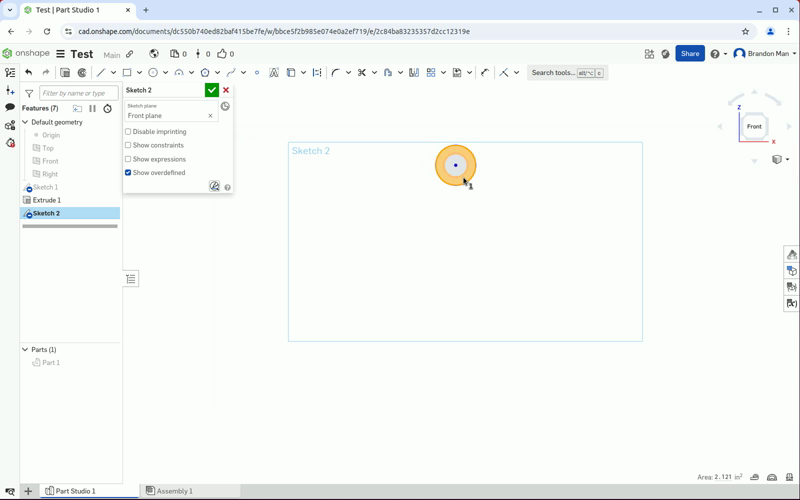
scroll(-6)
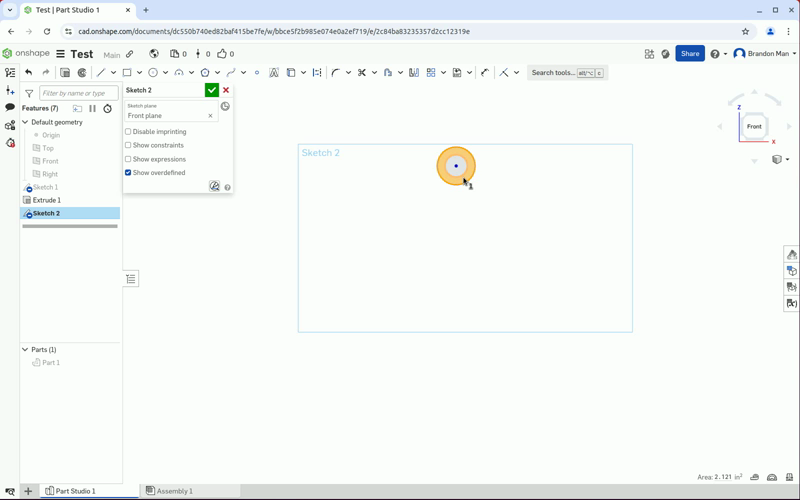
scroll(-6)
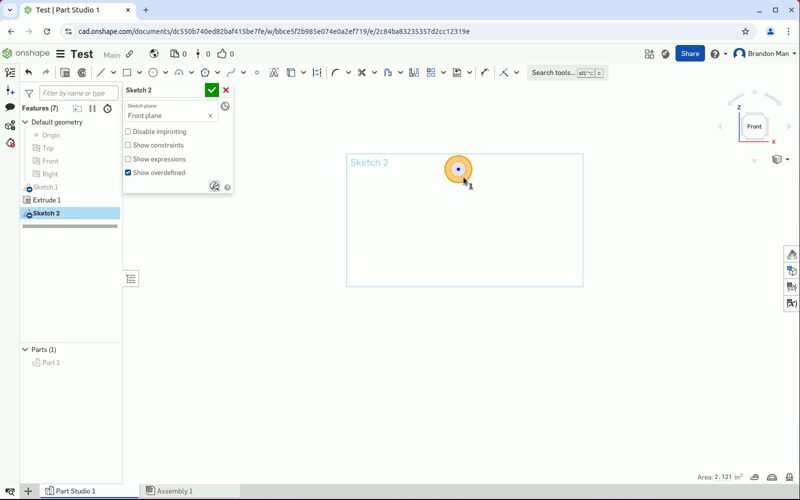
scroll(-6)
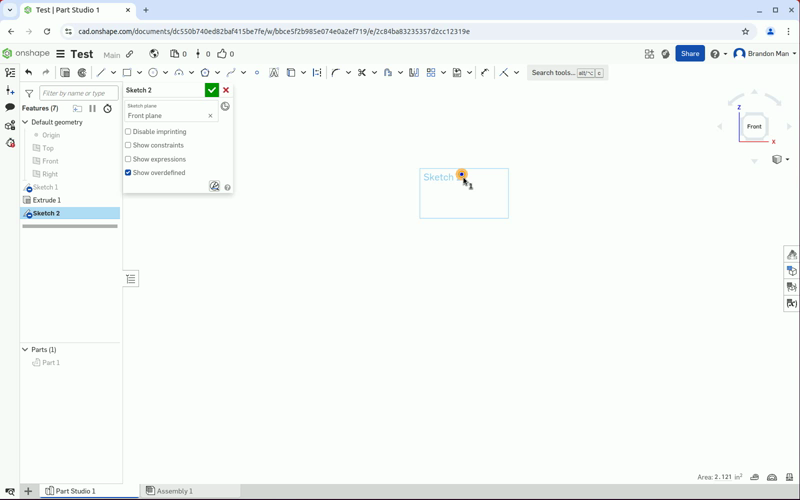
mouse_move(73, 352)
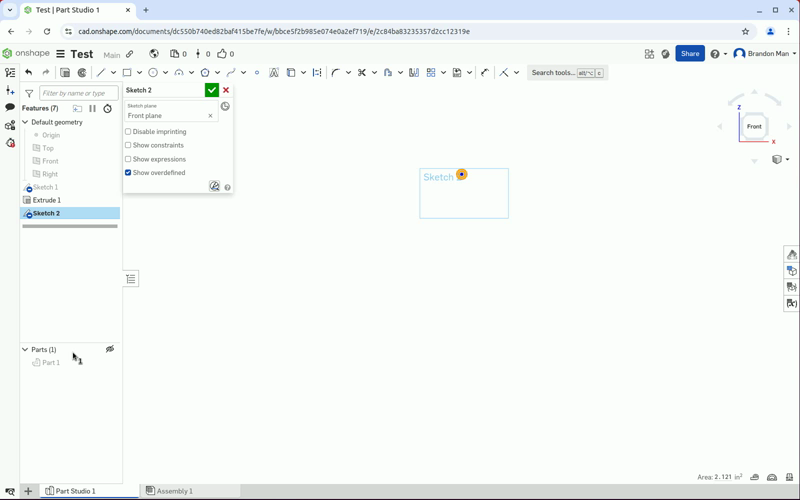
key(shift+y)
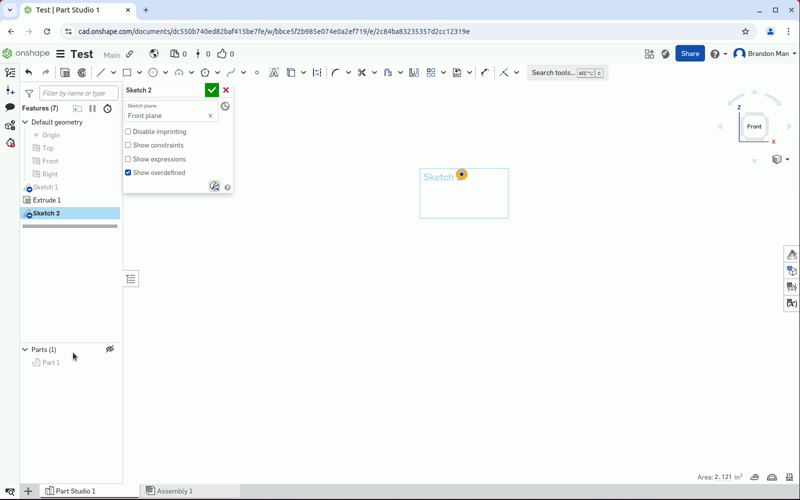
key(shift+e)
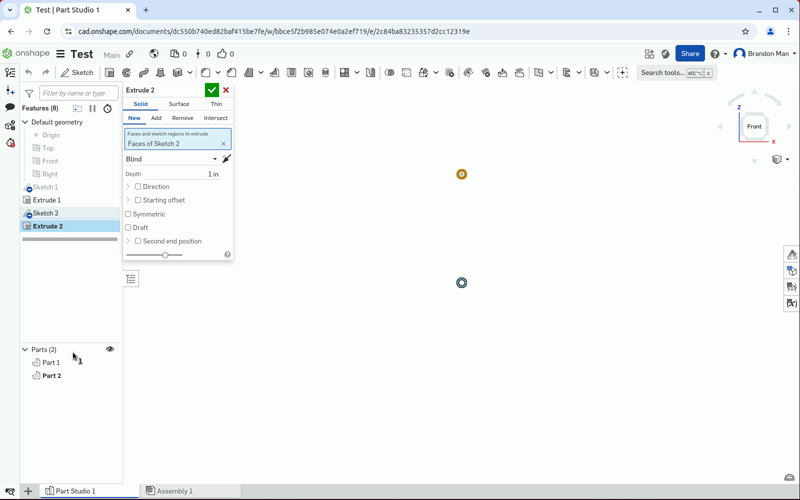
mouse_move(143, 106)
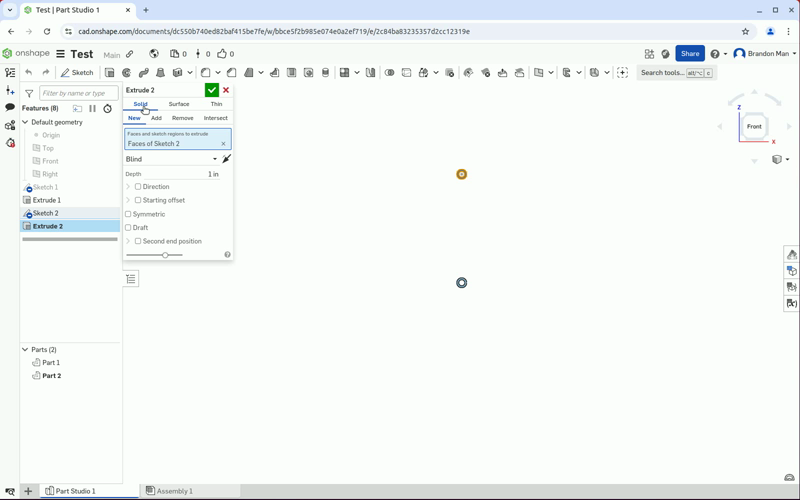
click(143, 106)
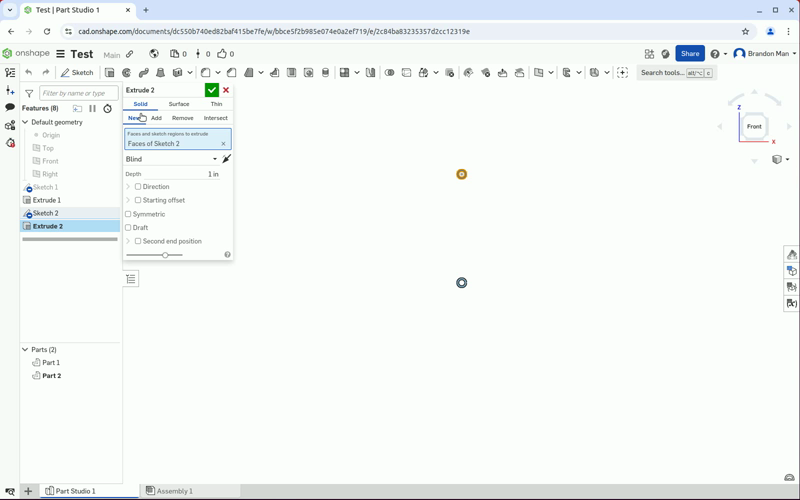
mouse_move(137, 120)
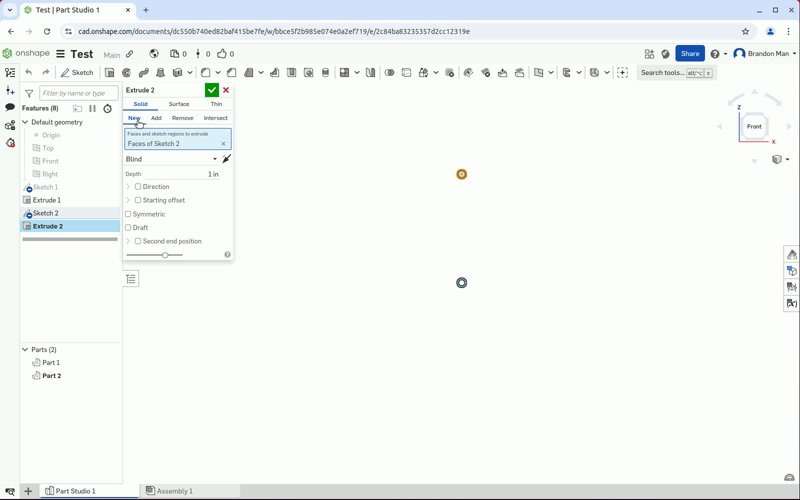
click(137, 120)
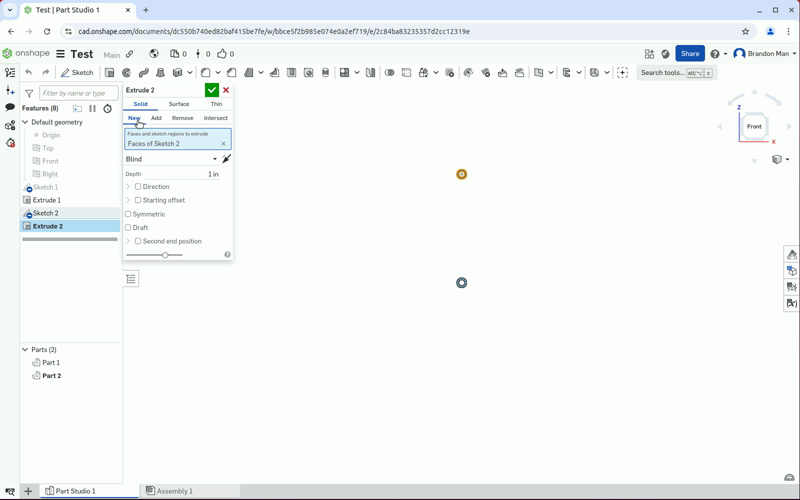
key(tab, 4)
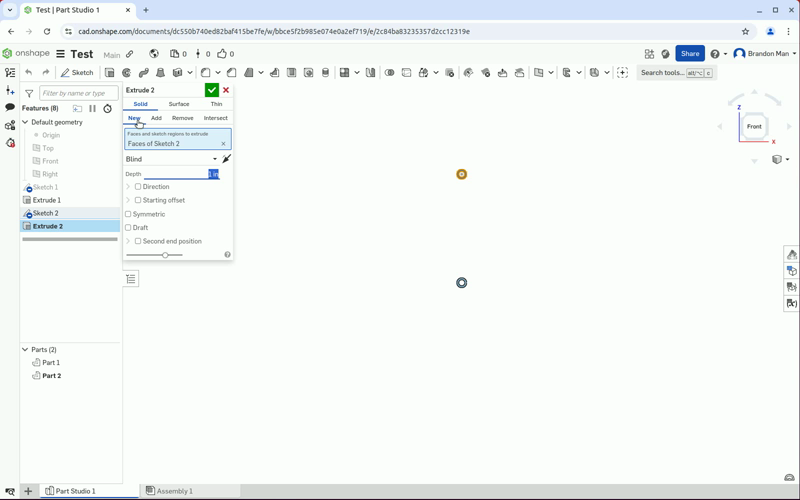
text(0.481)
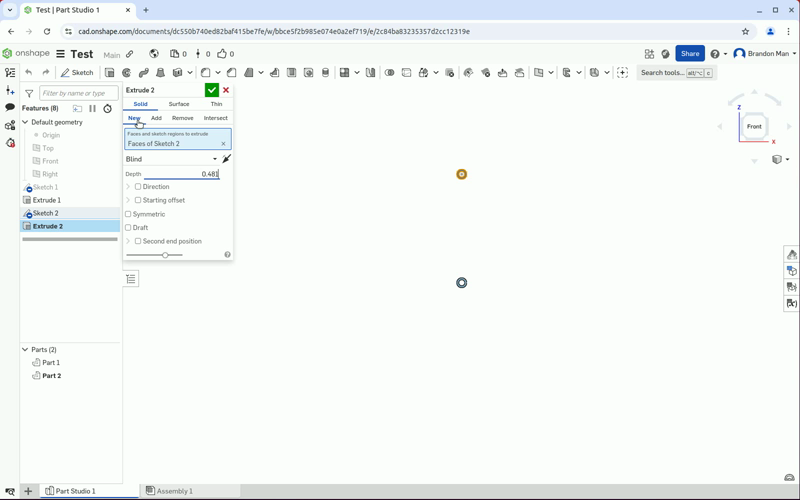
key(enter)
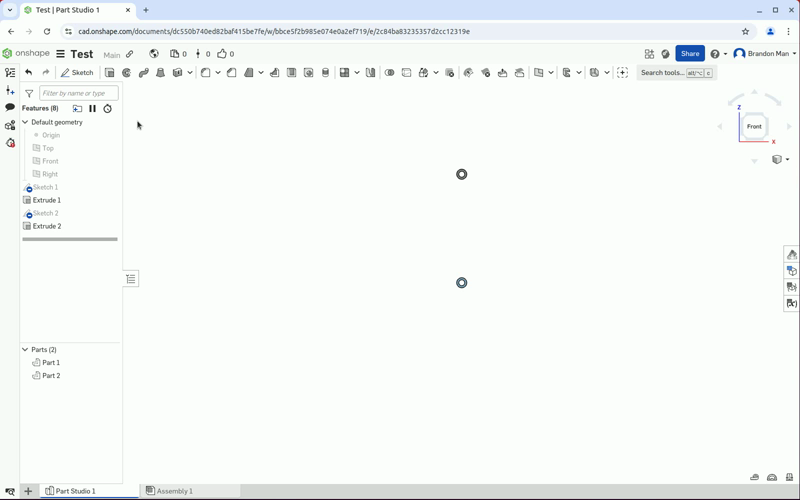
key(shift+h)
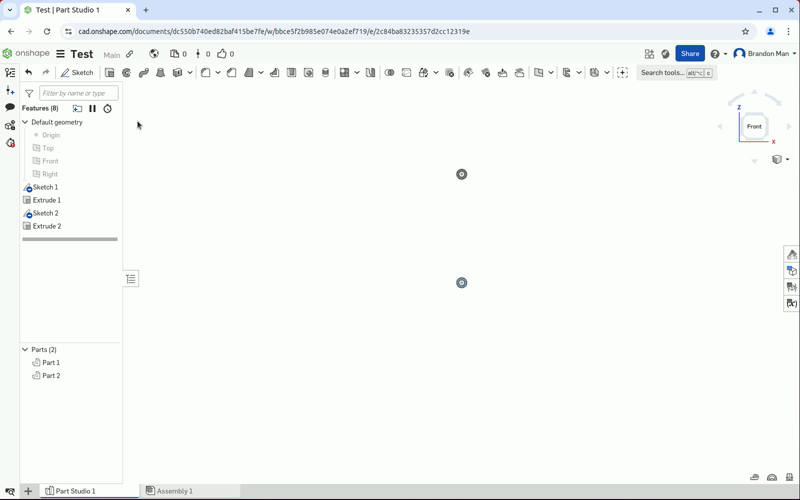
key(shift+h)
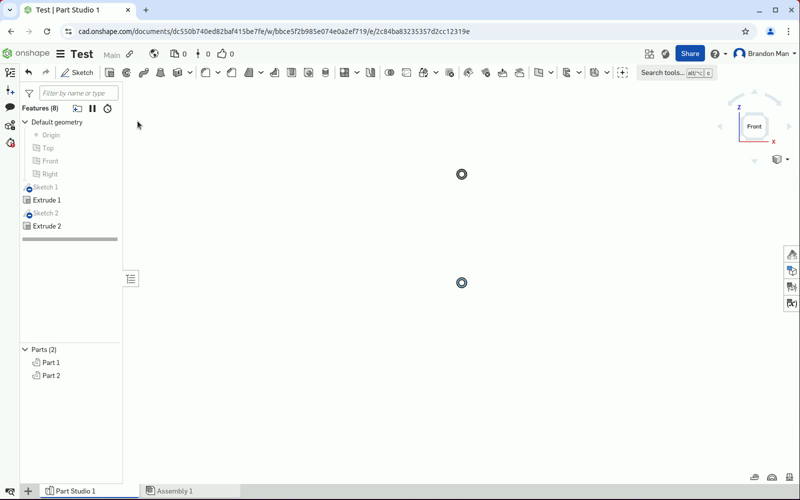
mouse_move(73, 189)
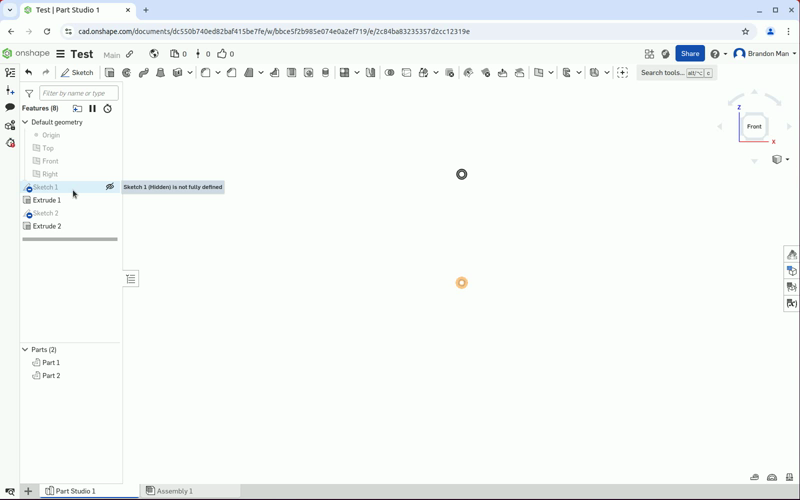
click(73, 189)
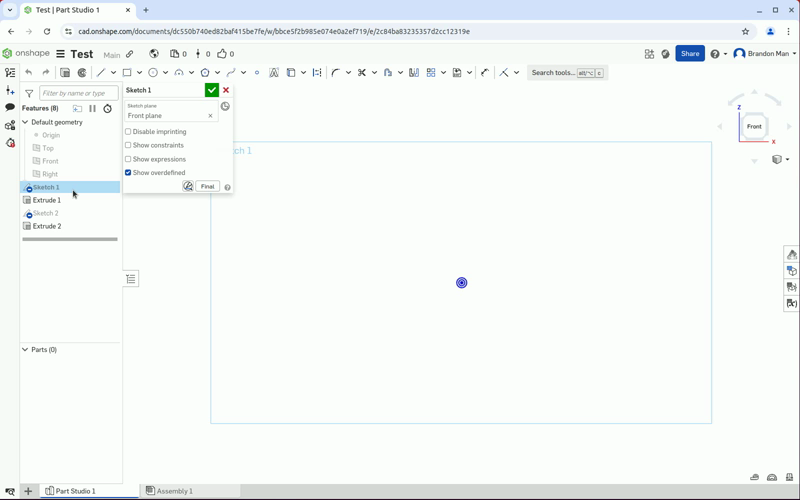
mouse_move(229, 92)
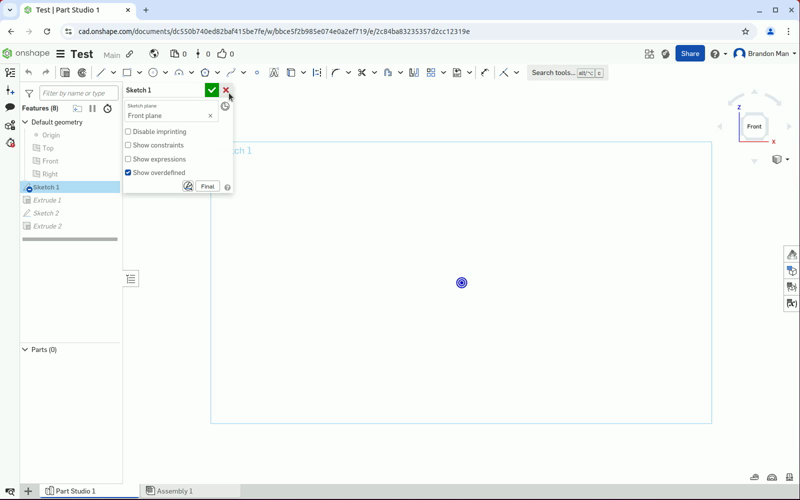
click(229, 92)
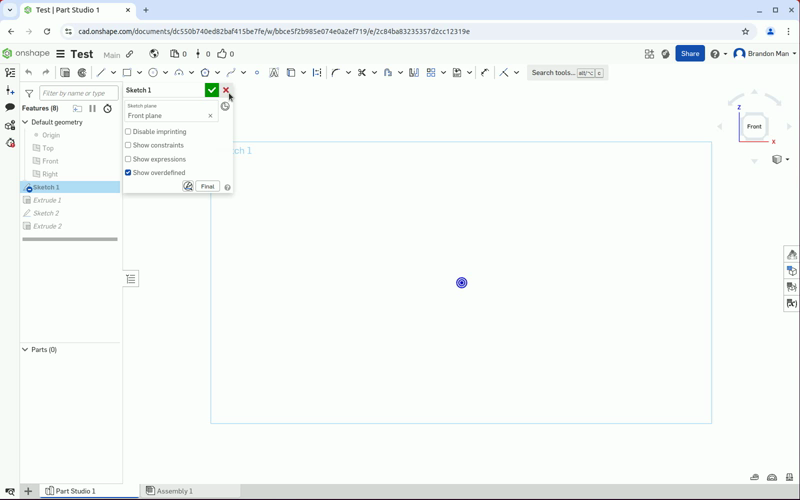
key(shift+s)
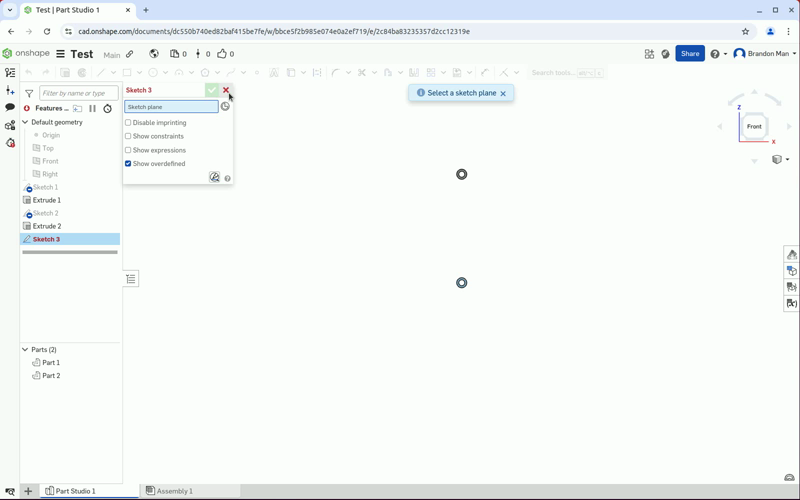
mouse_move(73, 163)
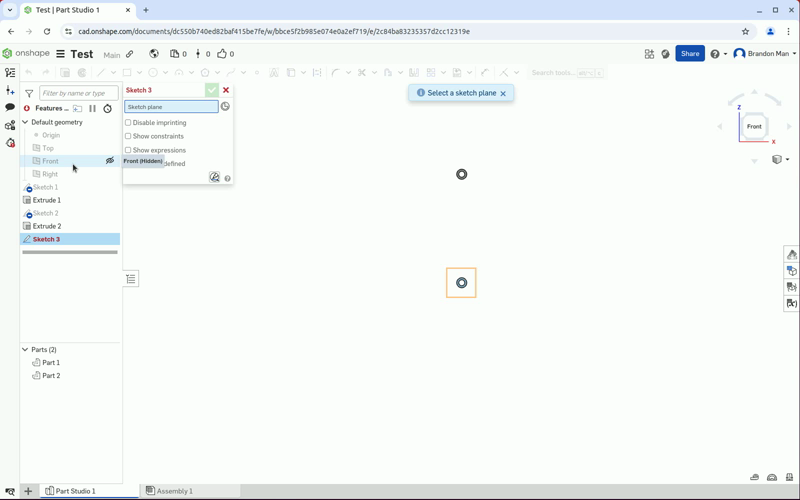
click(73, 163)
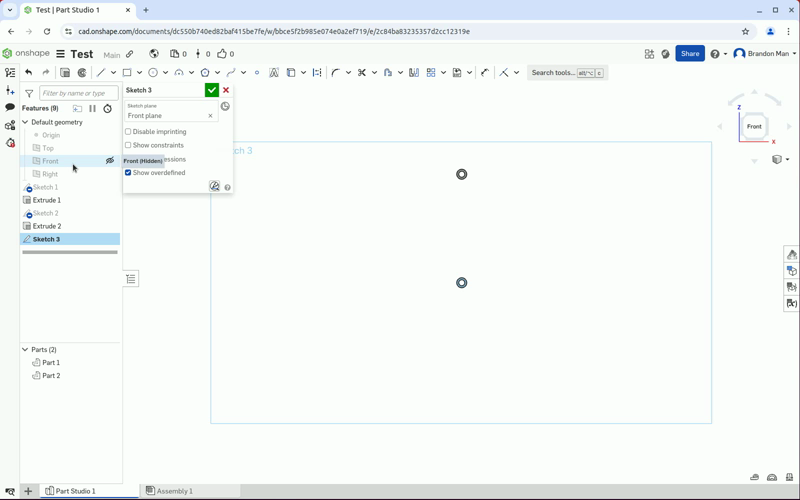
mouse_move(73, 352)
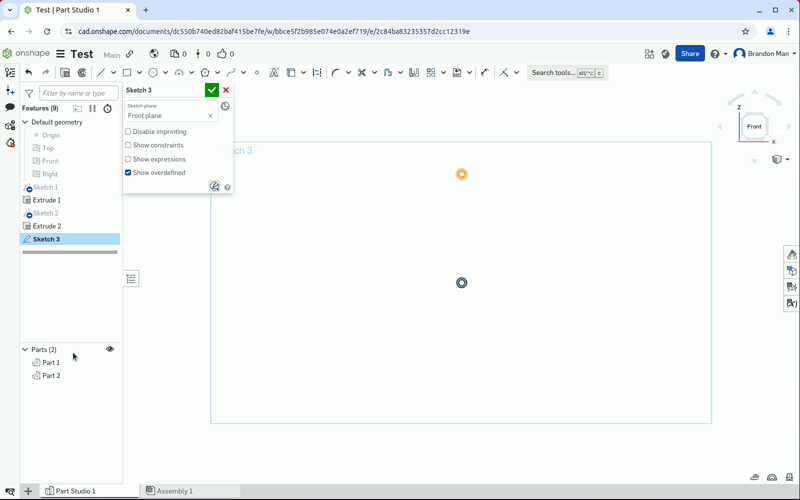
key(y)
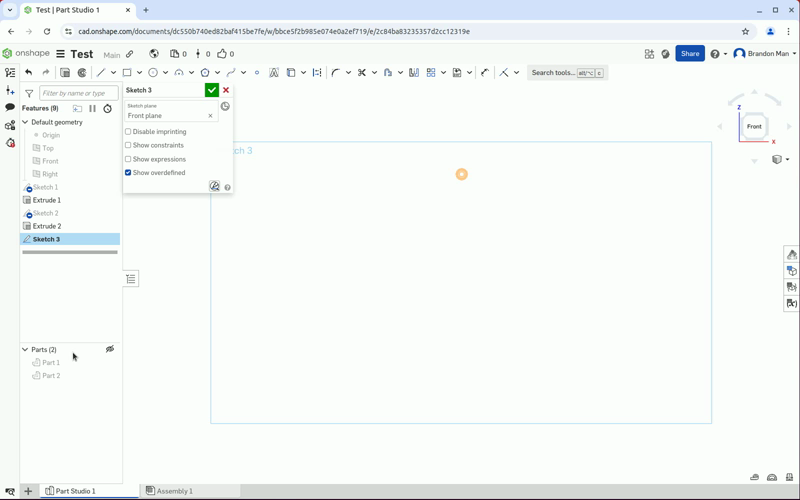
key(a)
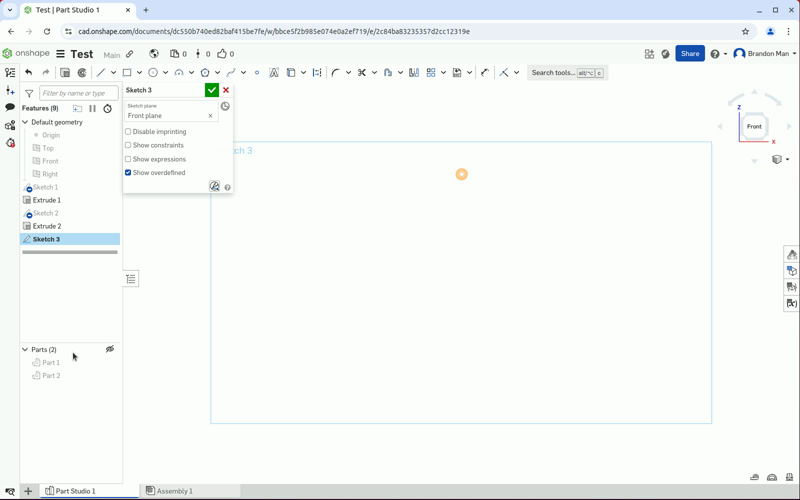
key_down(shift)
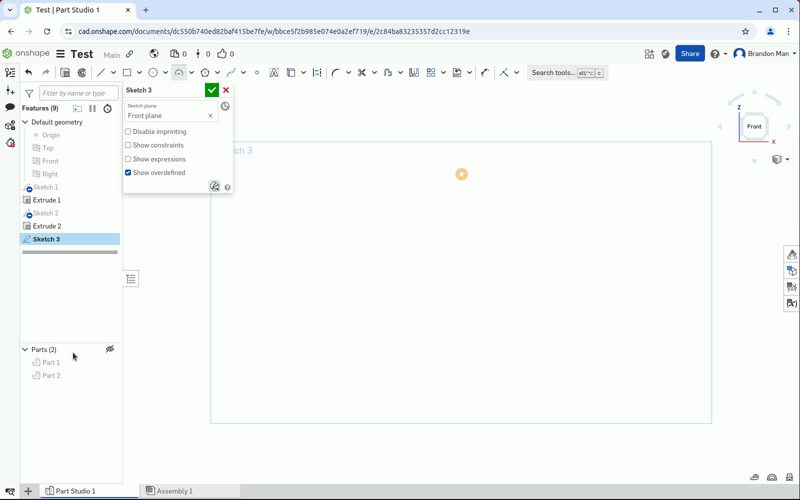
mouse_move(457, 282)
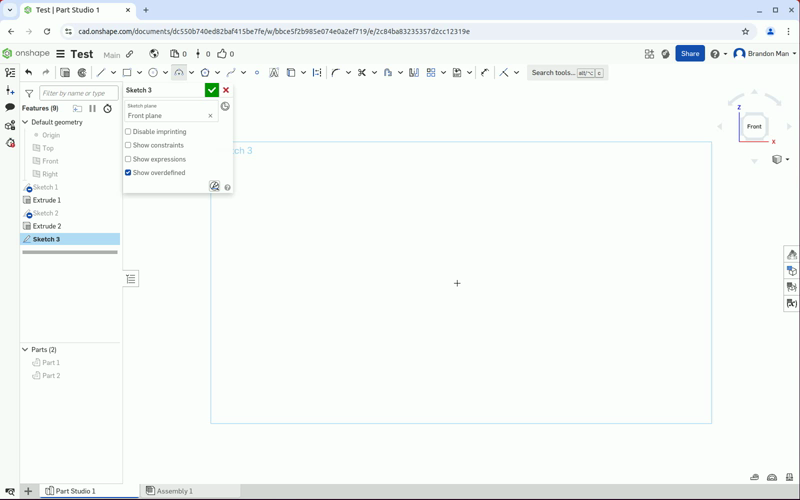
click(457, 282)
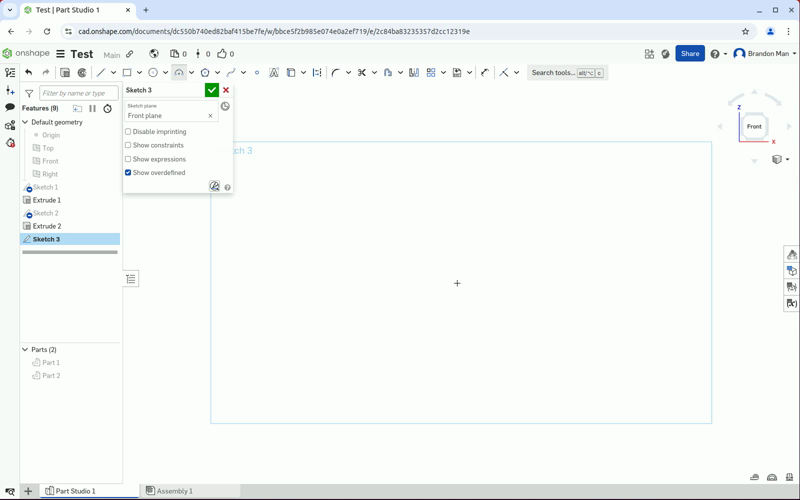
key_up(shift)
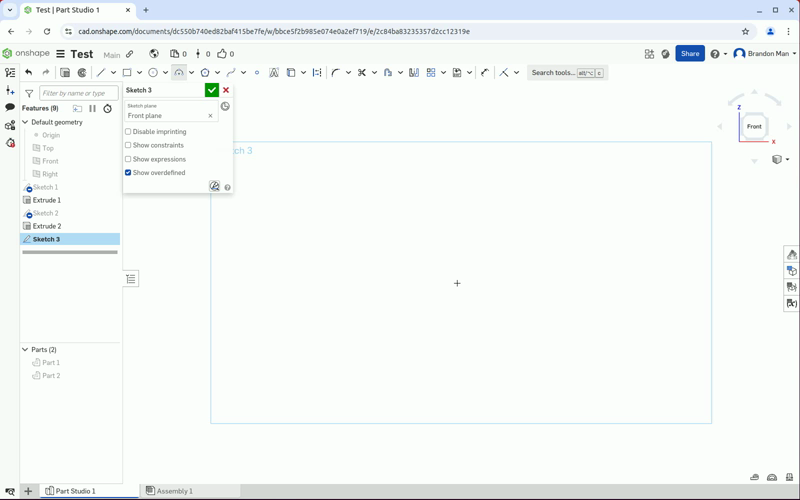
key_down(shift)
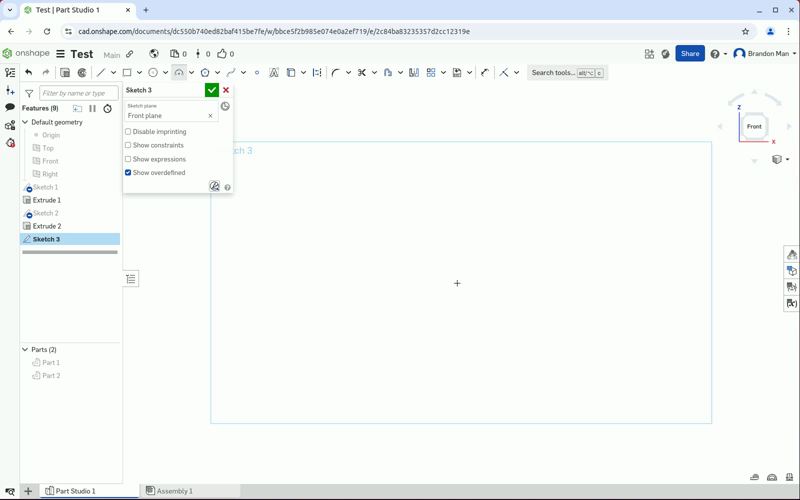
mouse_move(465, 282)
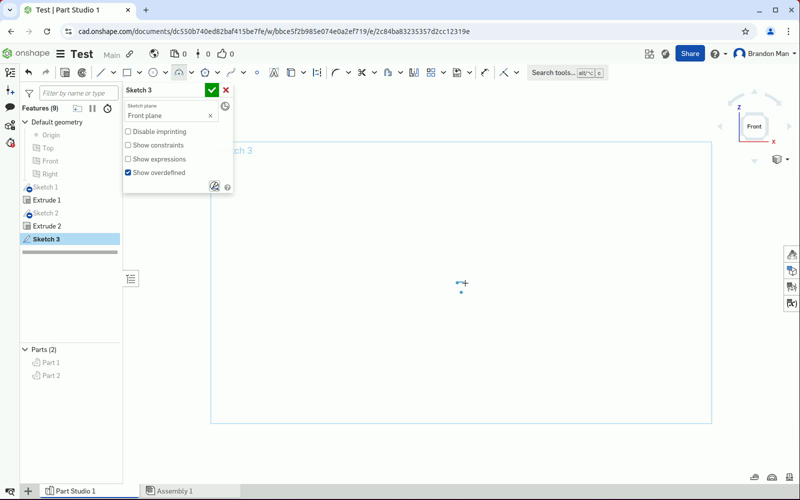
click(465, 282)
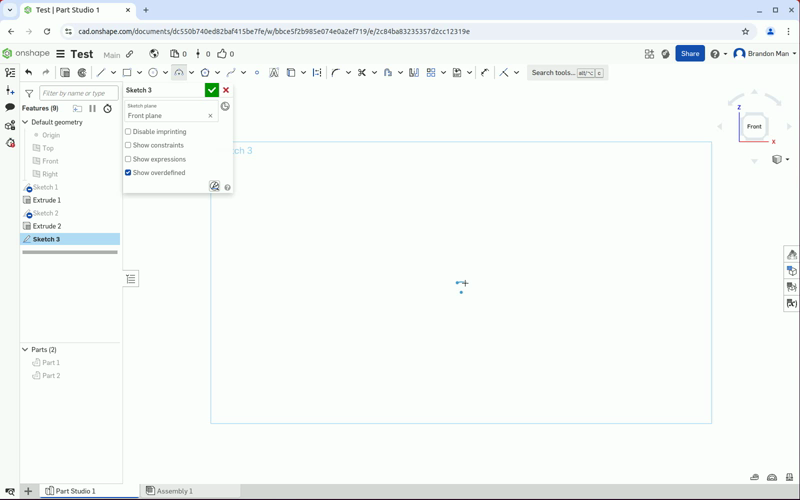
mouse_move(461, 279)
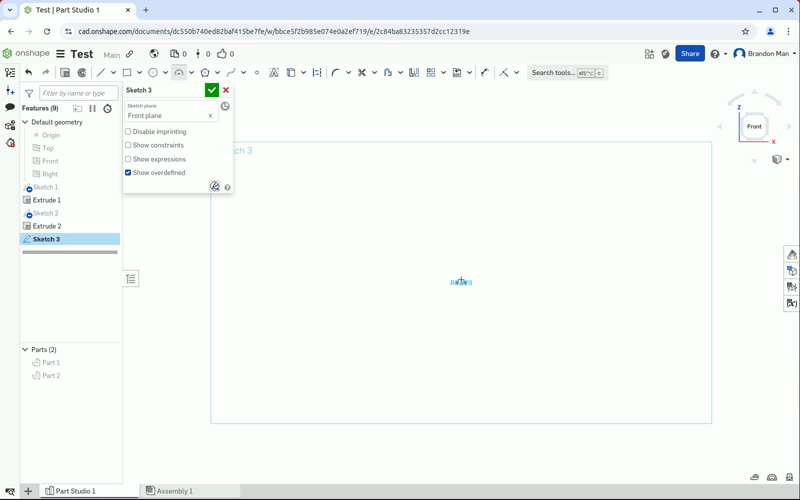
click(461, 279)
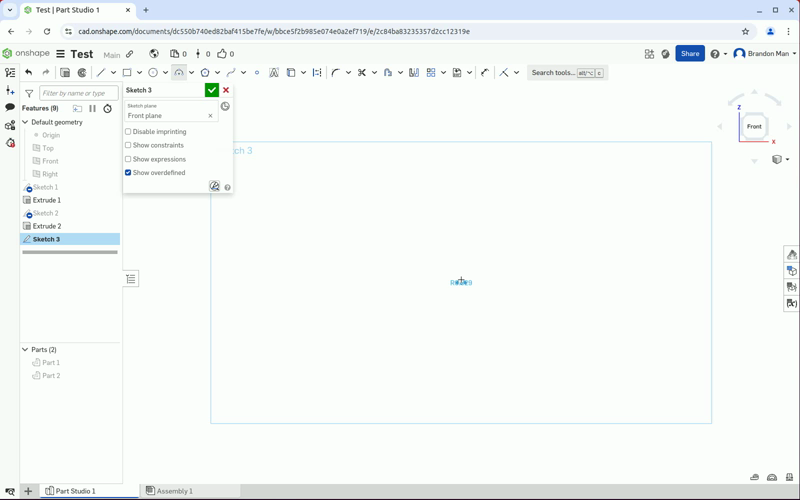
key_up(shift)
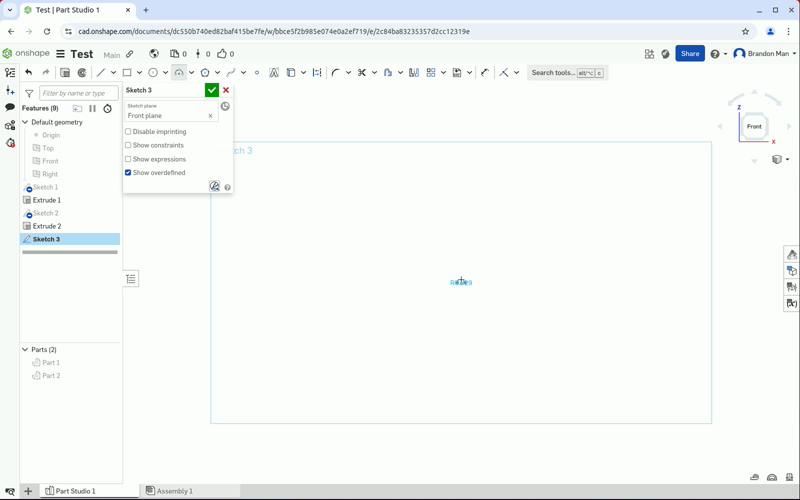
key(esc)
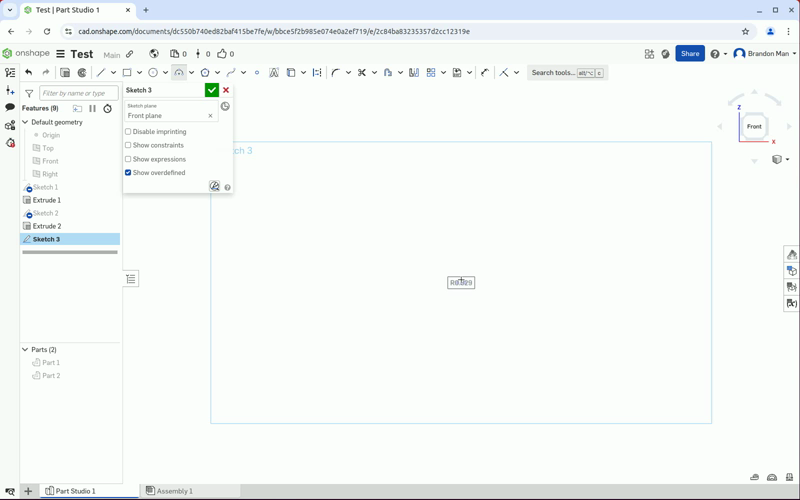
key(l)
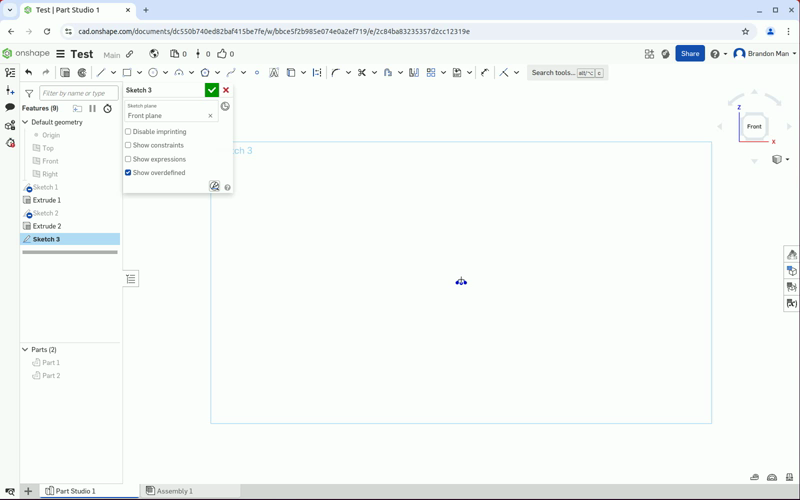
mouse_move(465, 282)
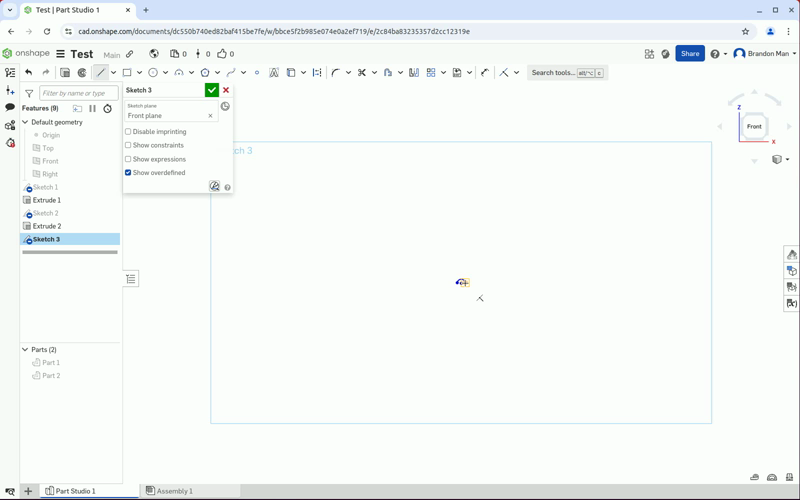
scroll(6)
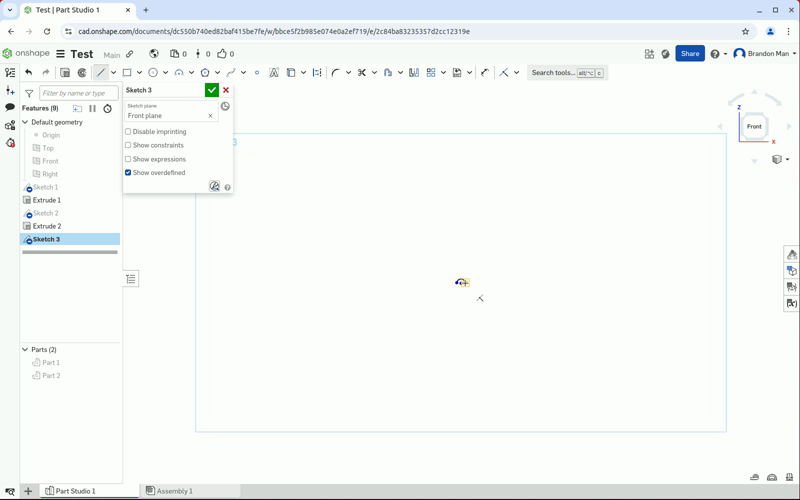
scroll(6)
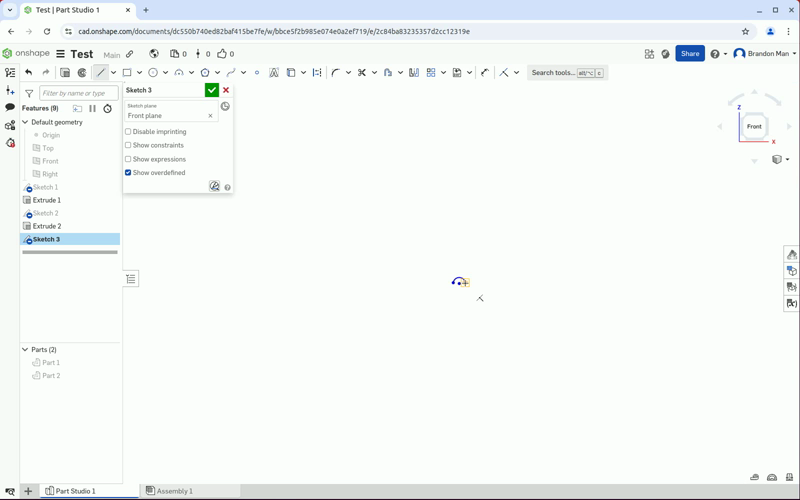
scroll(6)
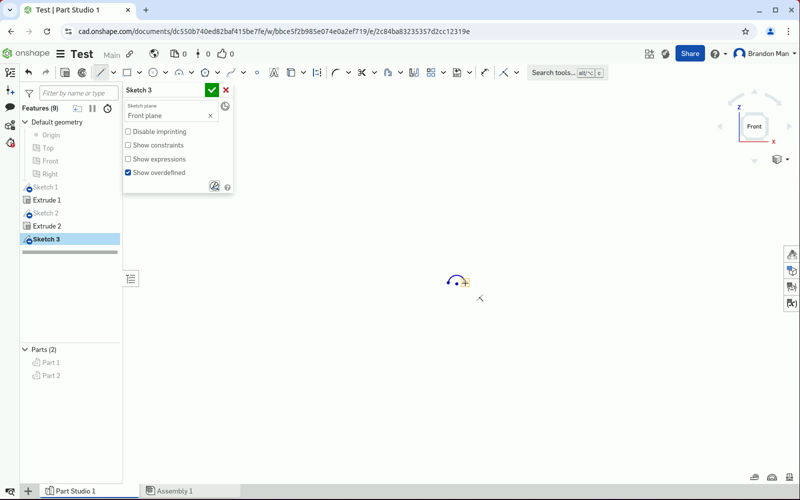
scroll(6)
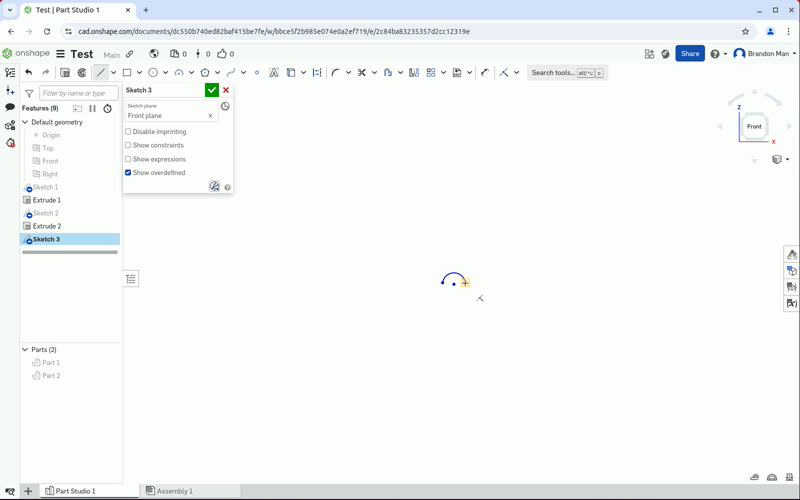
scroll(6)
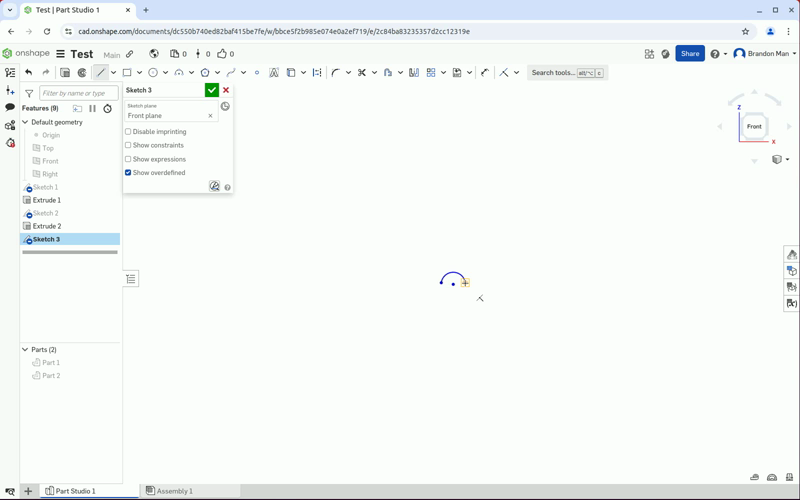
scroll(6)
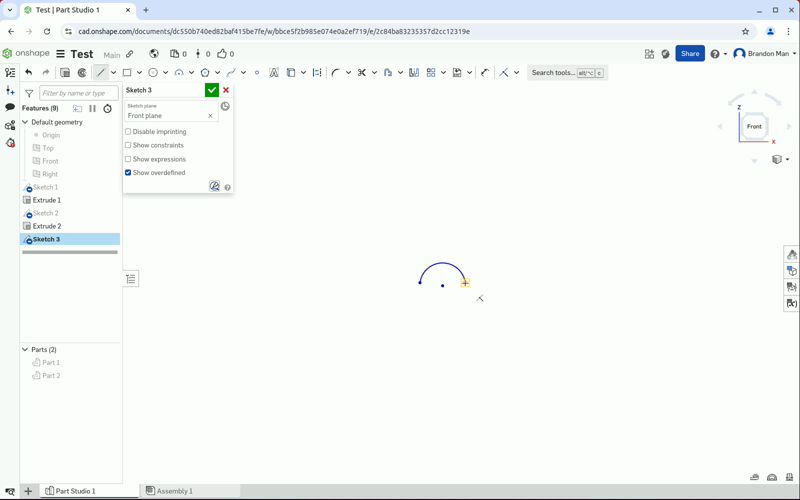
scroll(6)
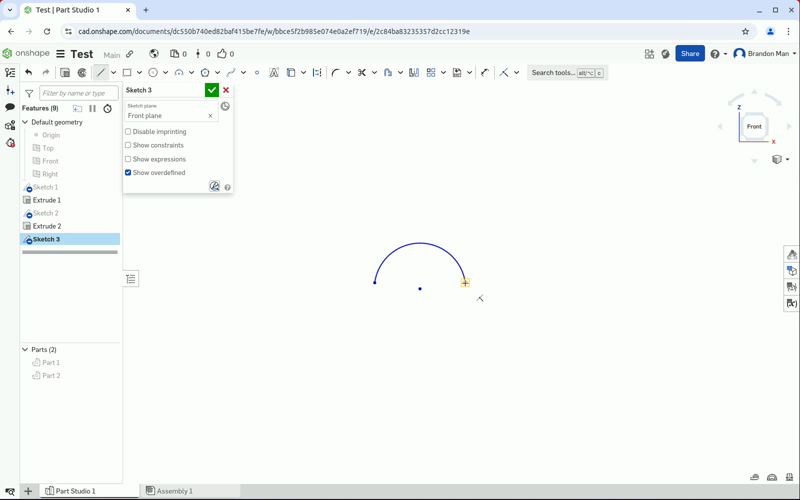
click(465, 282)
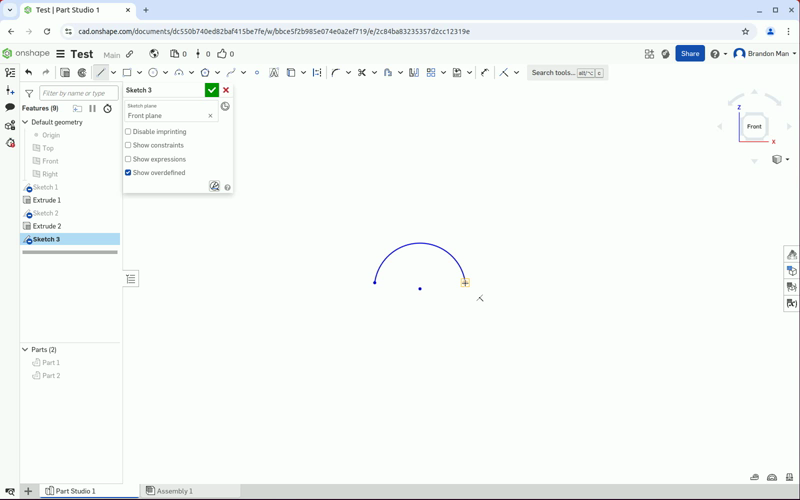
scroll(-6)
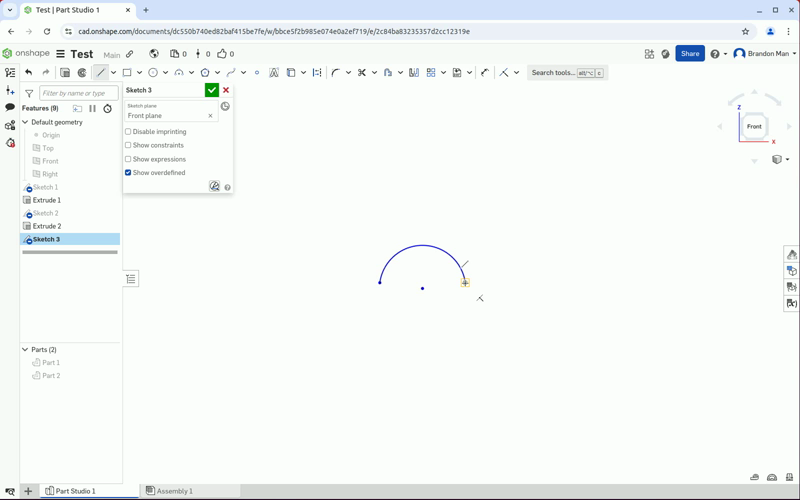
scroll(-6)
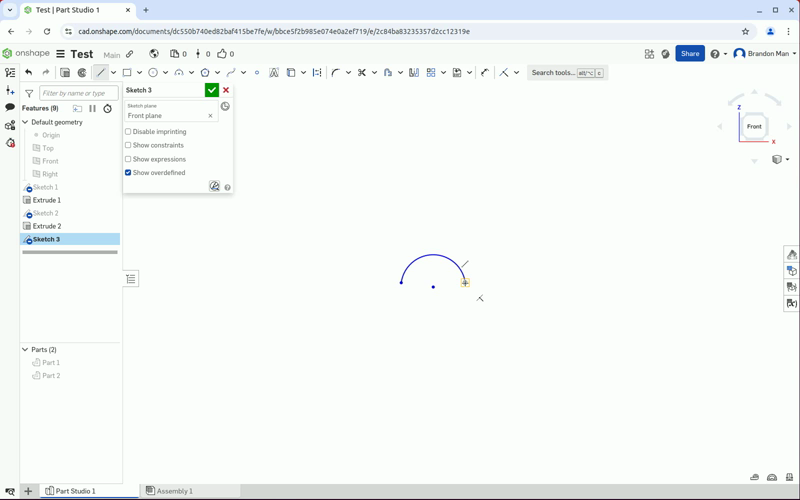
scroll(-6)
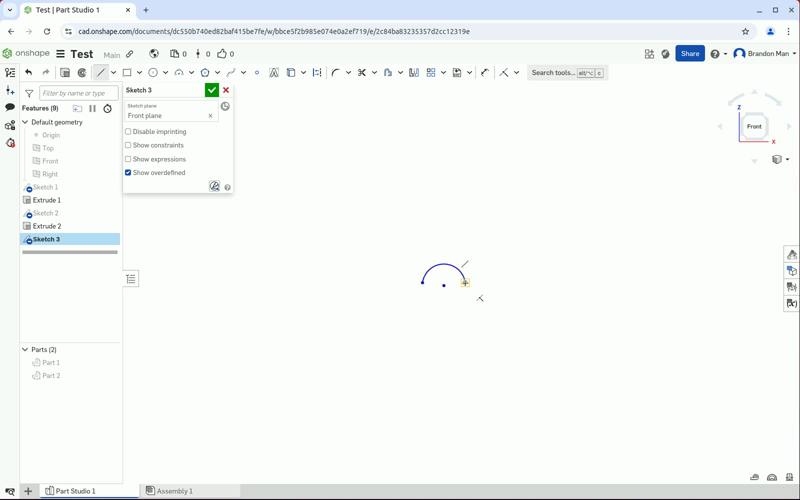
scroll(-6)
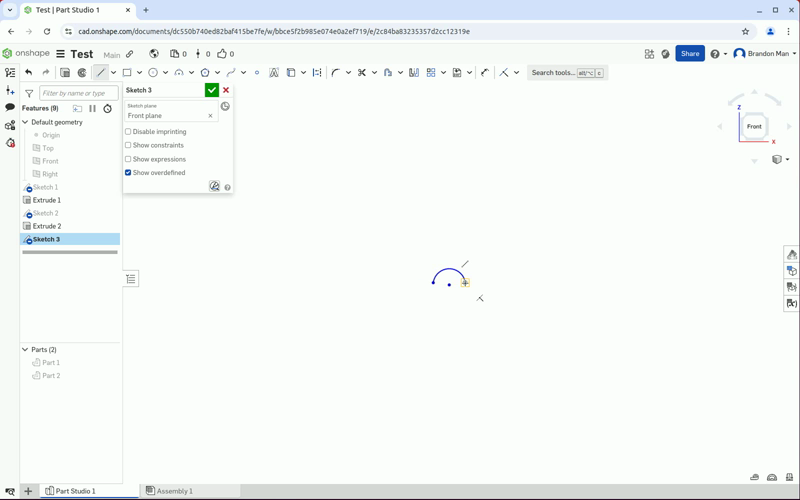
scroll(-6)
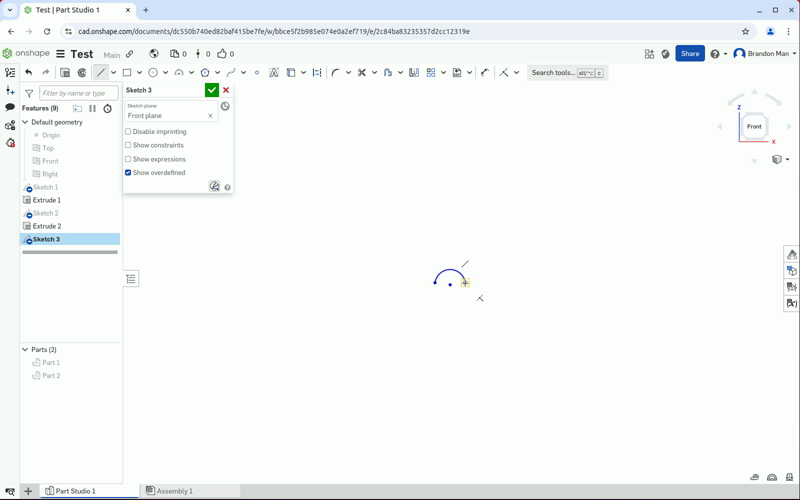
scroll(-6)
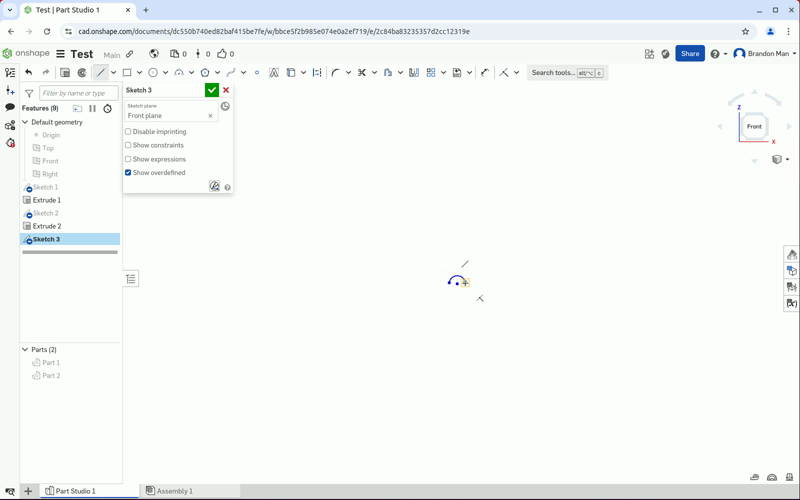
scroll(-6)
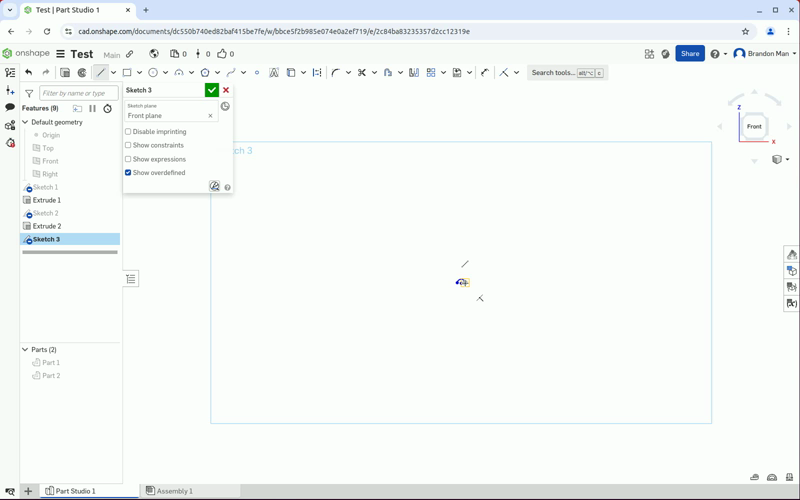
key_down(shift)
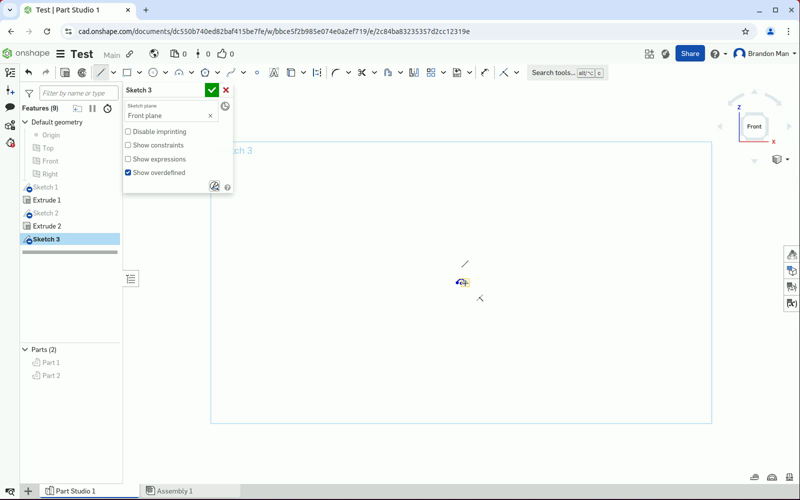
mouse_move(465, 174)
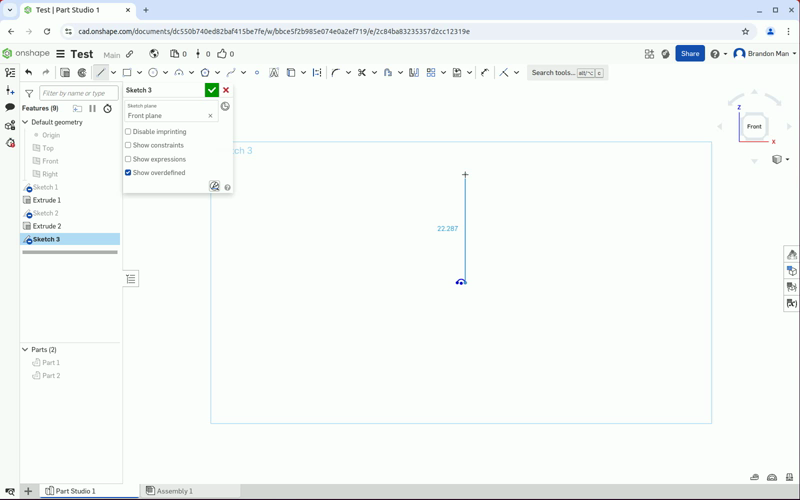
click(465, 174)
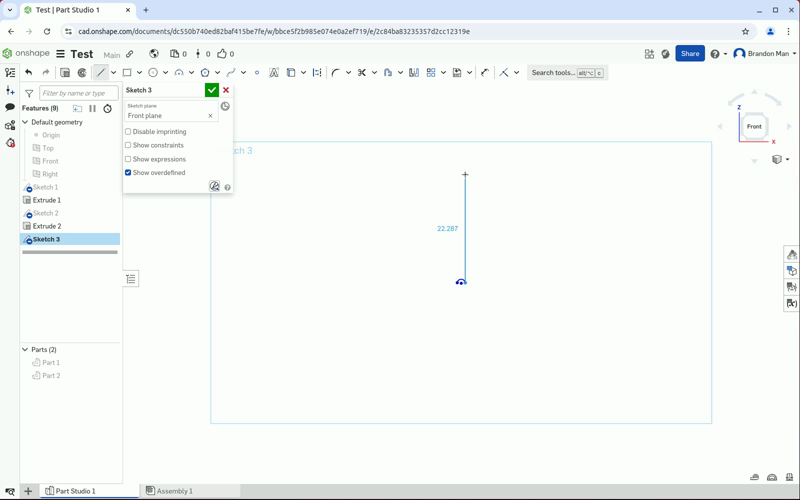
key_up(shift)
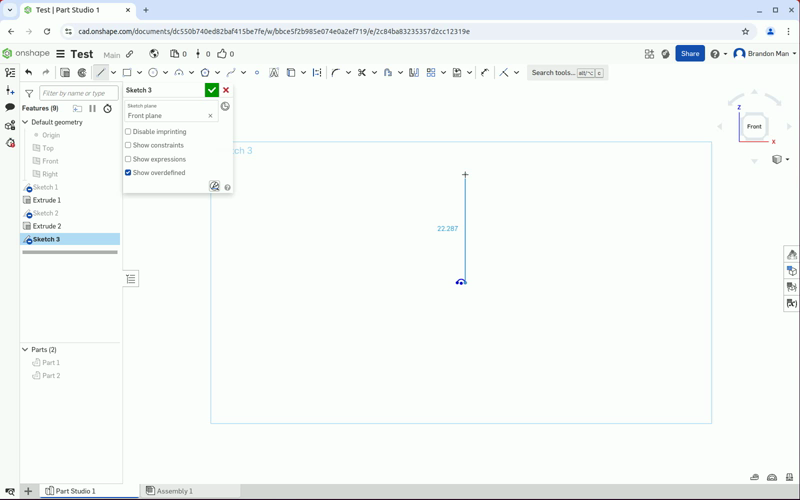
key(esc)
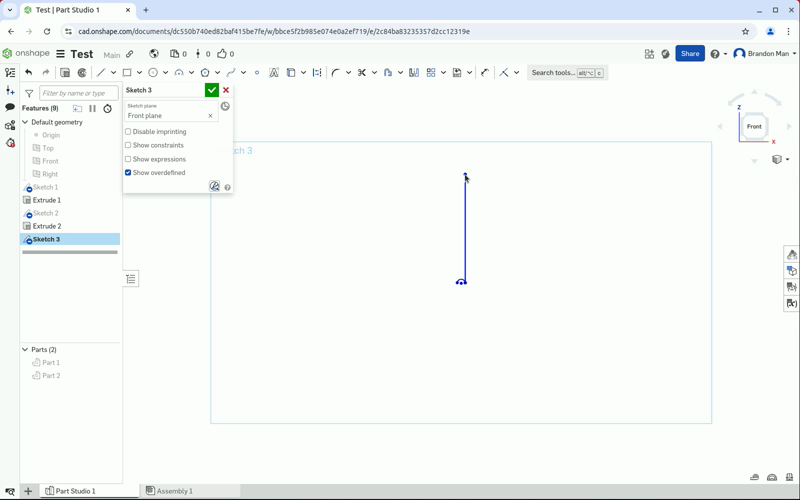
key(a)
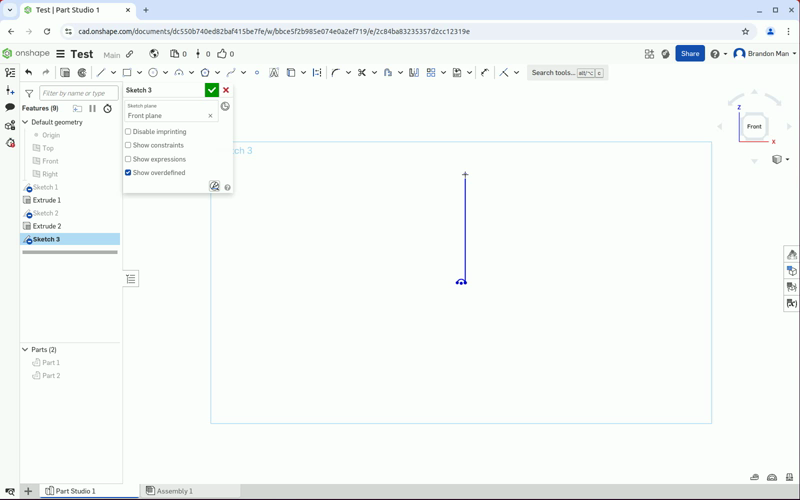
mouse_move(465, 174)
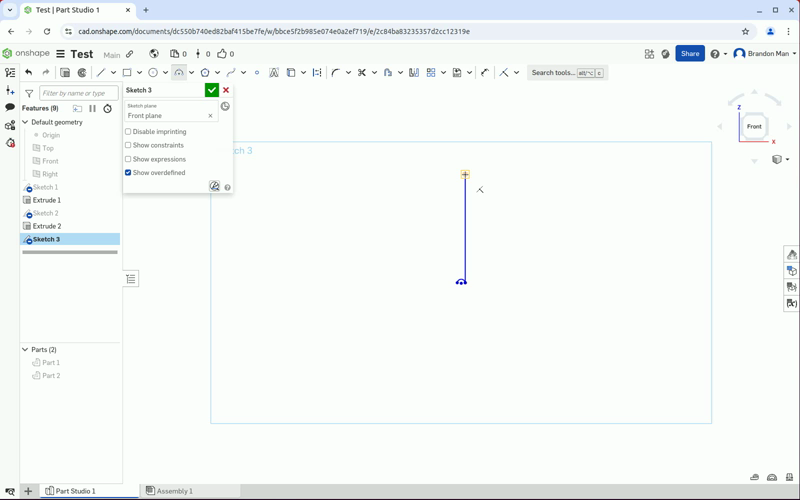
click(465, 174)
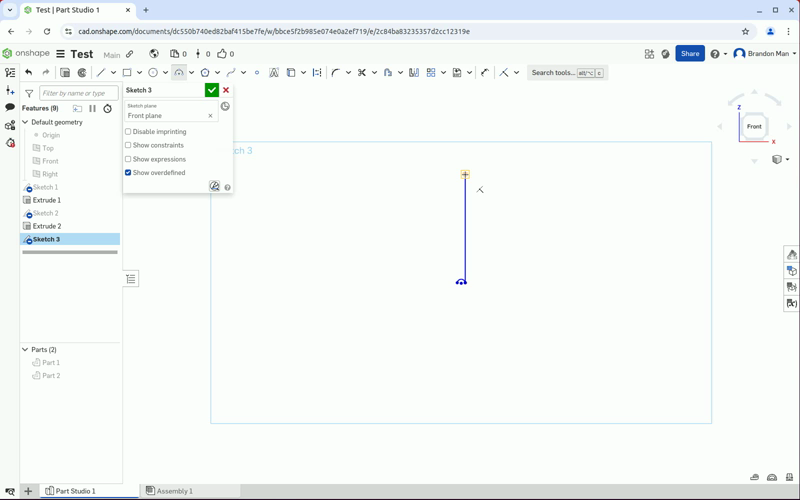
key_down(shift)
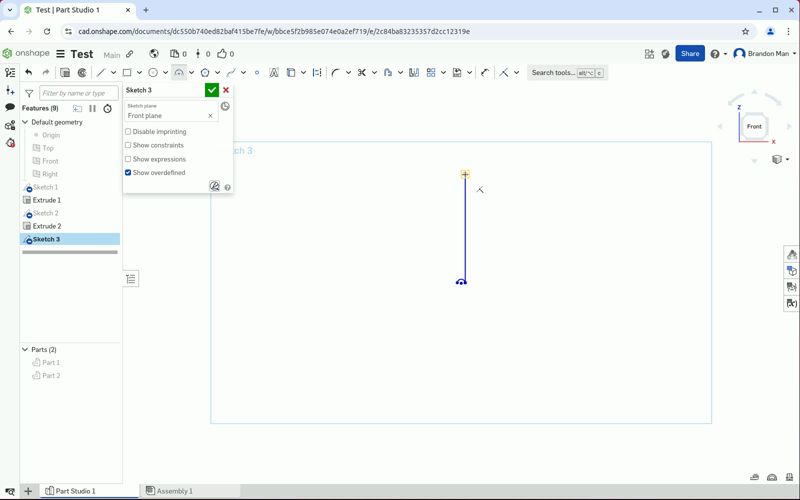
mouse_move(457, 174)
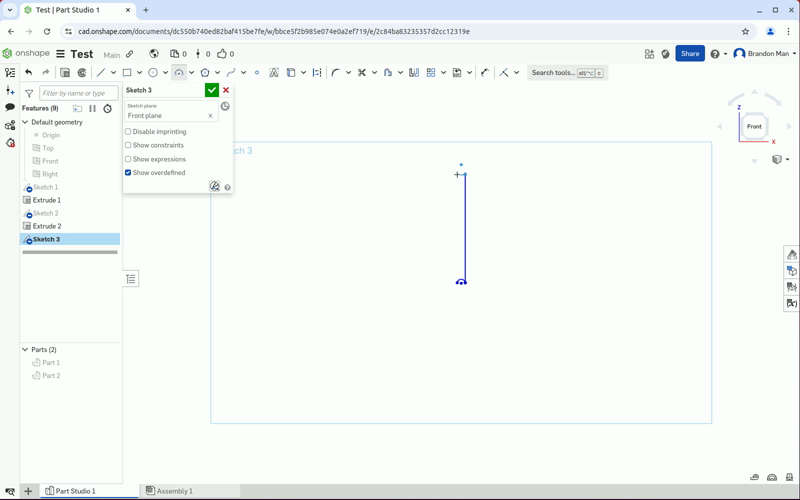
click(457, 174)
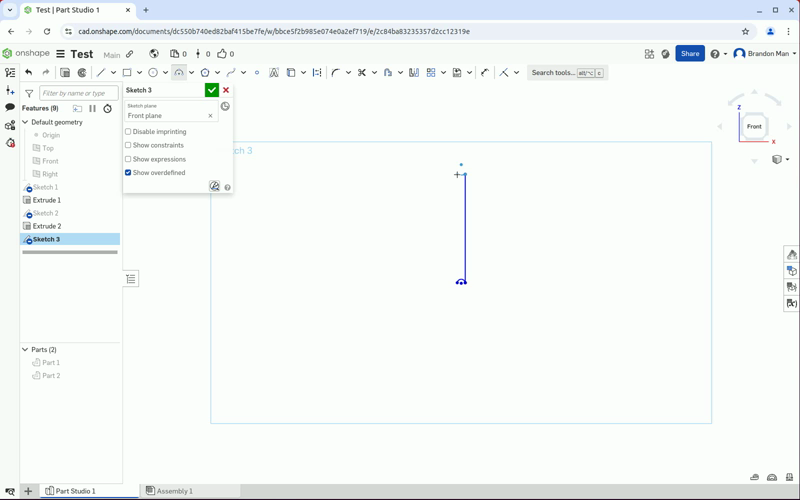
mouse_move(461, 177)
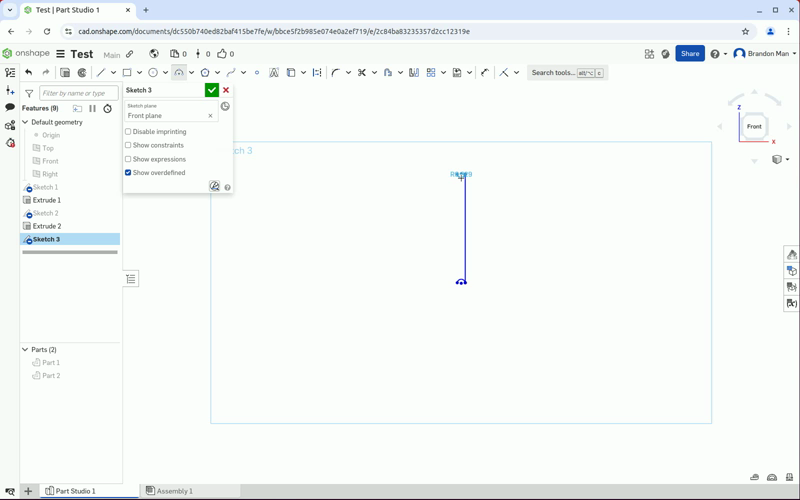
click(461, 177)
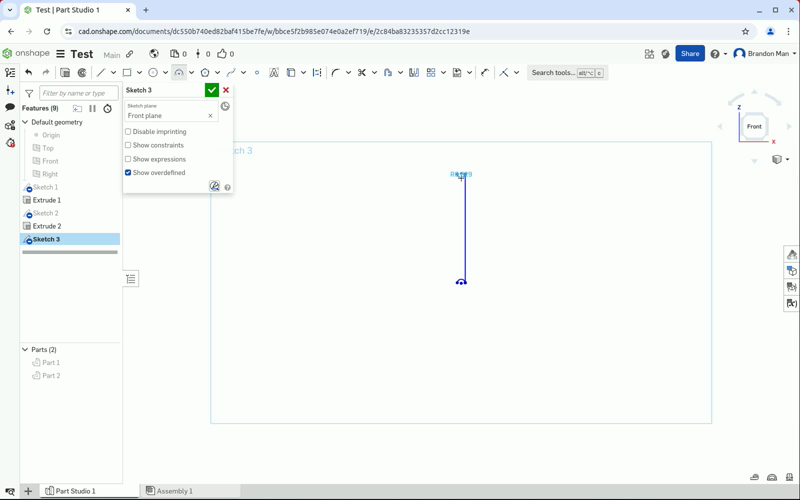
key_up(shift)
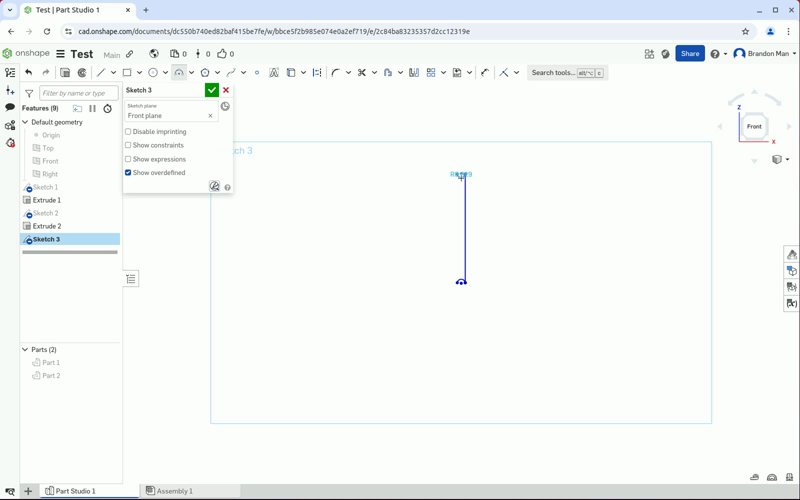
key(esc)
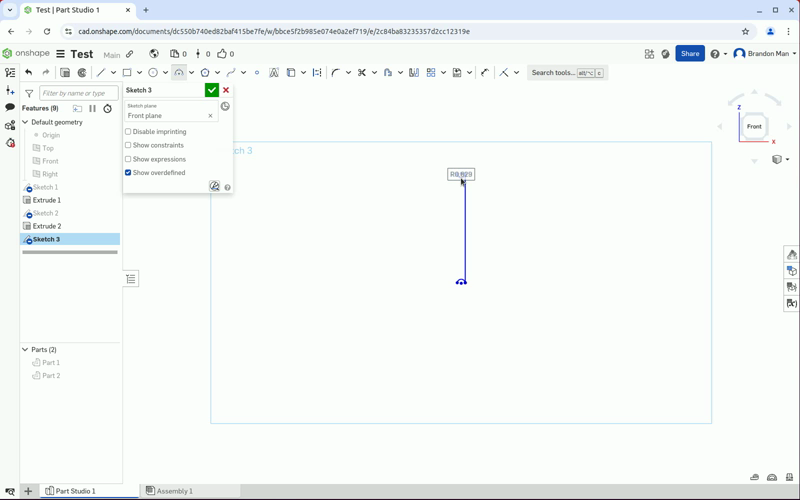
key(l)
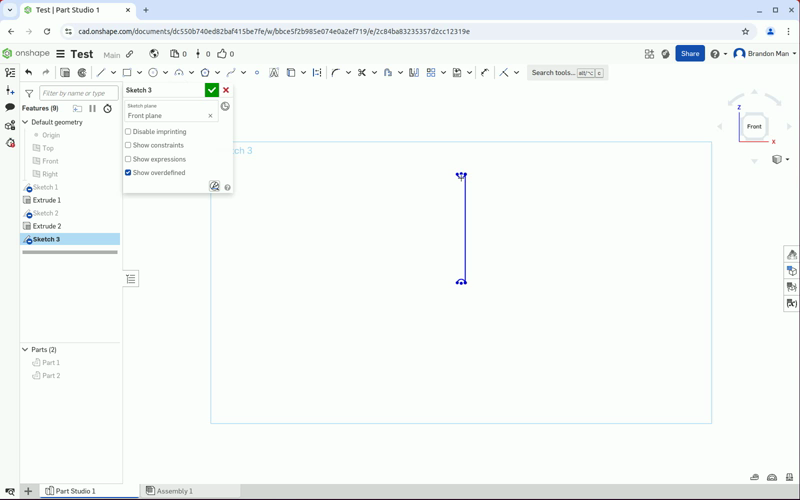
mouse_move(457, 174)
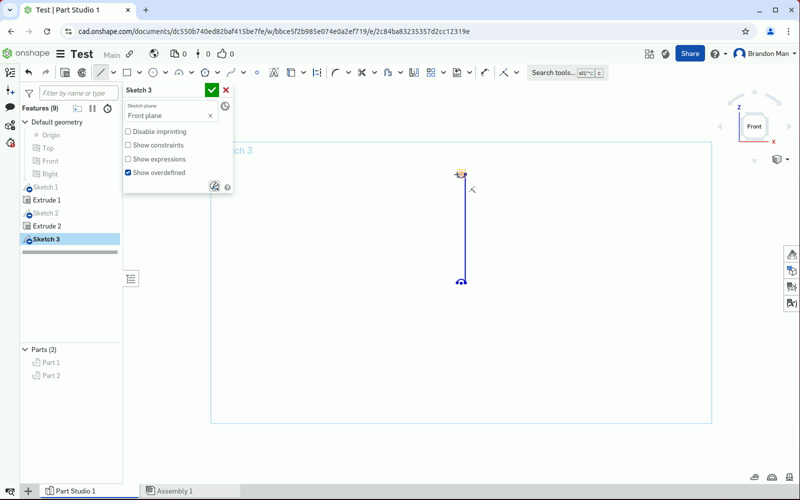
scroll(6)
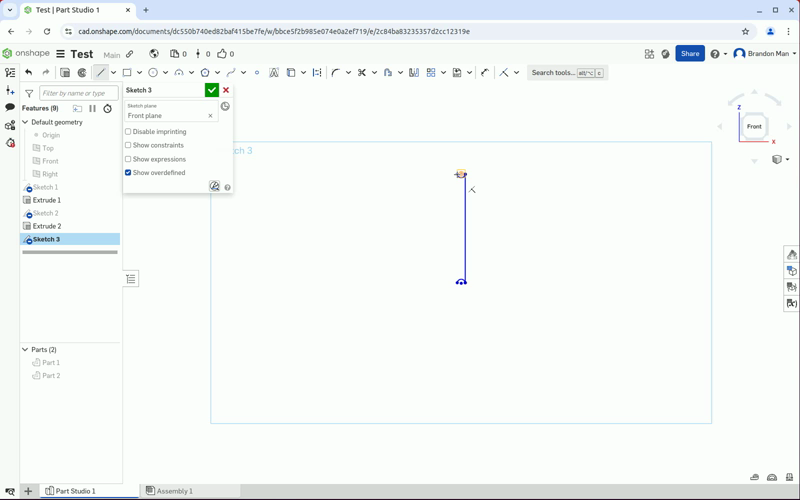
scroll(6)
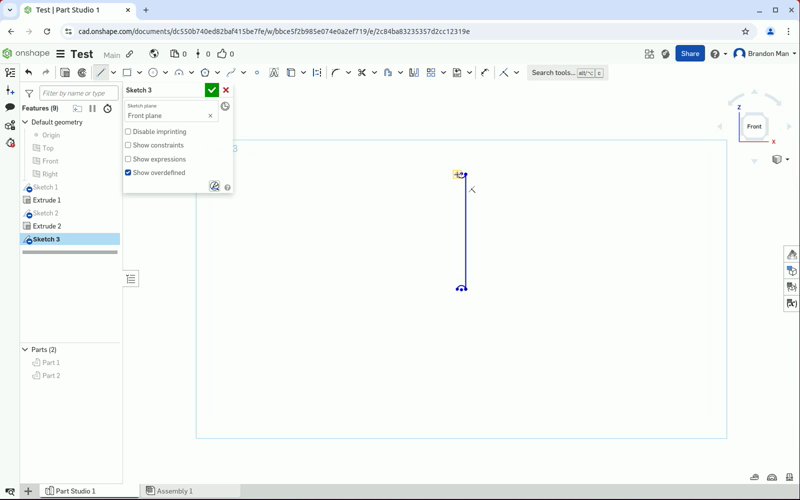
scroll(6)
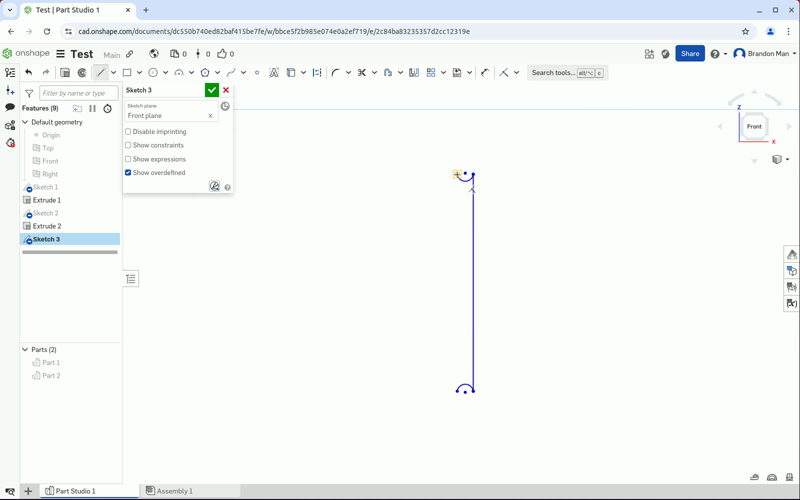
scroll(6)
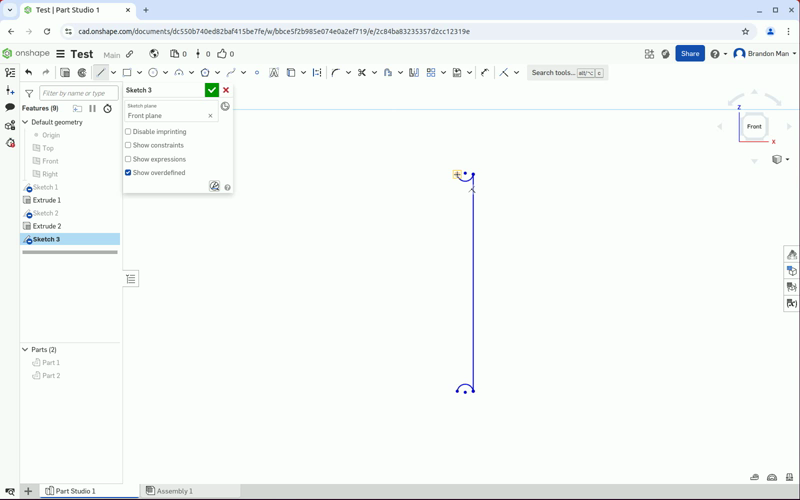
scroll(6)
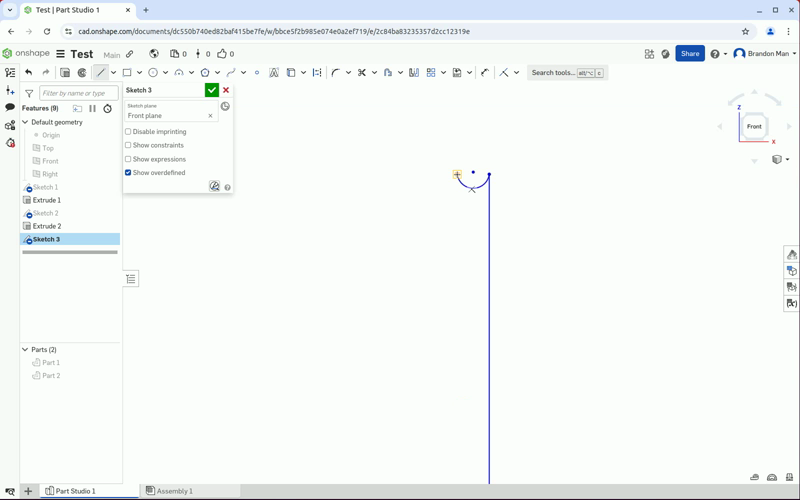
scroll(6)
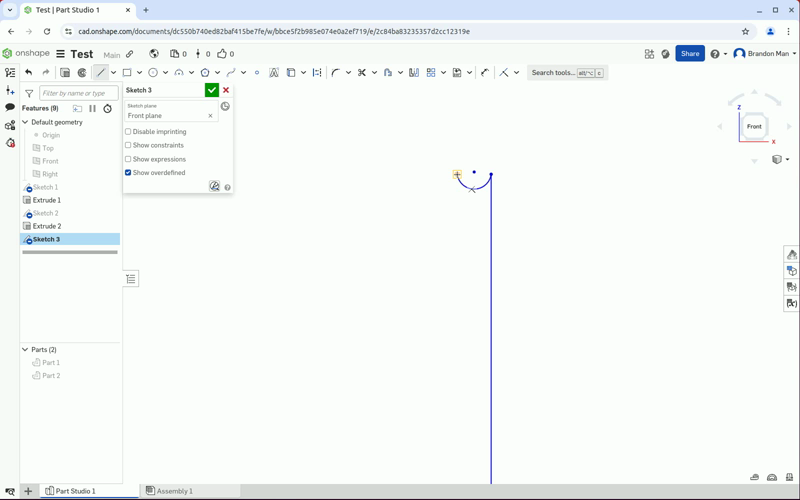
scroll(6)
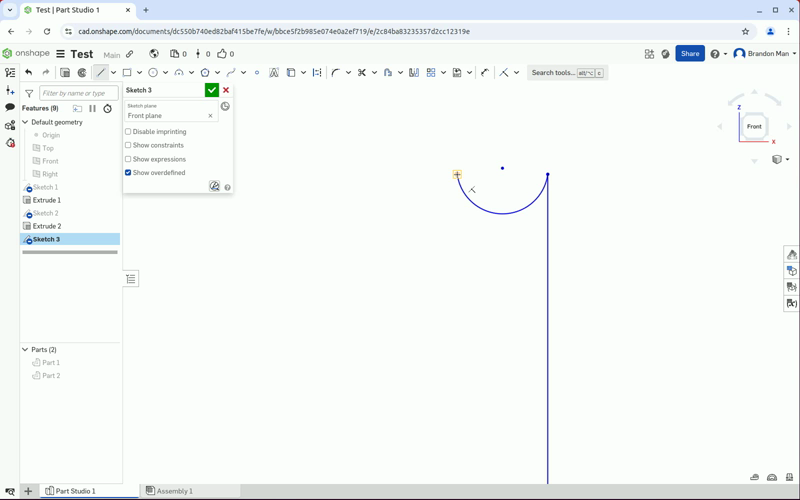
click(457, 174)
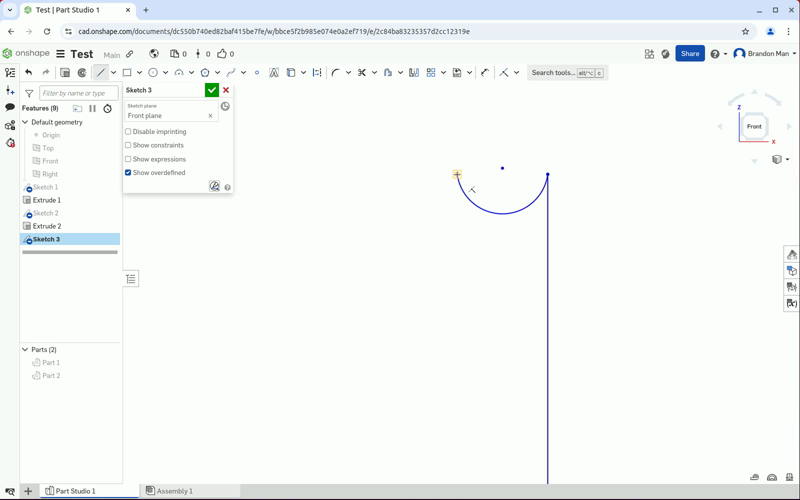
scroll(-6)
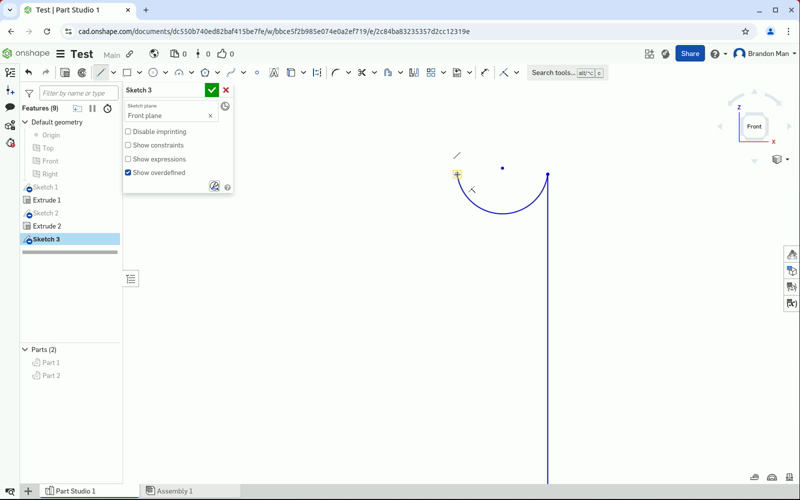
scroll(-6)
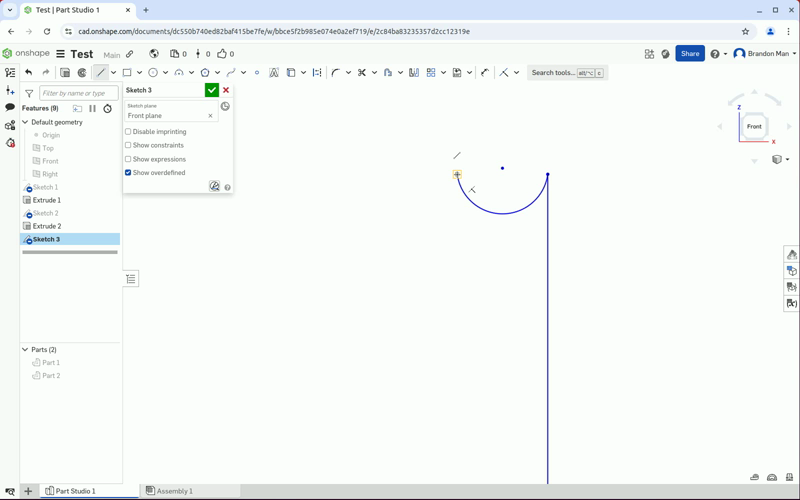
scroll(-6)
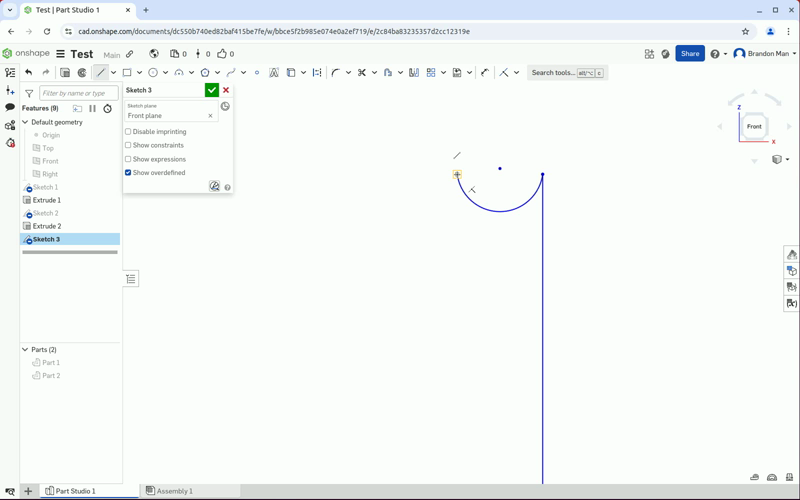
scroll(-6)
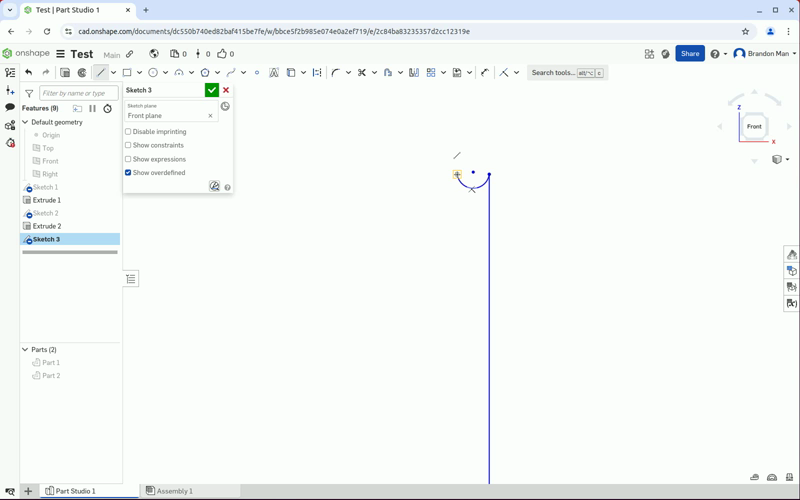
scroll(-6)
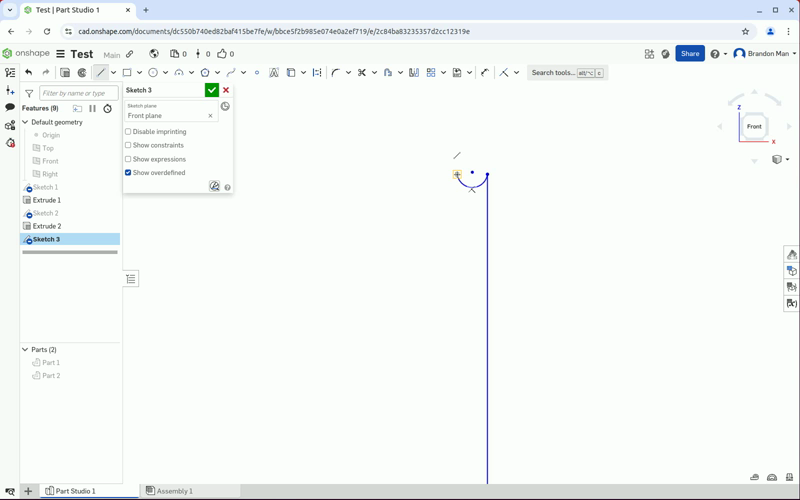
scroll(-6)
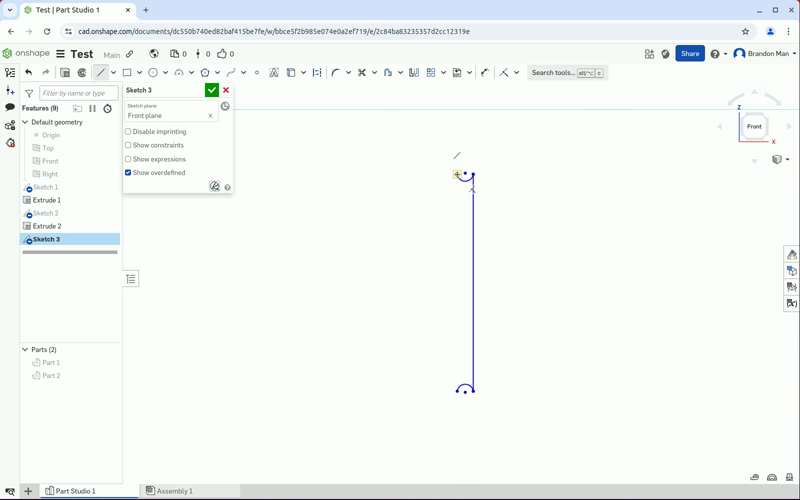
scroll(-6)
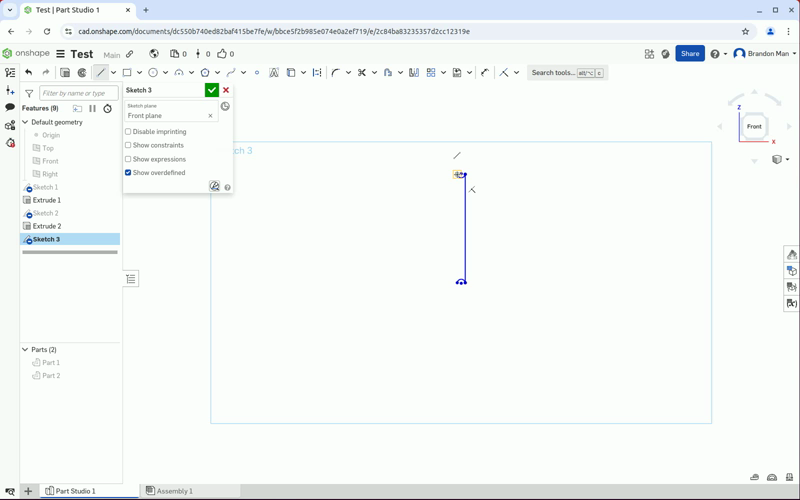
key_down(shift)
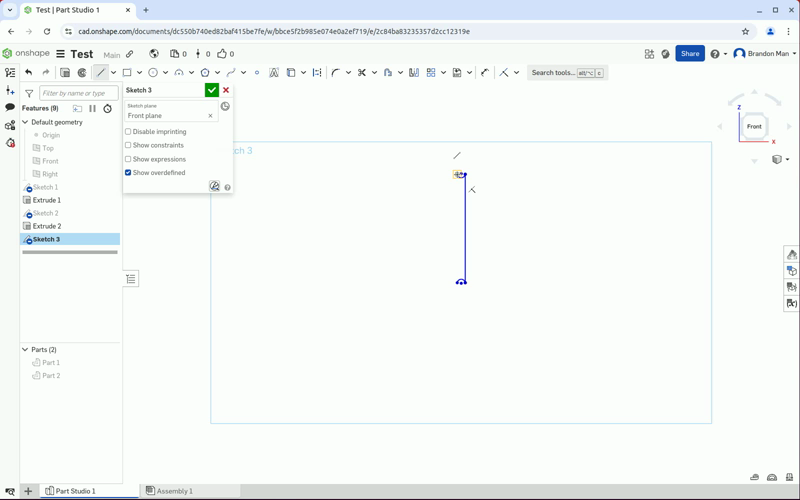
mouse_move(457, 282)
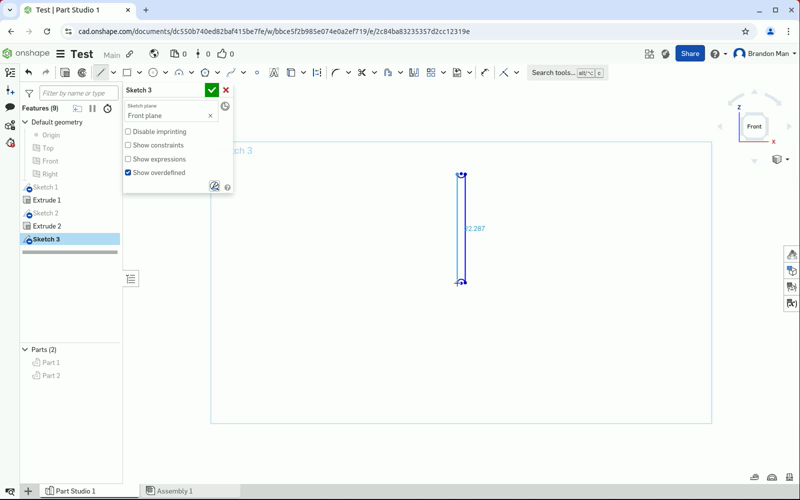
scroll(6)
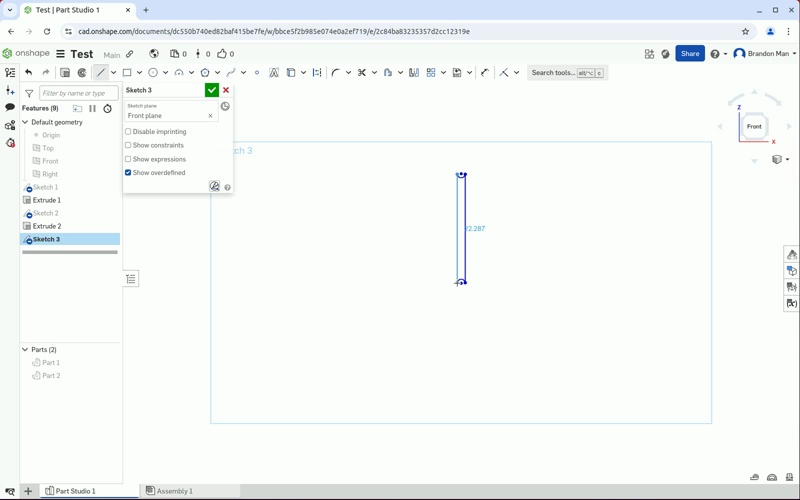
scroll(6)
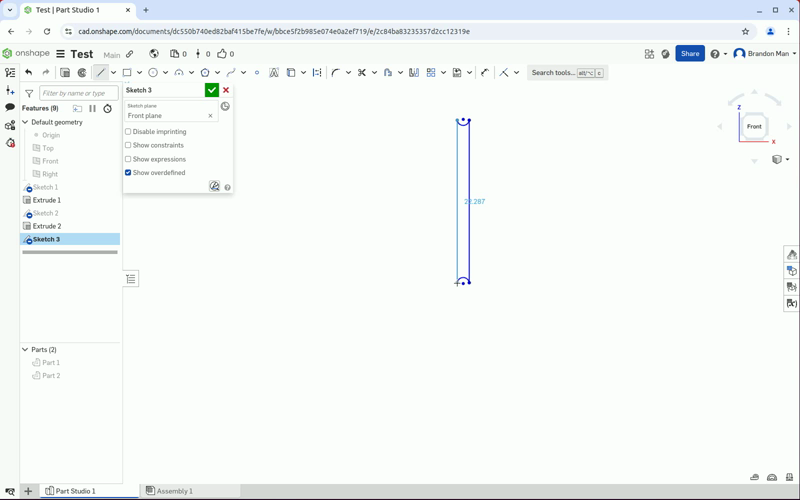
scroll(6)
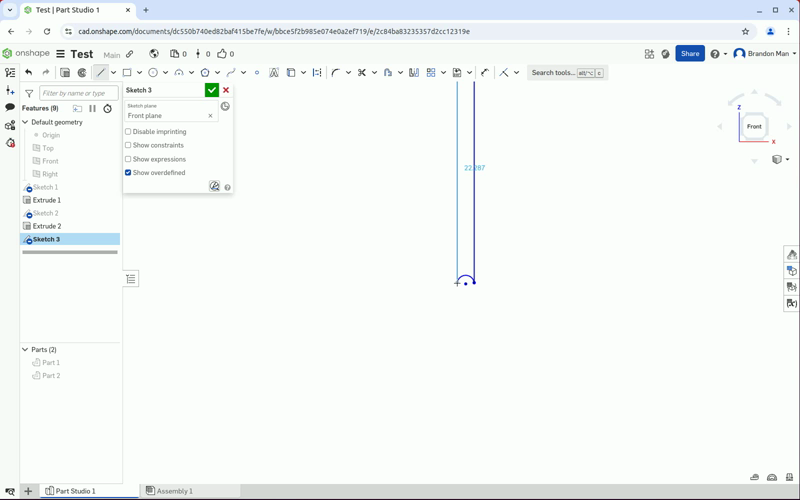
scroll(6)
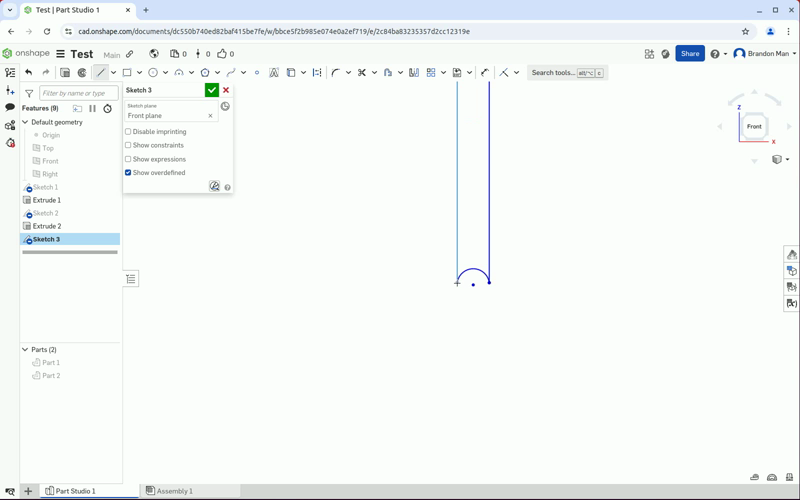
scroll(6)
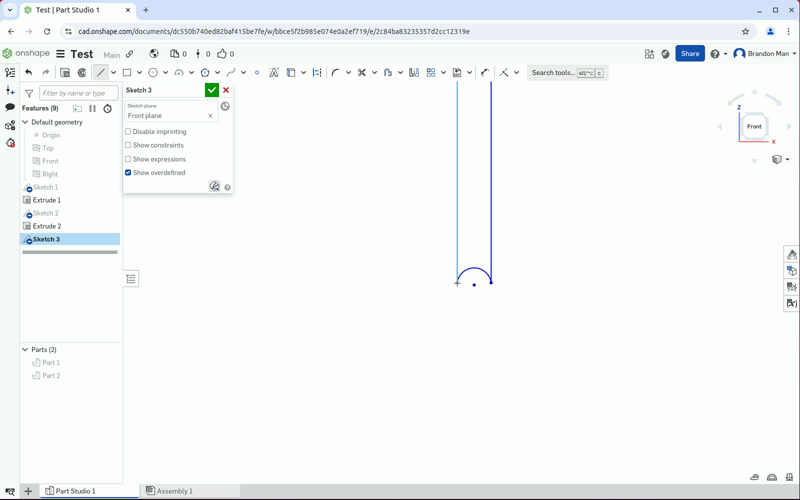
scroll(6)
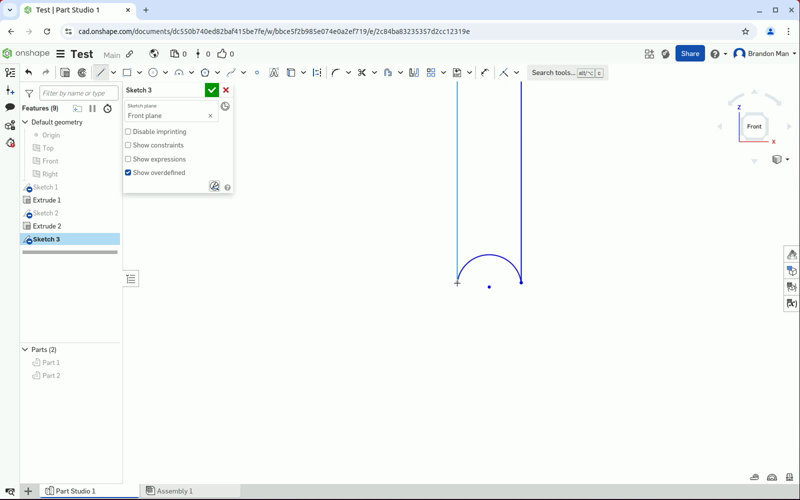
scroll(6)
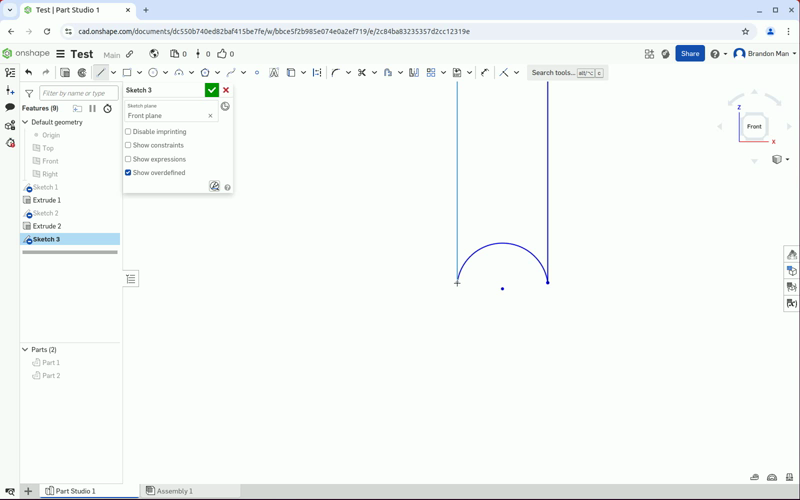
key_up(shift)
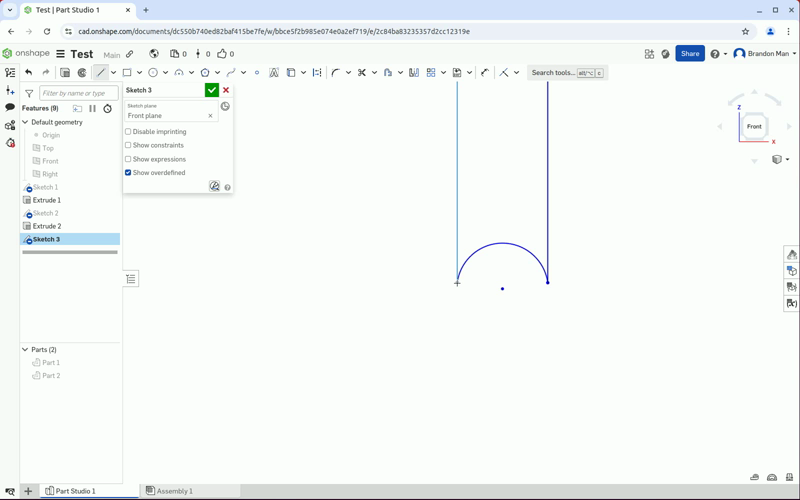
click(457, 282)
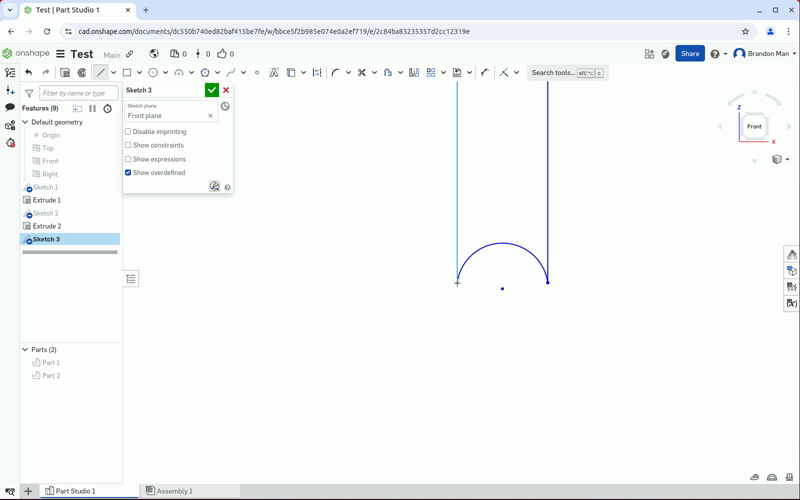
scroll(-6)
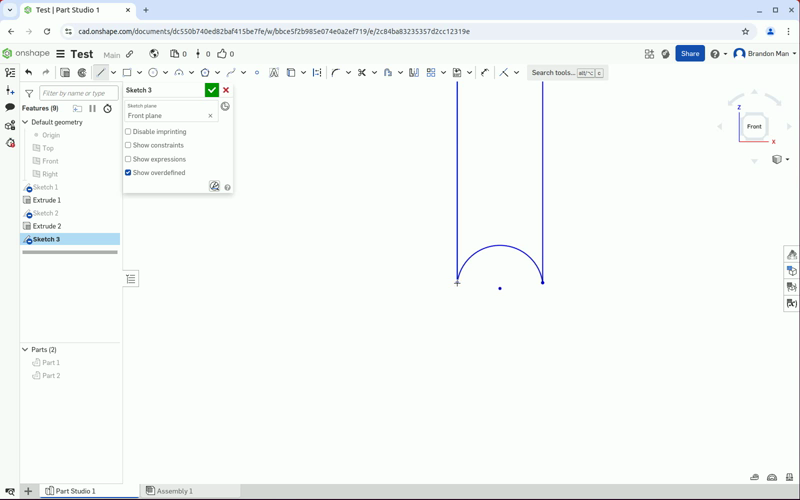
scroll(-6)
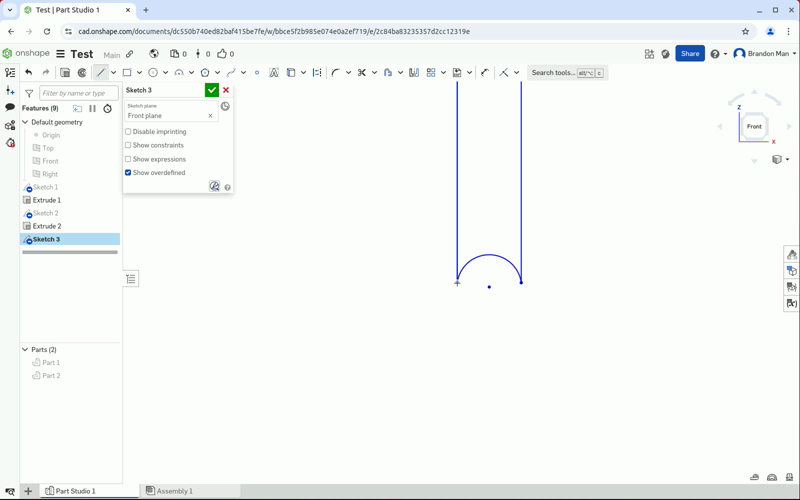
scroll(-6)
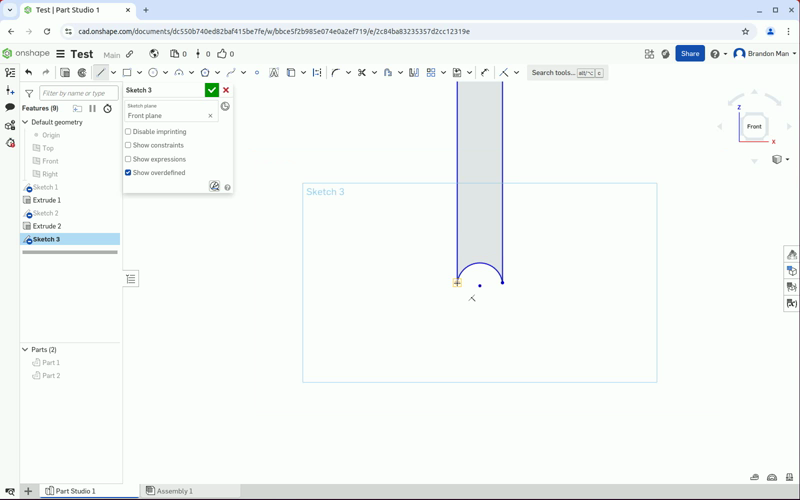
scroll(-6)
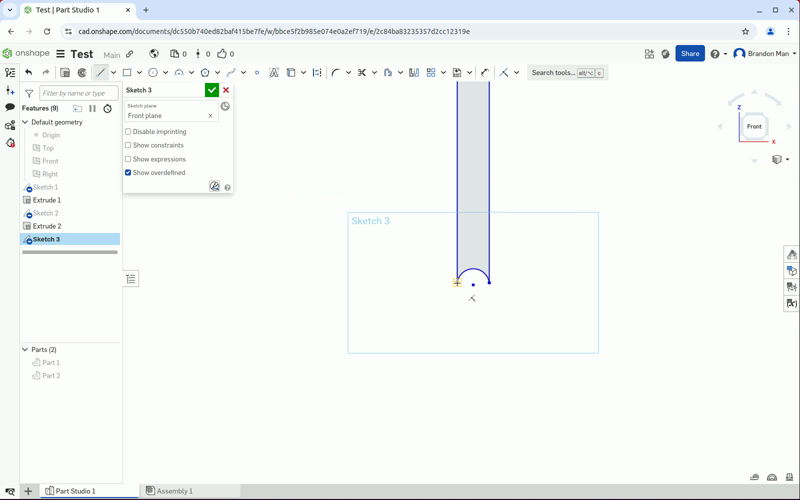
scroll(-6)
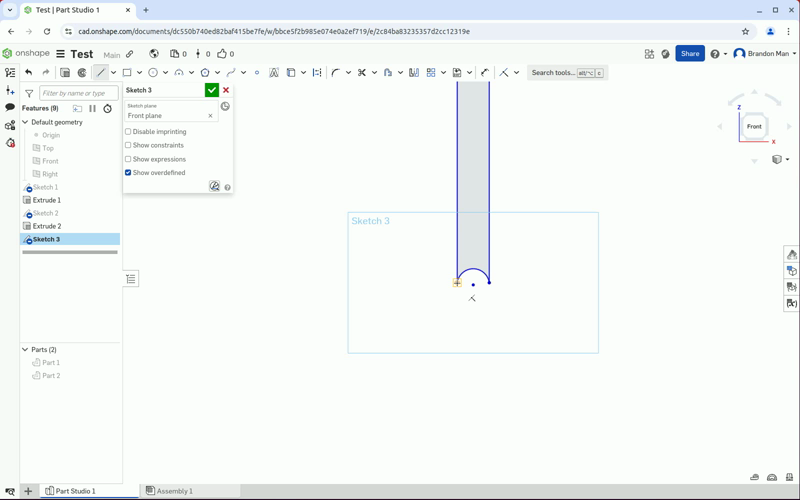
scroll(-6)
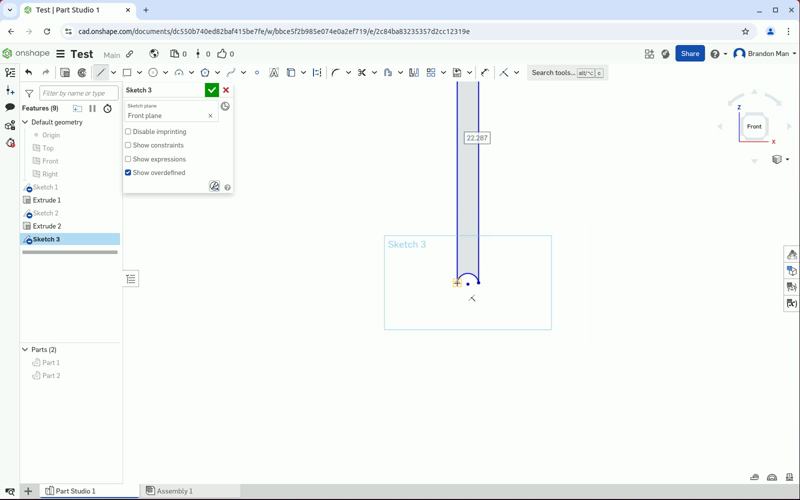
scroll(-6)
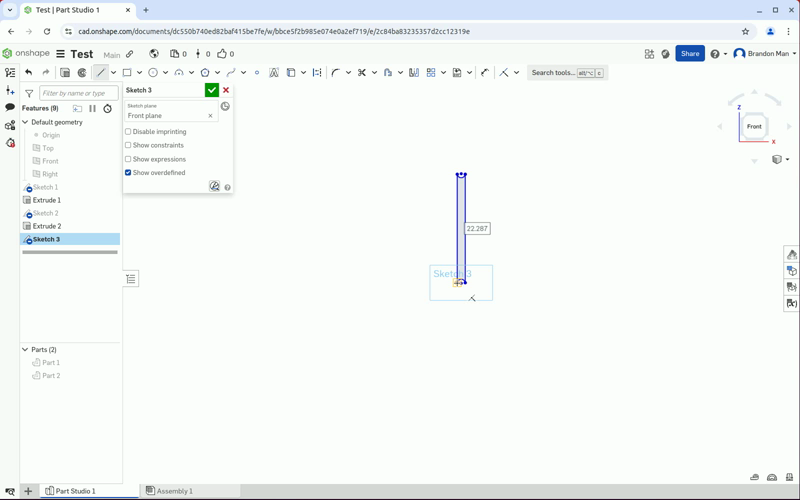
key(esc)
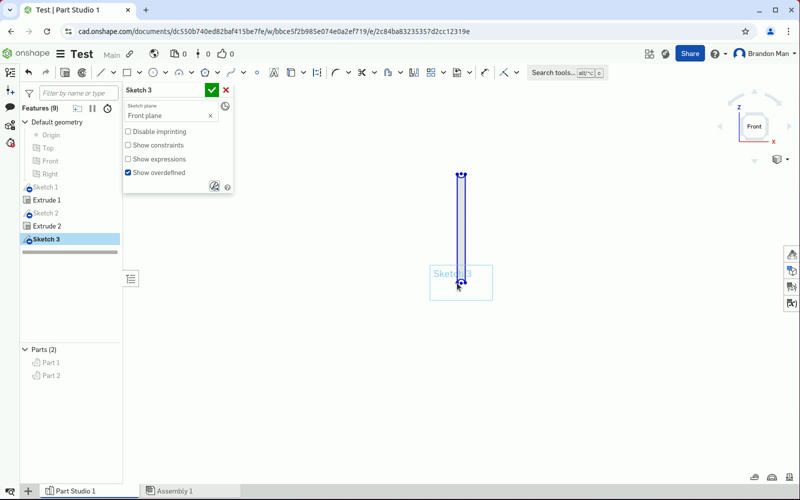
mouse_move(464, 180)
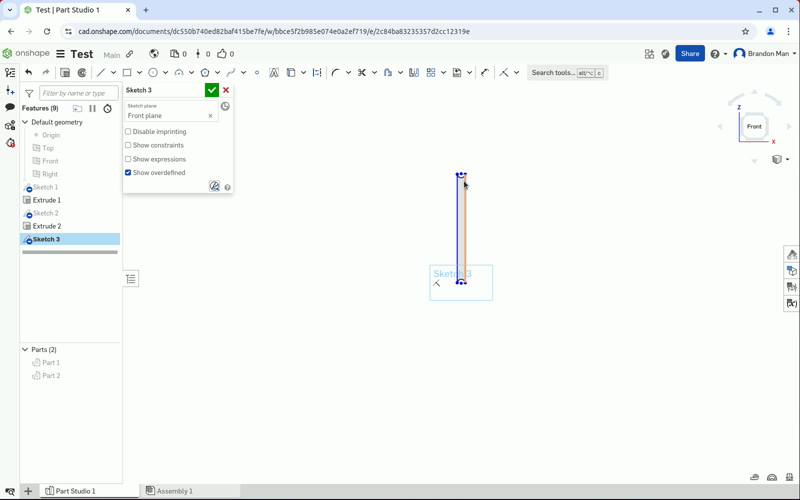
scroll(6)
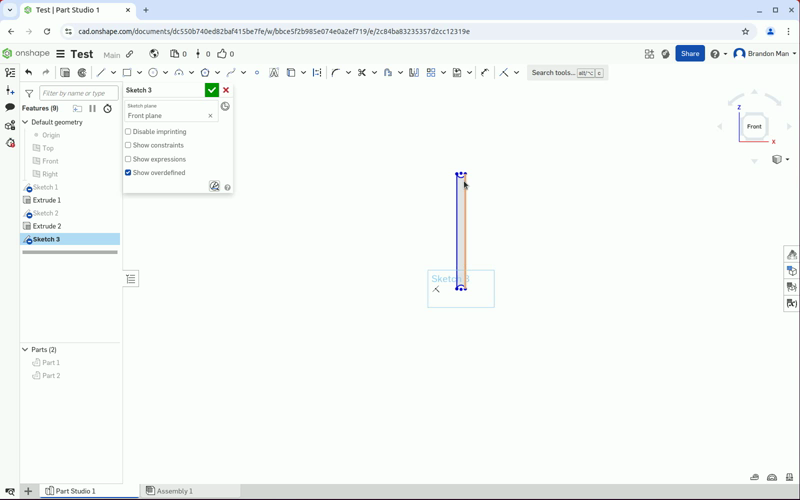
scroll(6)
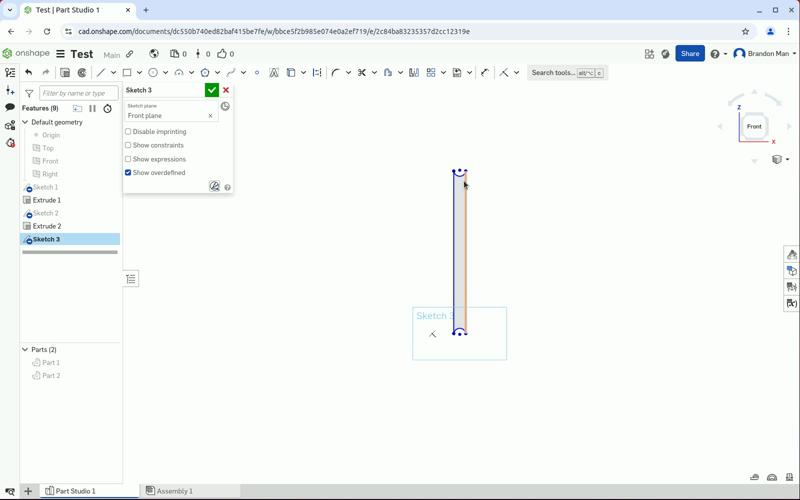
scroll(6)
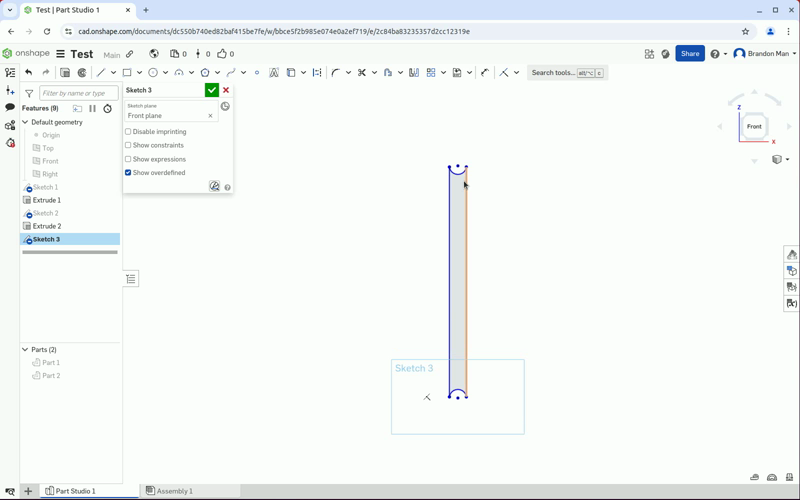
scroll(6)
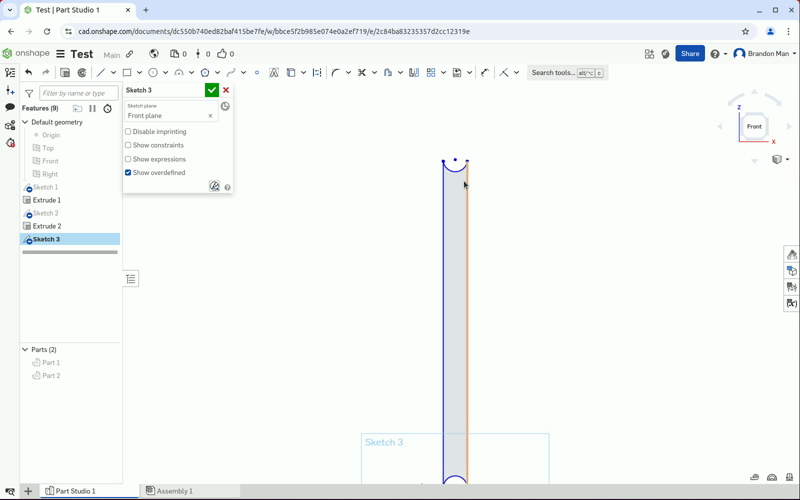
scroll(6)
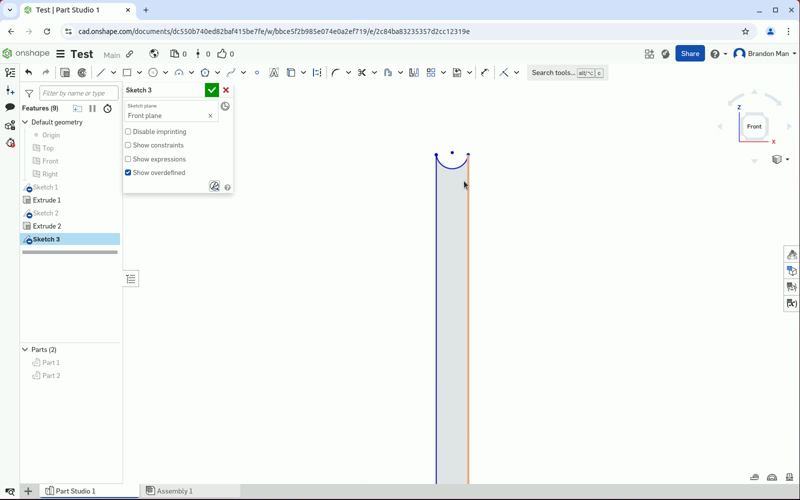
scroll(6)
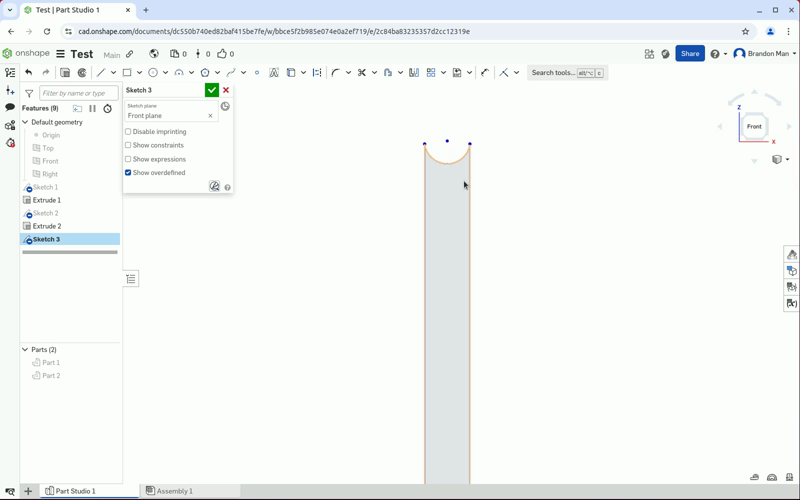
scroll(6)
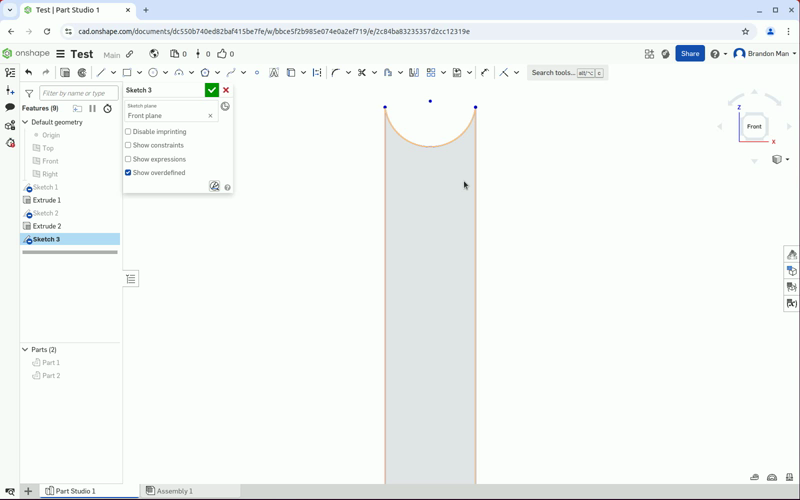
click(464, 180)
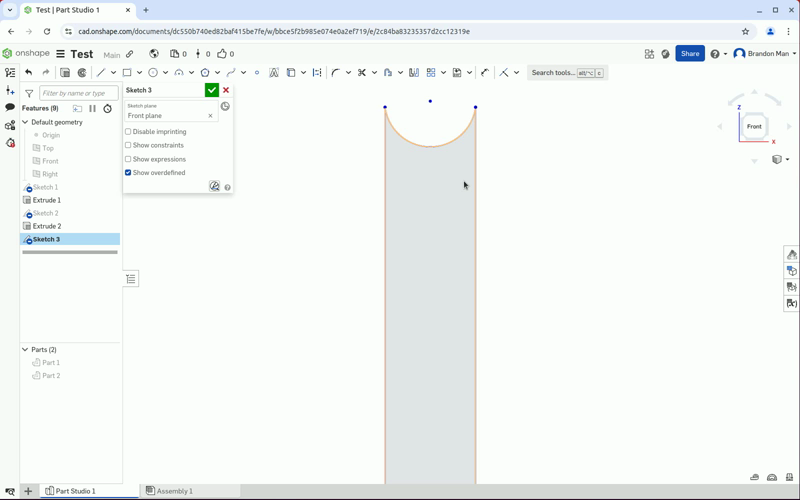
scroll(-6)
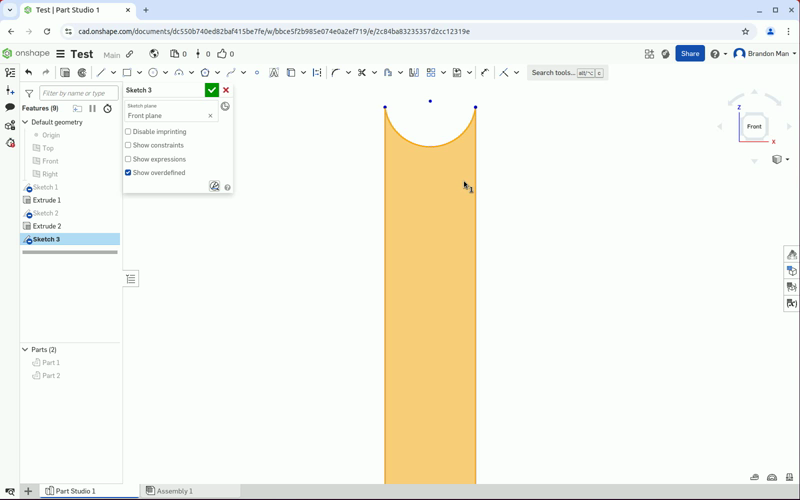
scroll(-6)
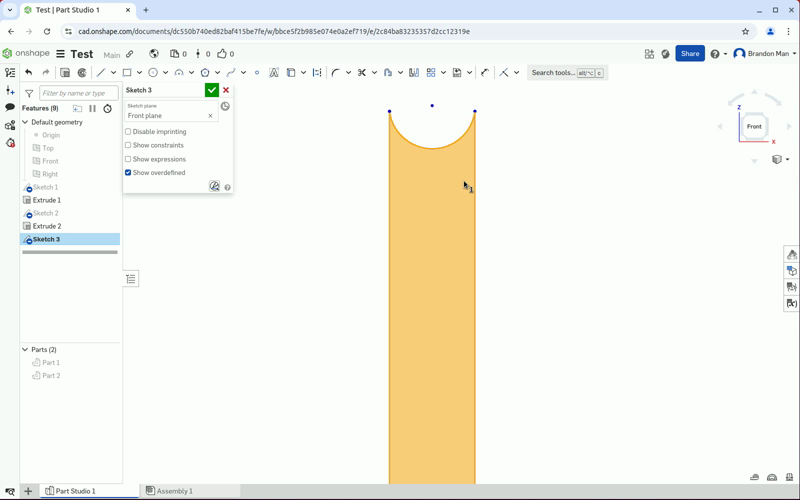
scroll(-6)
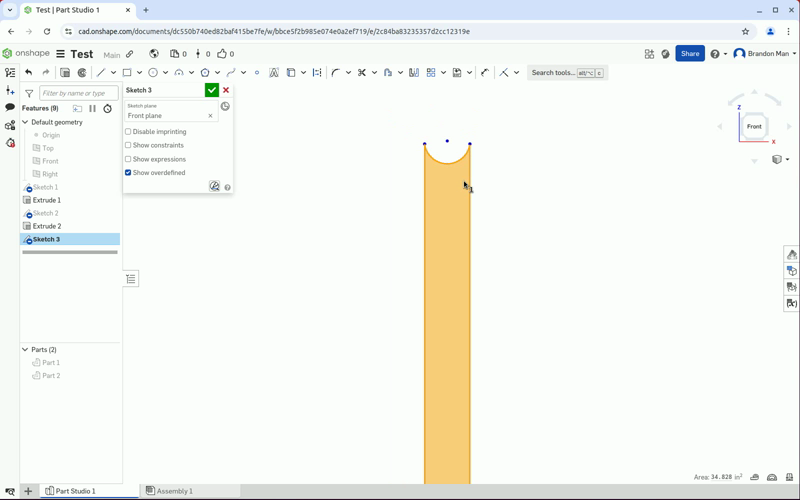
scroll(-6)
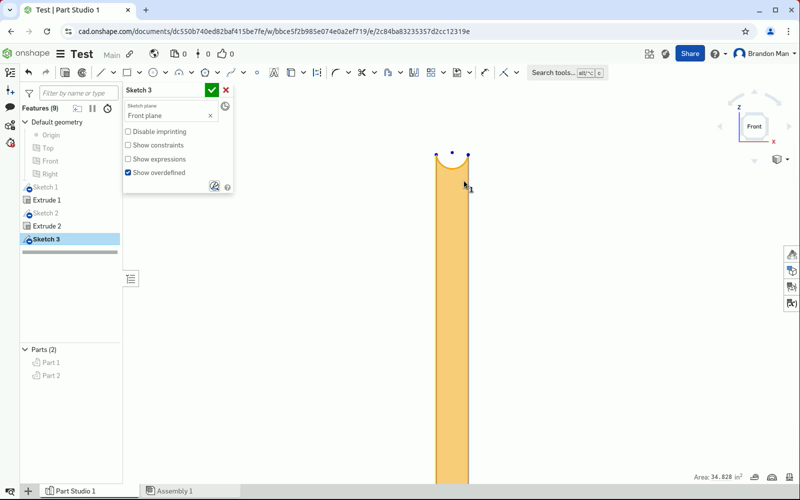
scroll(-6)
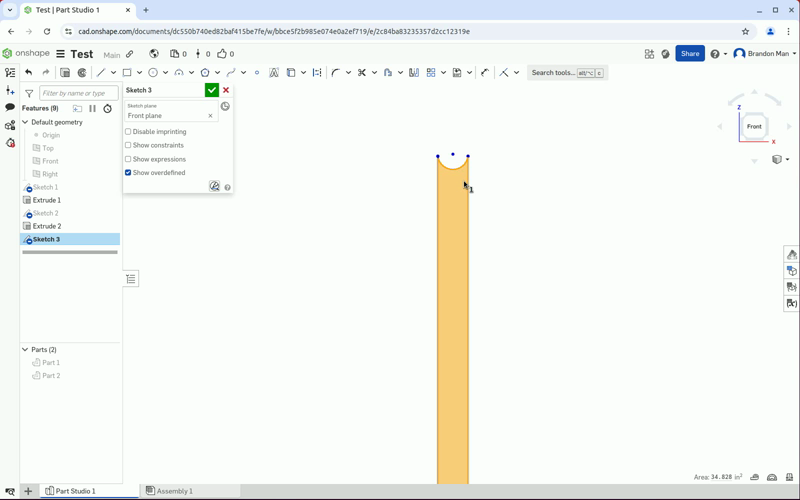
scroll(-6)
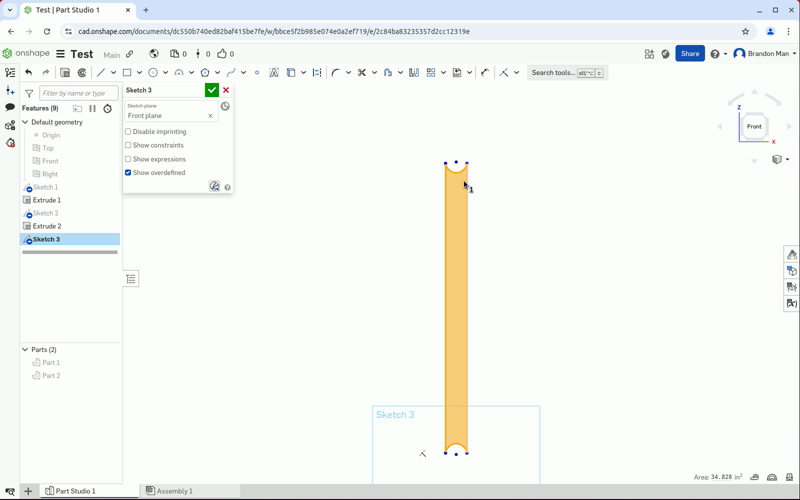
scroll(-6)
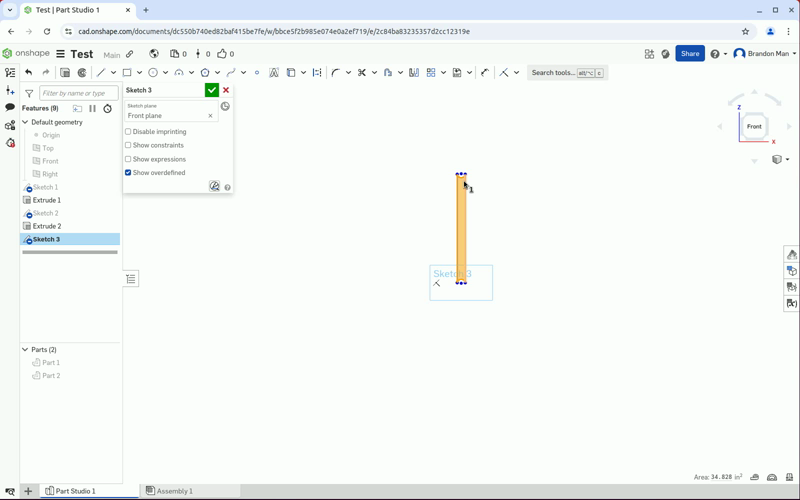
mouse_move(73, 352)
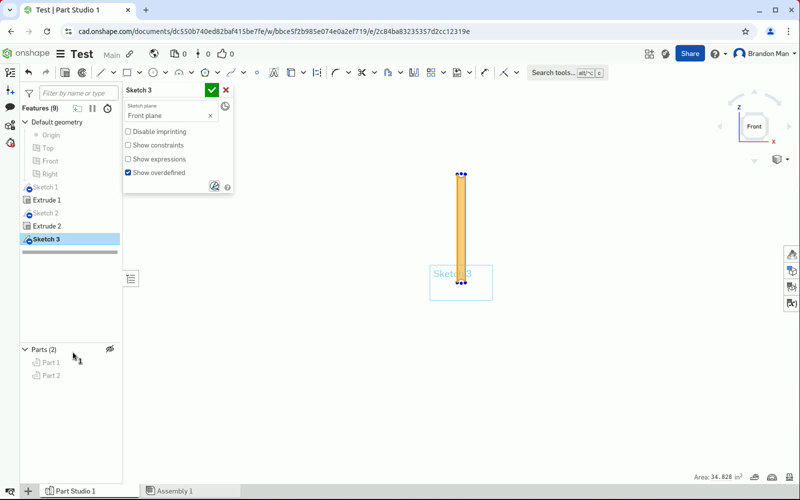
key(shift+y)
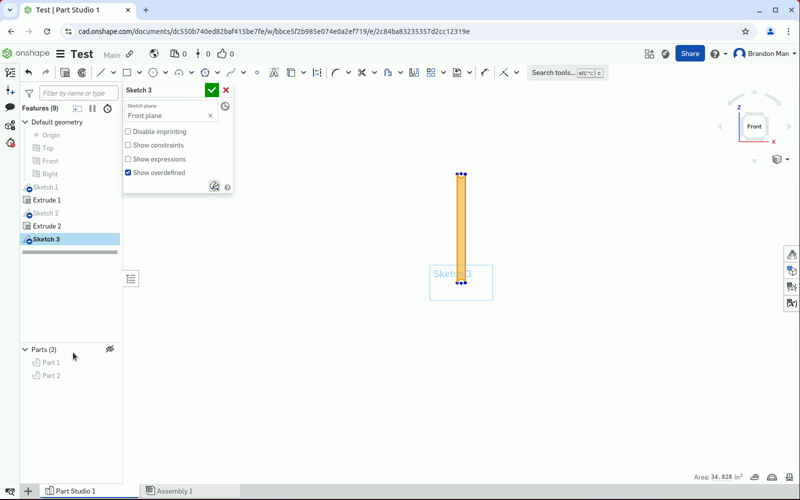
key(shift+e)
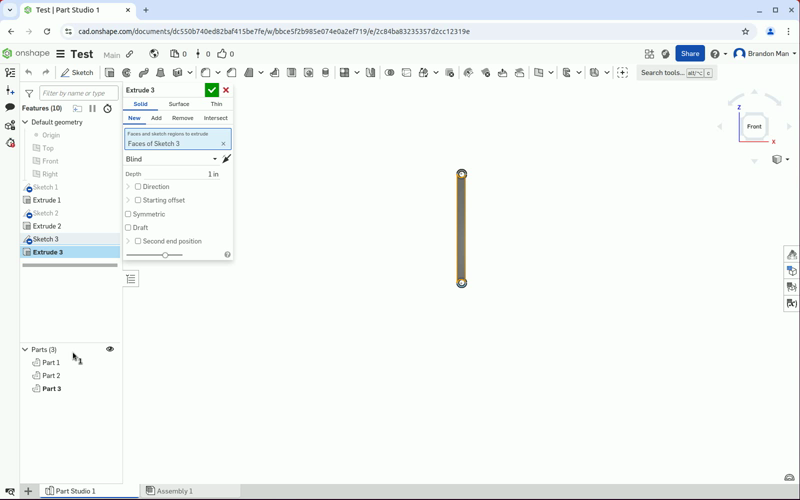
mouse_move(143, 106)
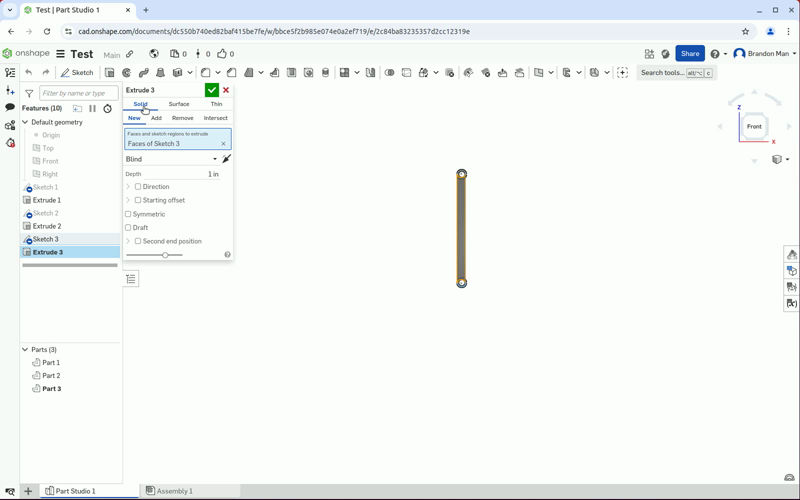
click(143, 106)
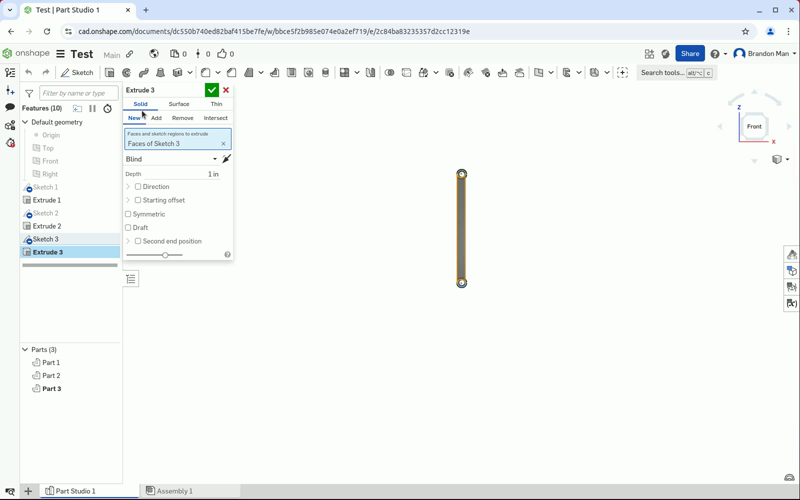
mouse_move(137, 120)
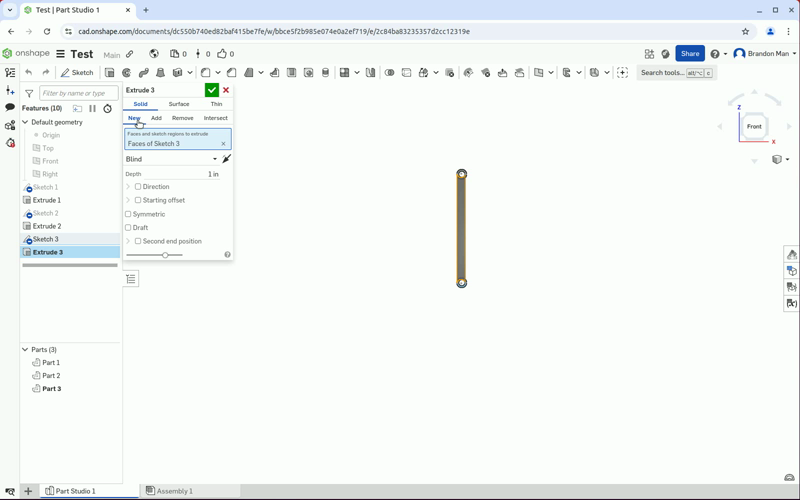
click(137, 120)
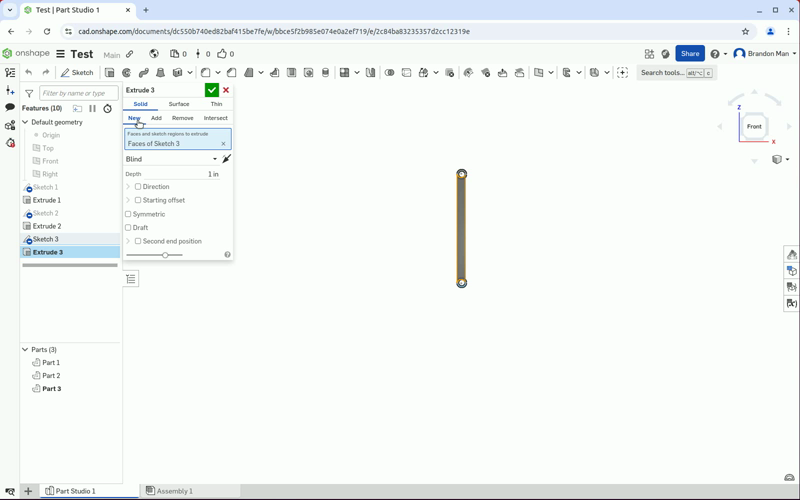
key(tab, 4)
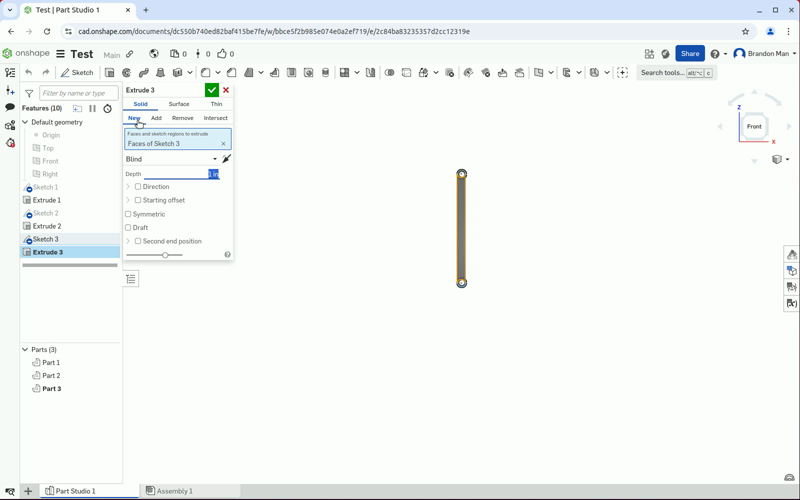
text(0.481)
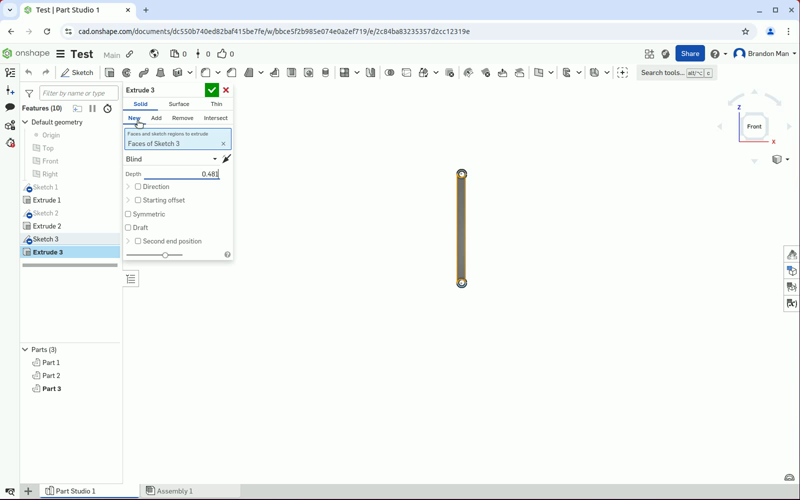
key(enter)
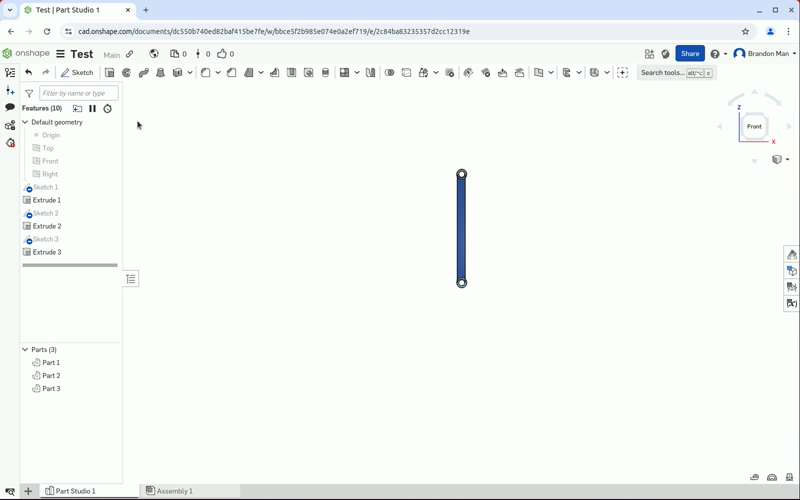
key(shift+h)
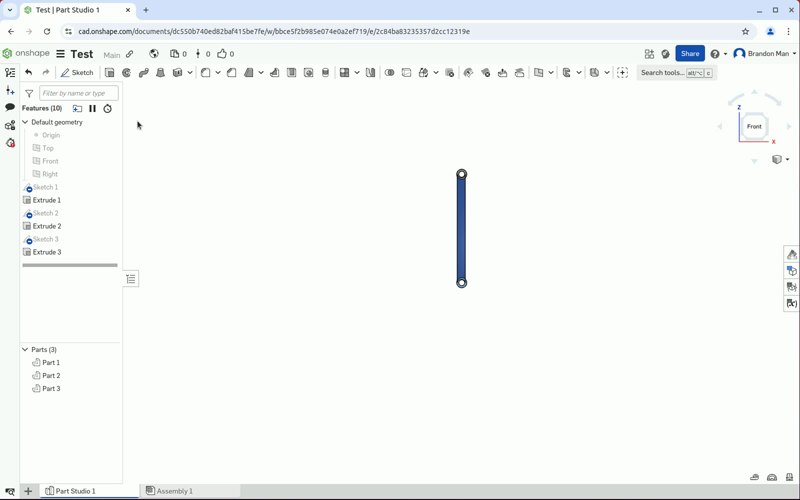
key(shift+h)
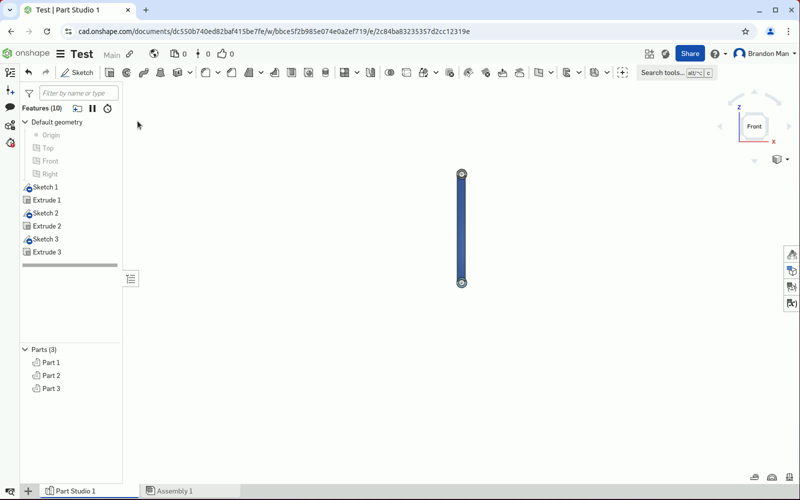
key(shift+7)
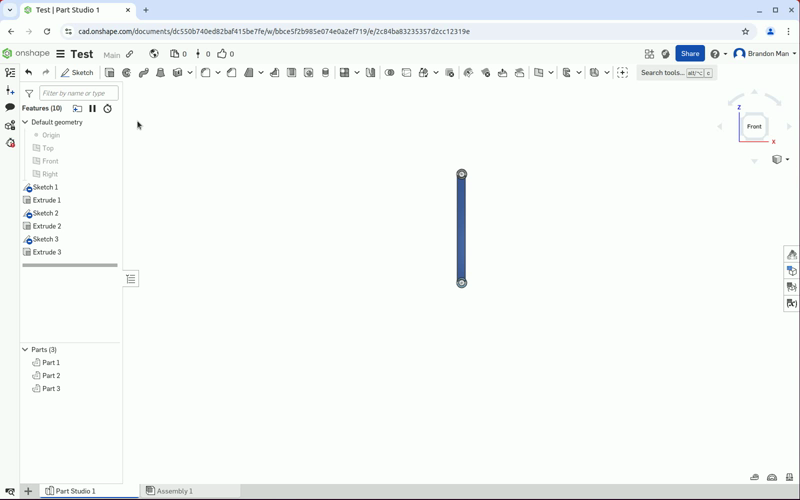
key(left, 2)
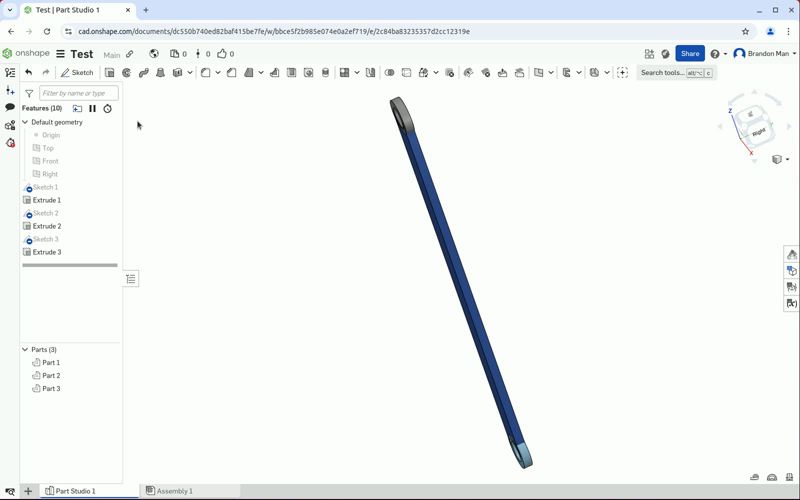
key(down, 2)
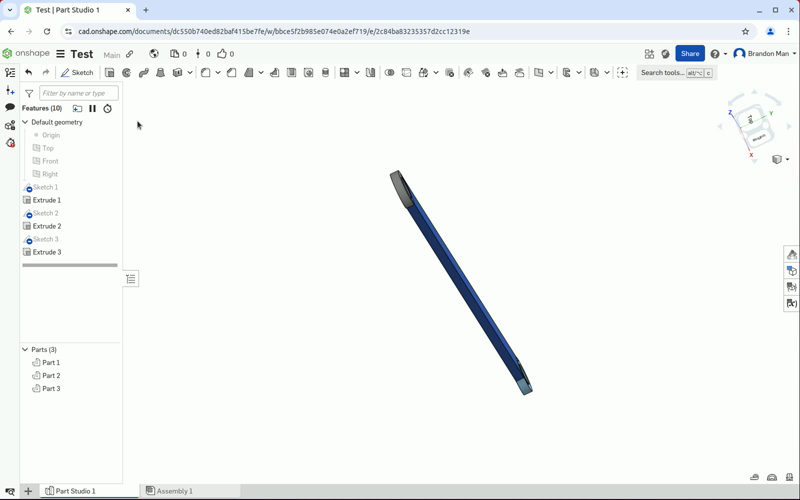
key(up, 2)
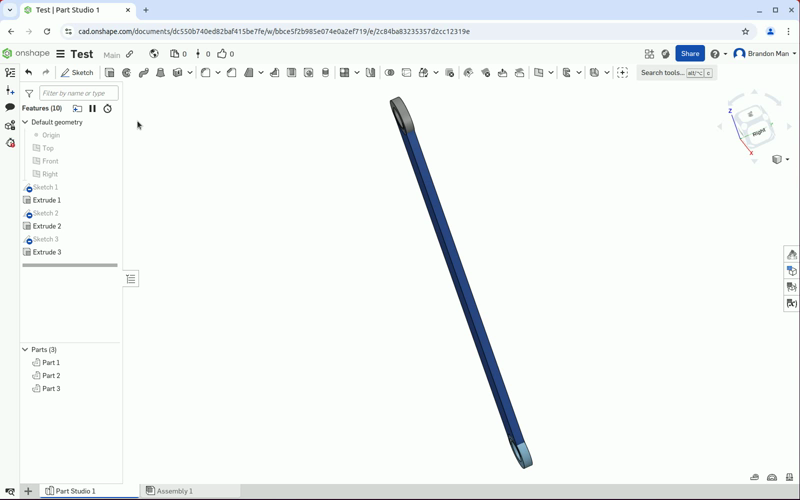
key(right, 2)
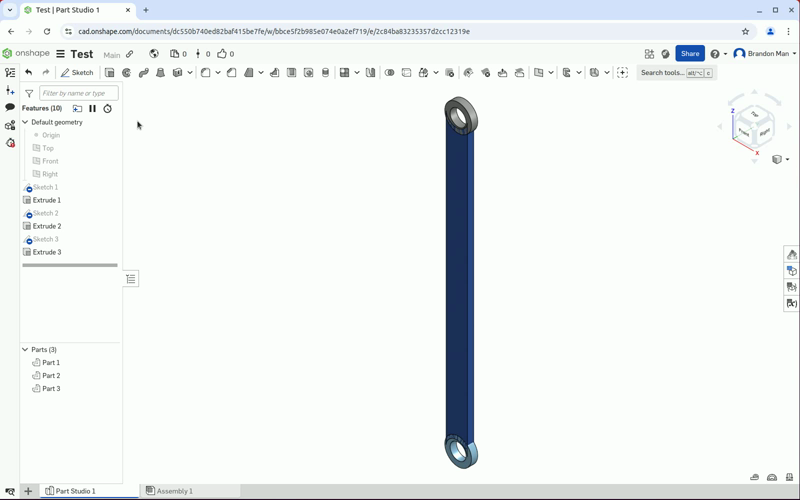
mouse_move(73, 189)
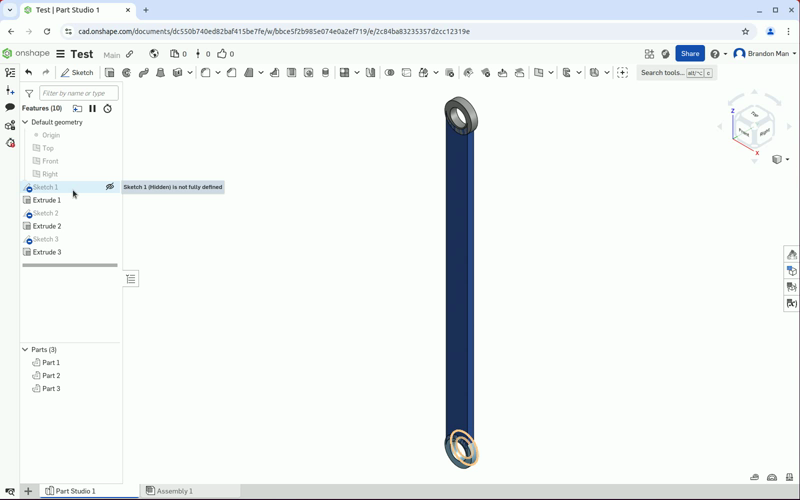
click(73, 189)